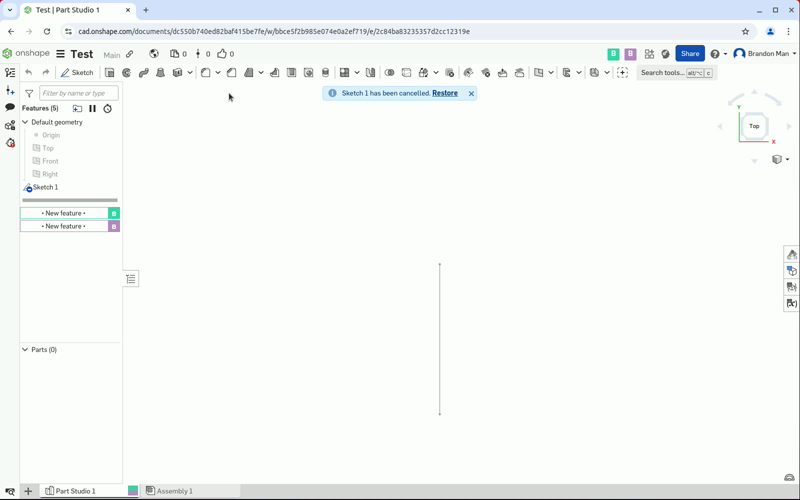
key(shift+h)
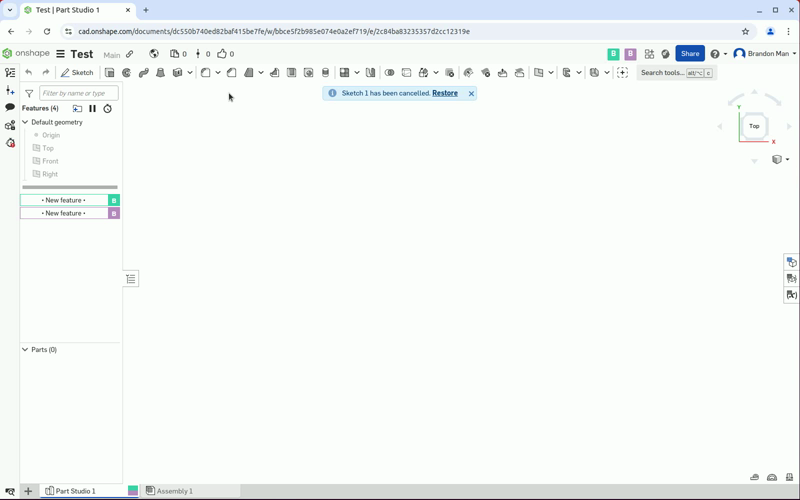
mouse_move(73, 352)
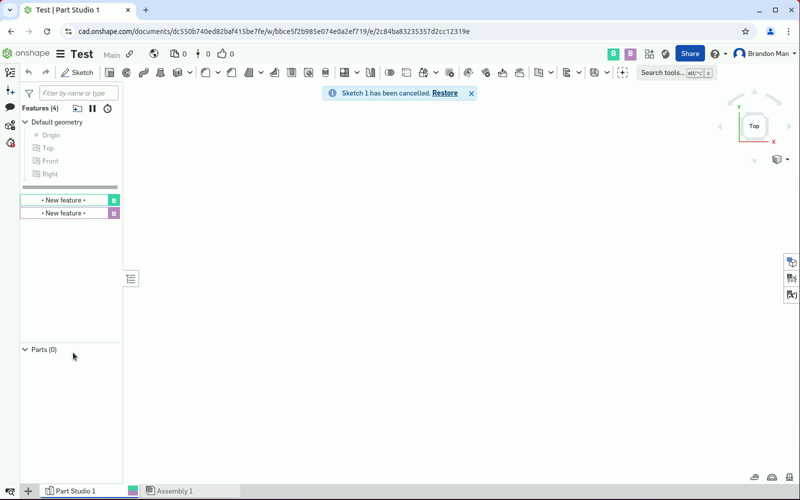
key(y)
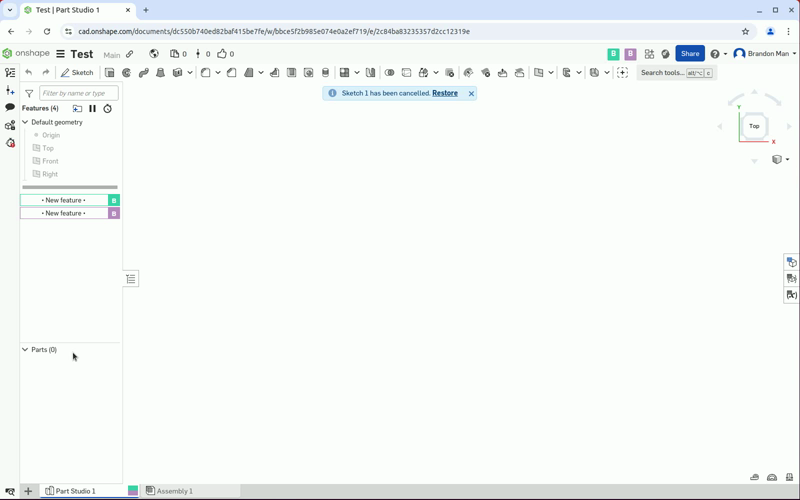
key(shift+p)
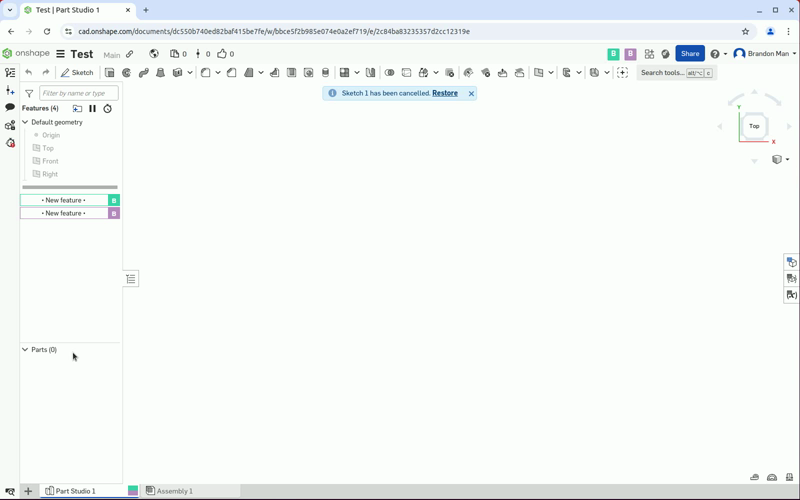
key(space)
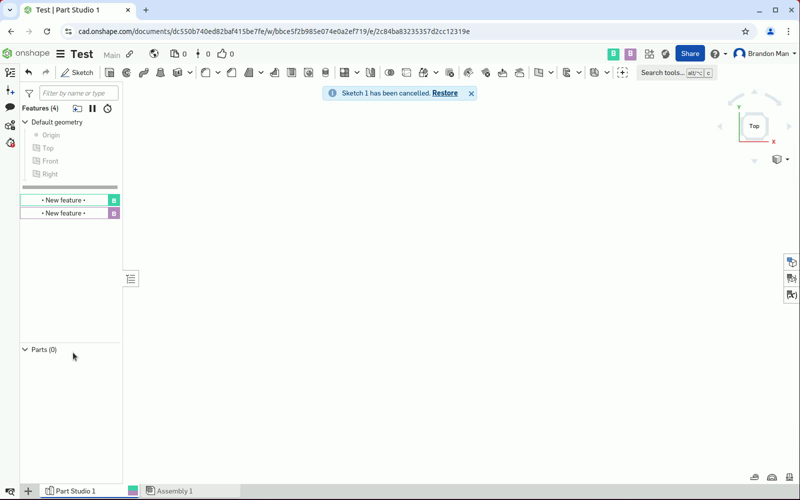
key_down(shift)
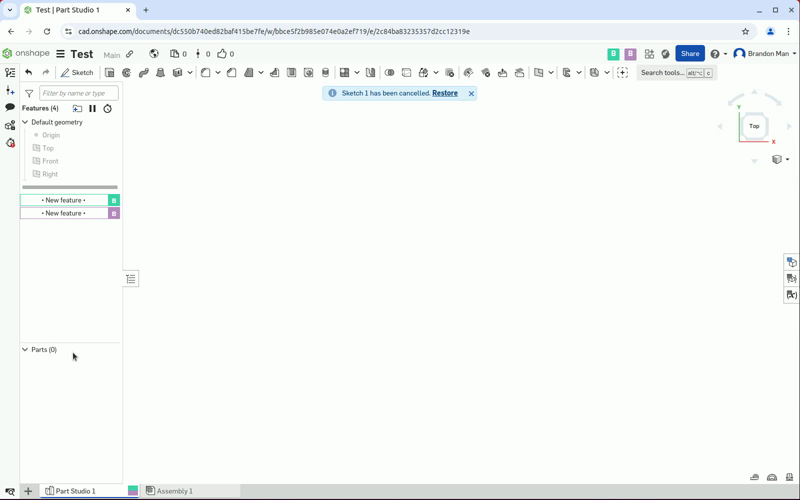
key(up)
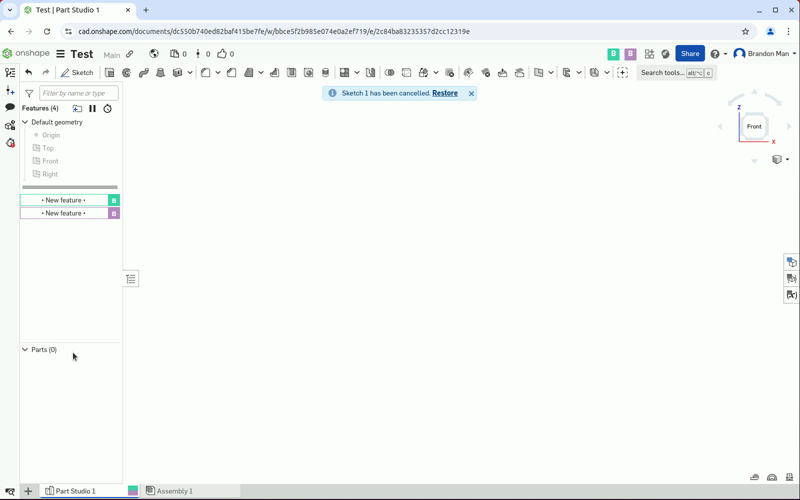
key_up(shift)
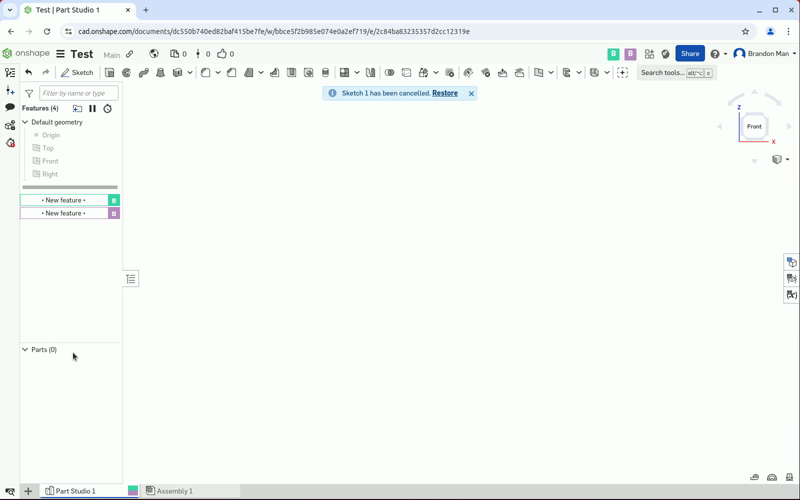
mouse_move(73, 352)
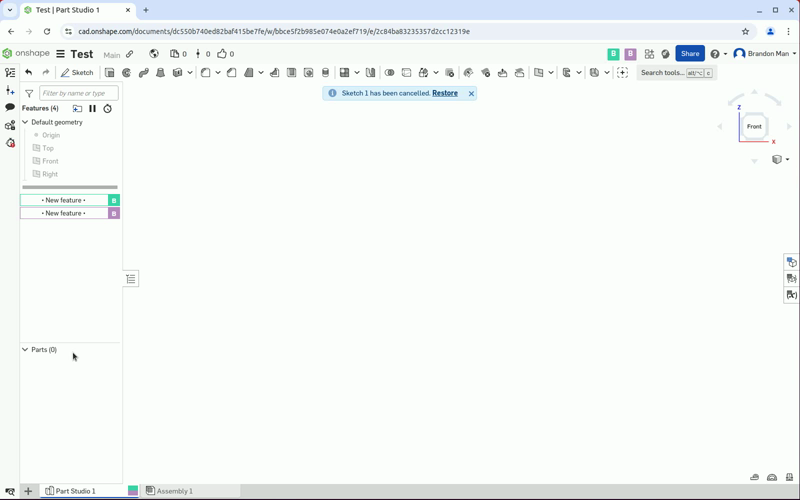
key(shift+y)
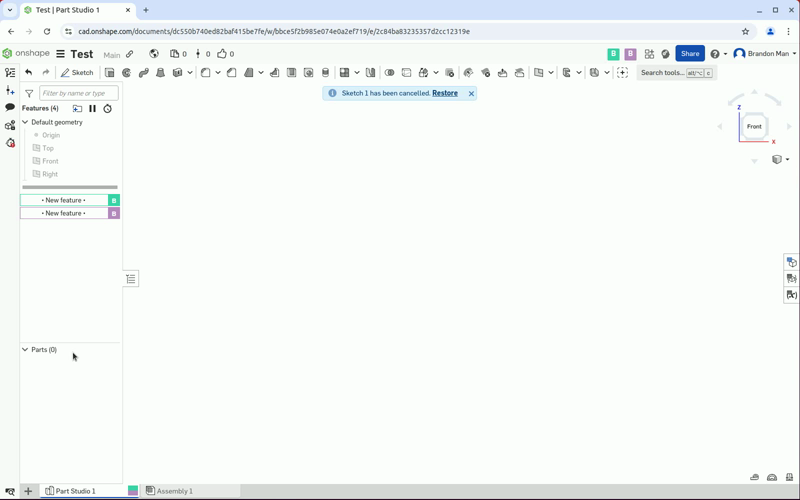
key(shift+s)
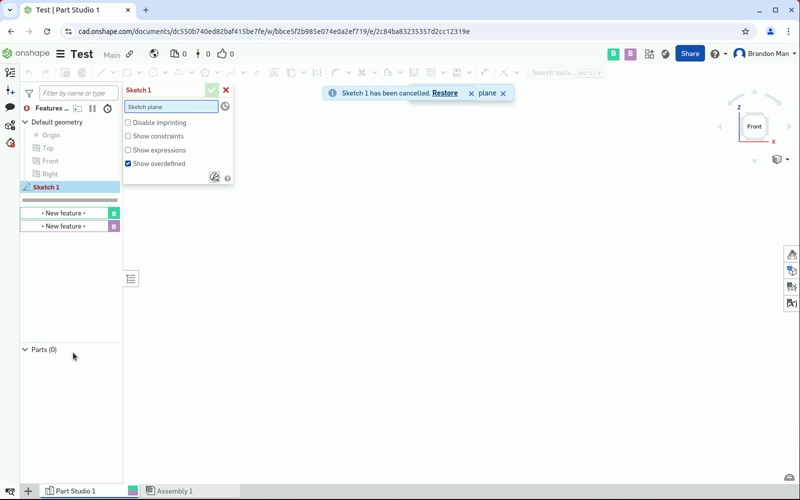
mouse_move(73, 163)
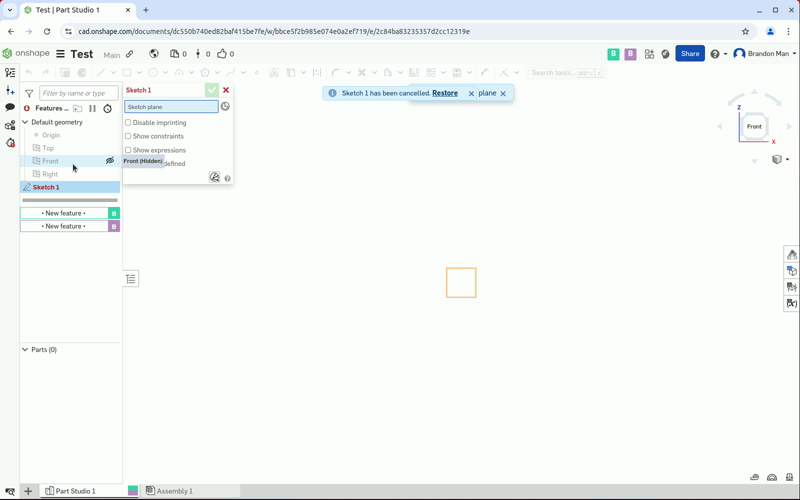
click(73, 163)
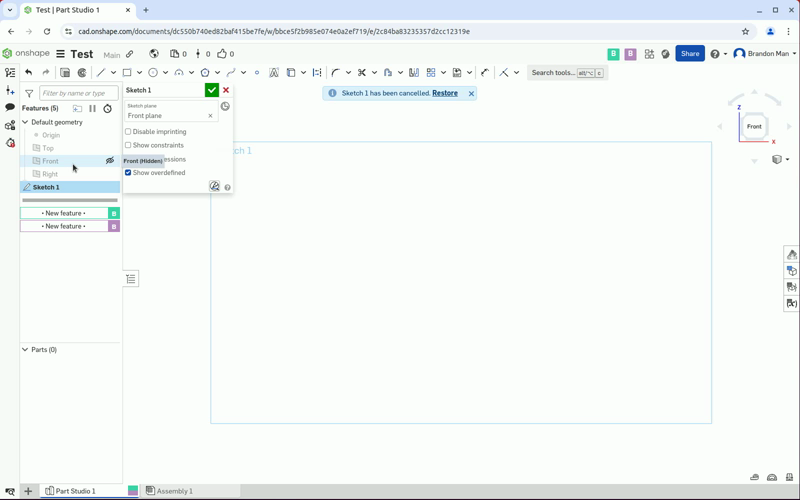
mouse_move(73, 352)
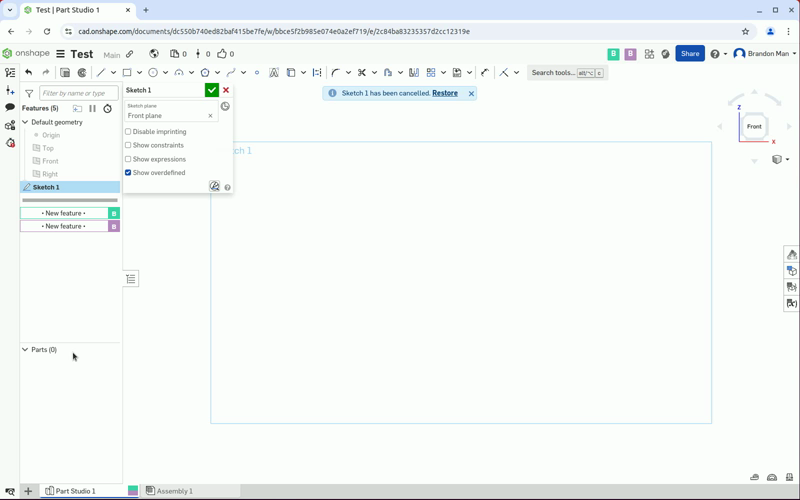
key(y)
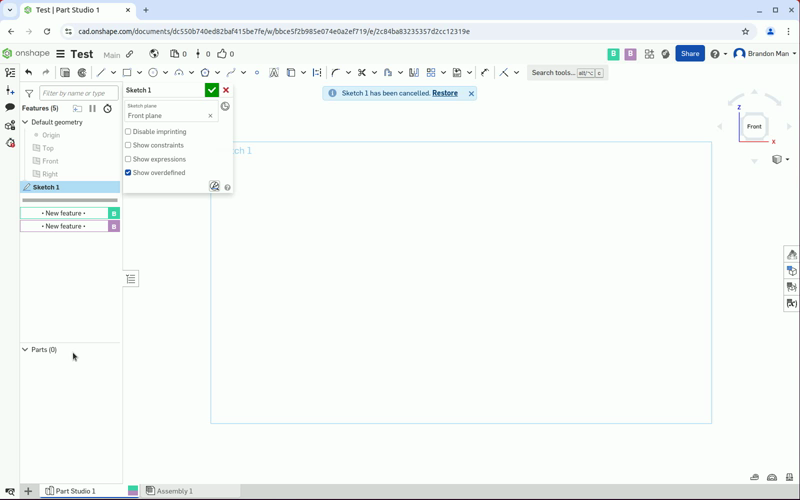
key(l)
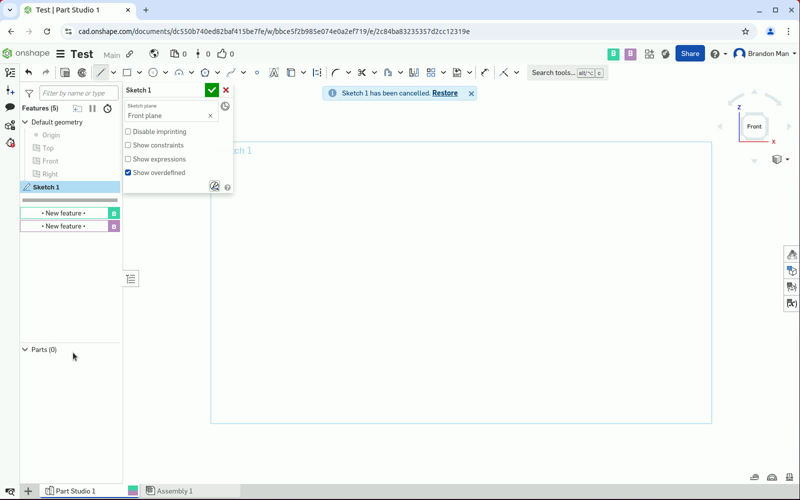
key_down(shift)
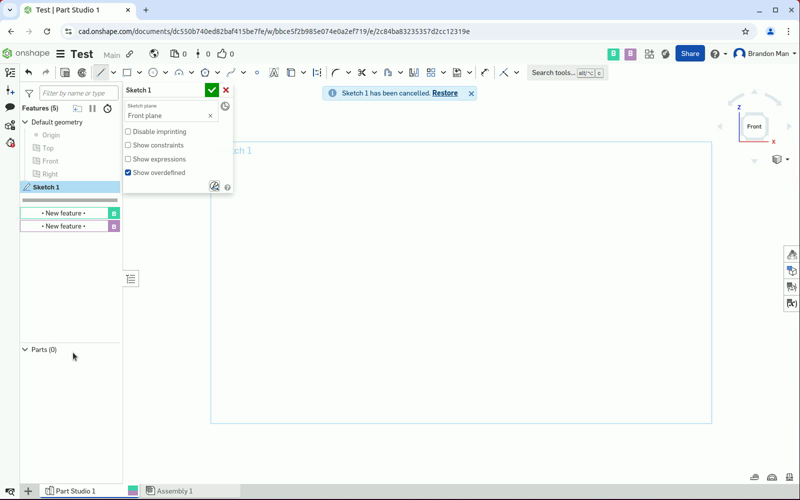
mouse_move(410, 213)
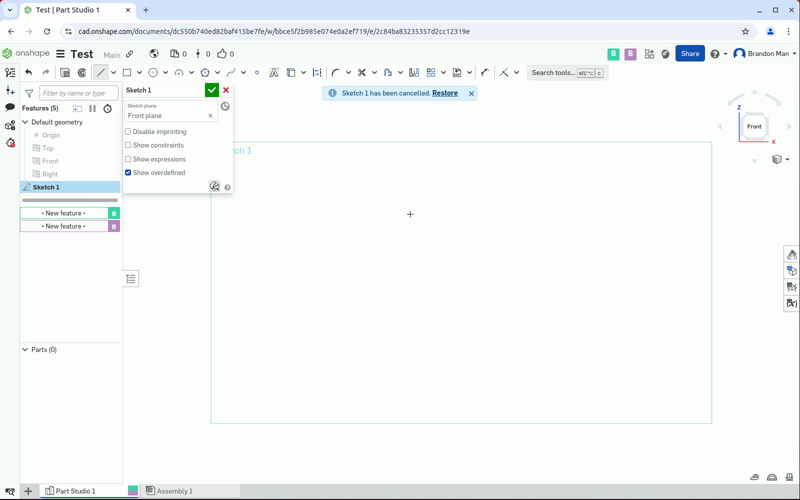
click(410, 213)
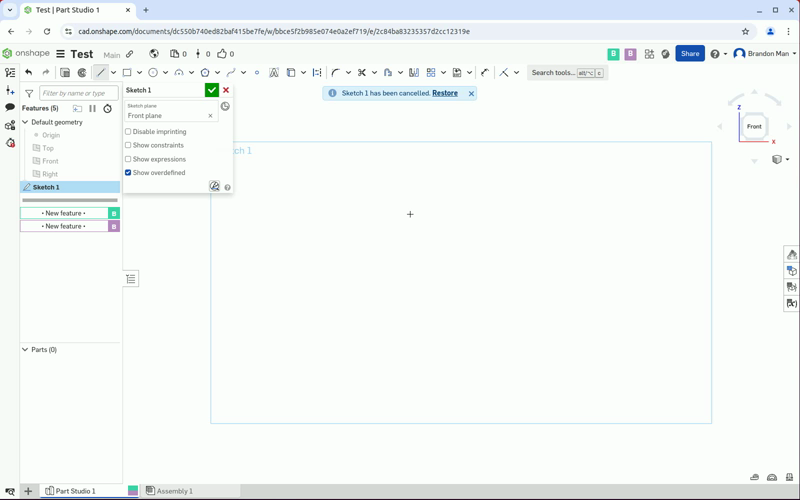
key_up(shift)
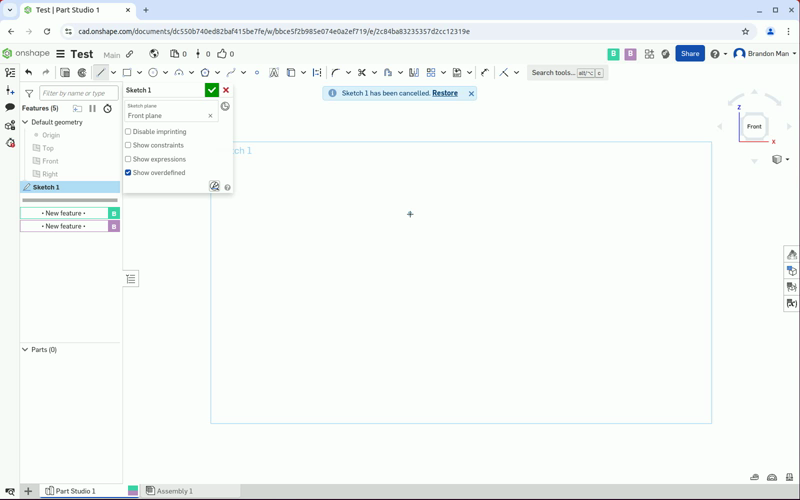
key_down(shift)
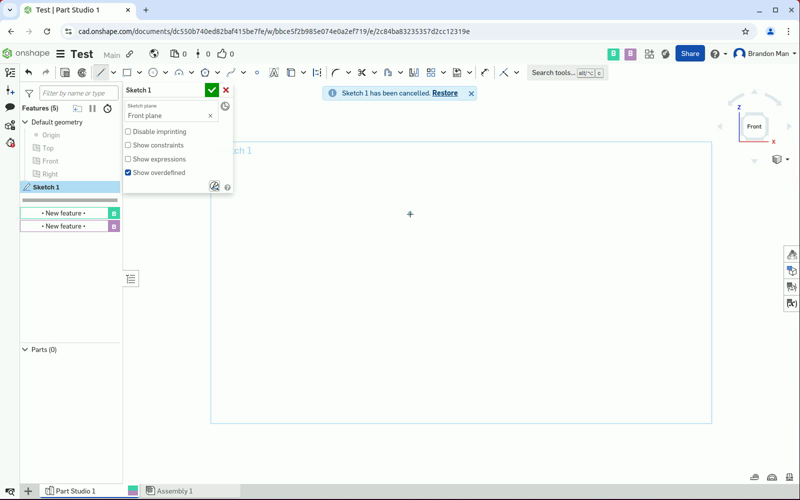
mouse_move(440, 213)
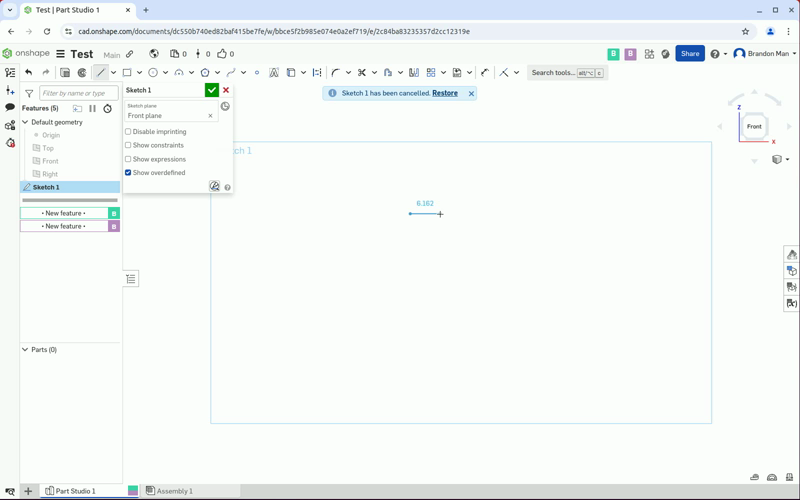
mouse_move(435, 257)
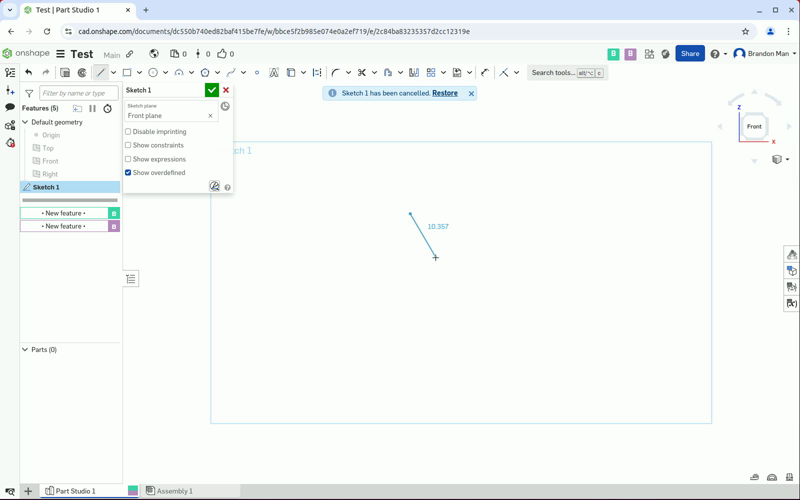
click(435, 257)
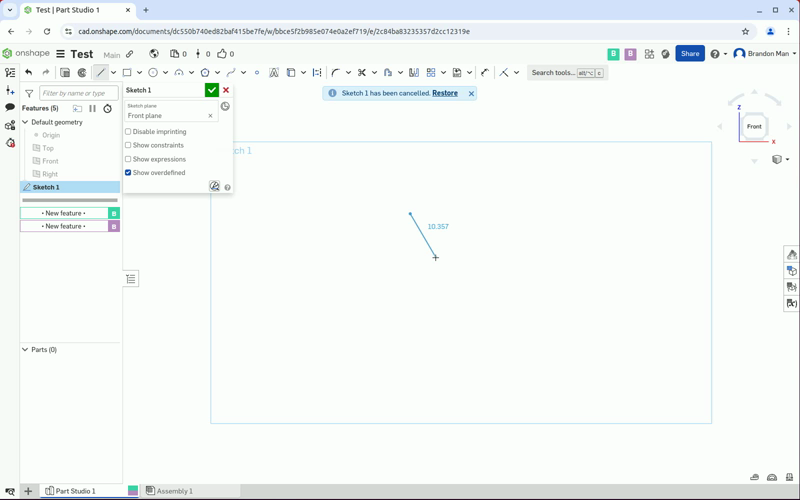
key_up(shift)
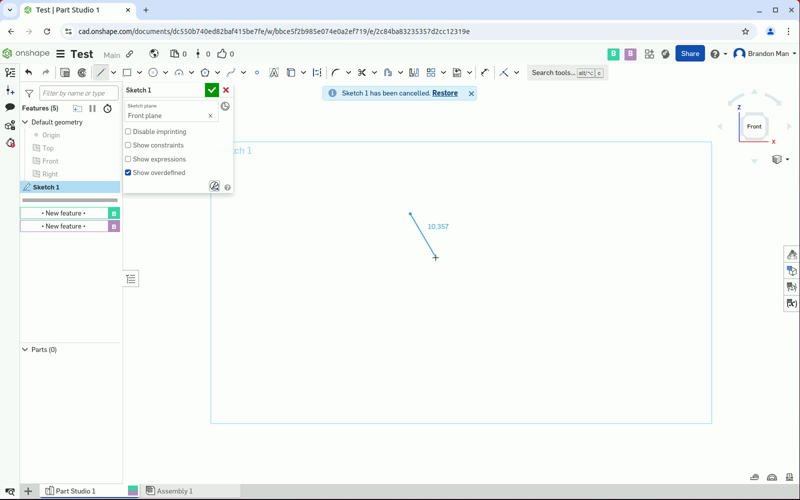
key_down(shift)
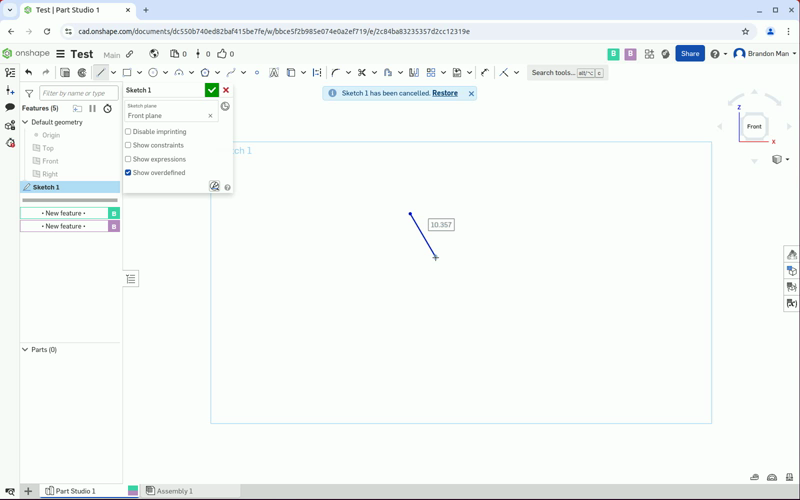
mouse_move(465, 257)
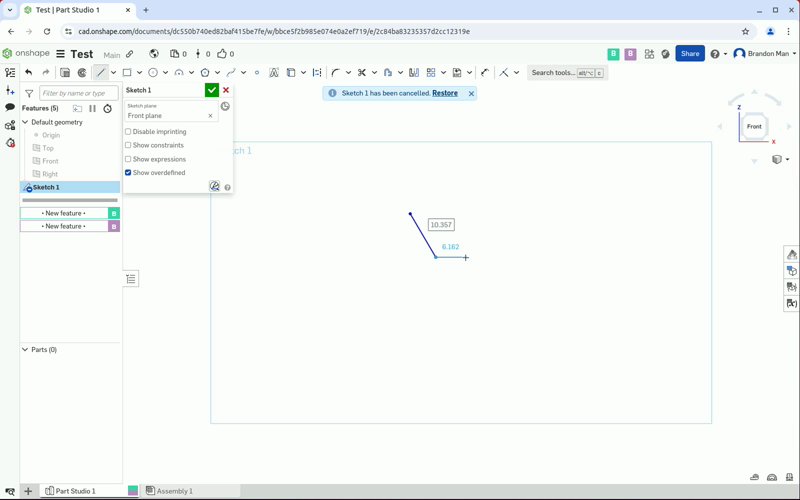
mouse_move(485, 257)
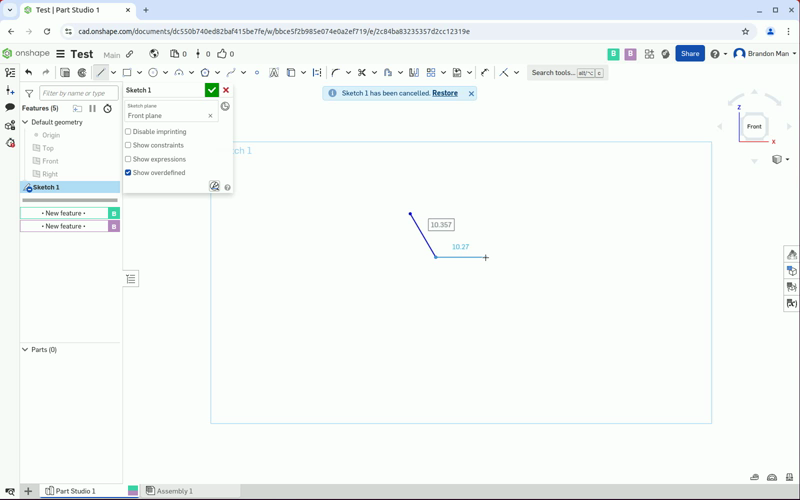
click(485, 257)
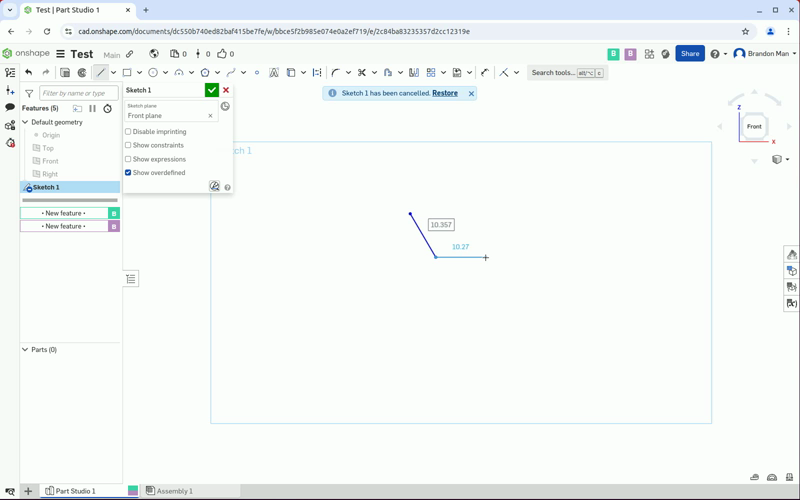
key_up(shift)
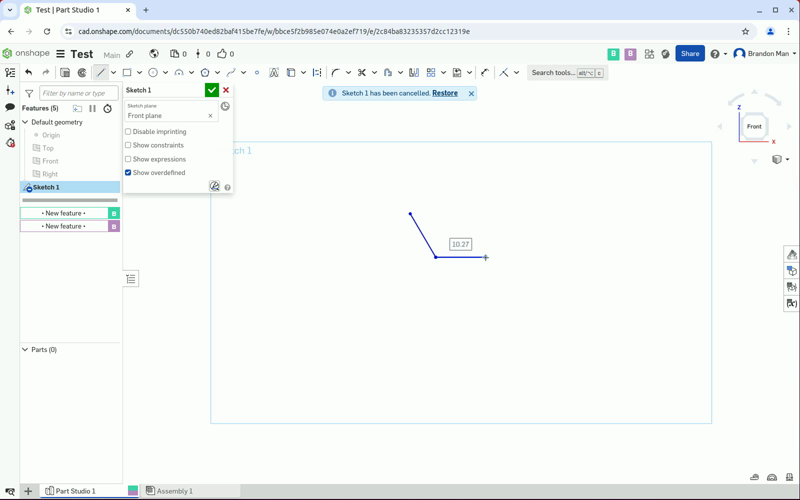
key_down(shift)
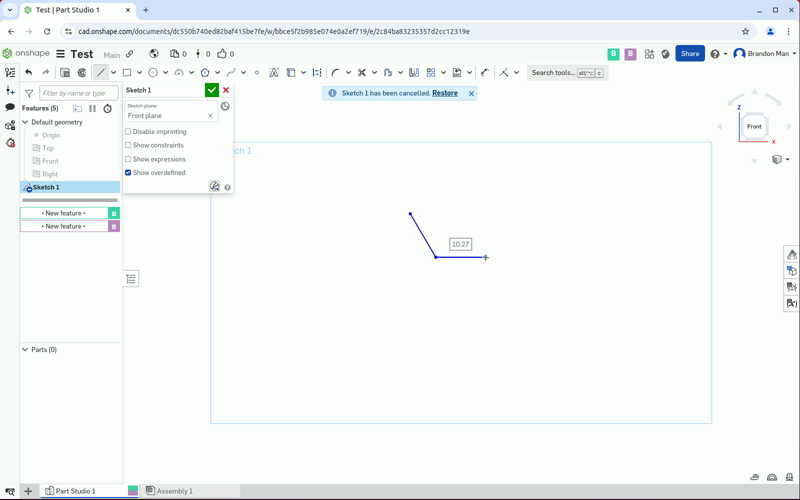
mouse_move(515, 257)
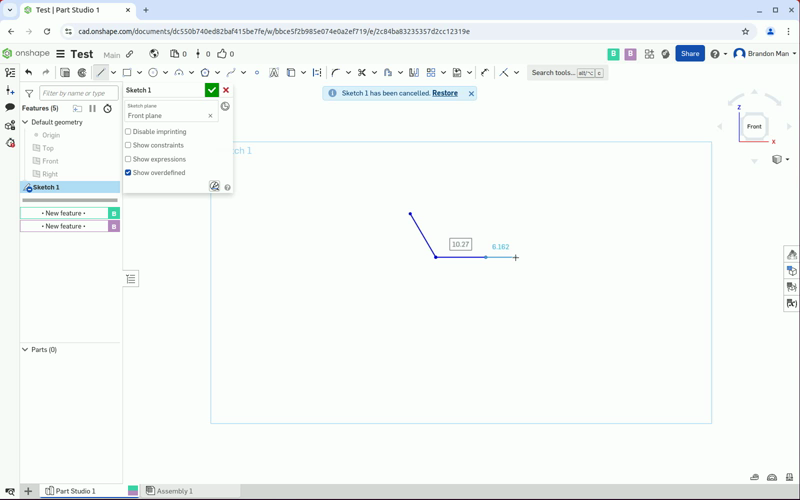
mouse_move(511, 213)
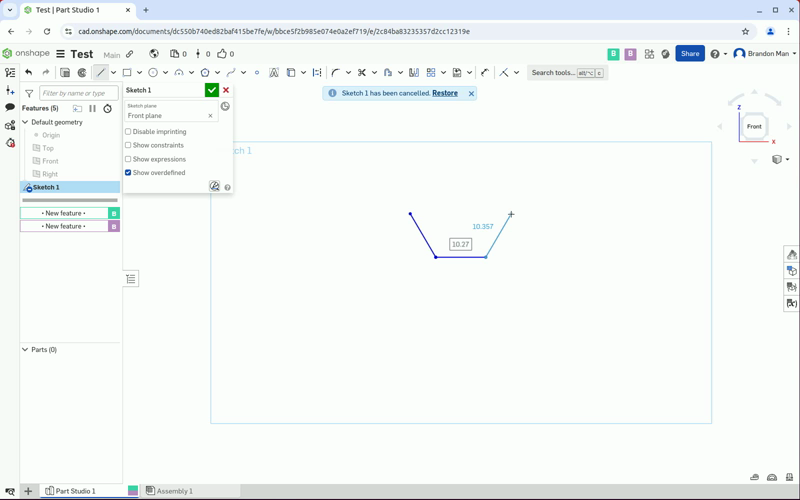
click(511, 213)
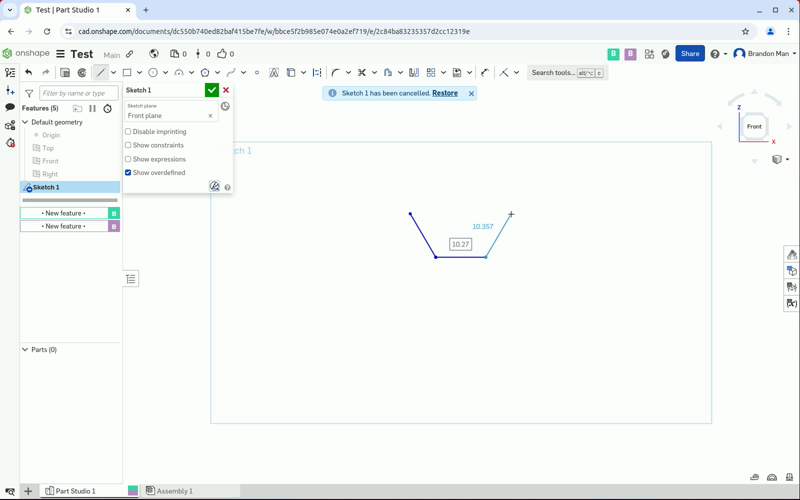
key_up(shift)
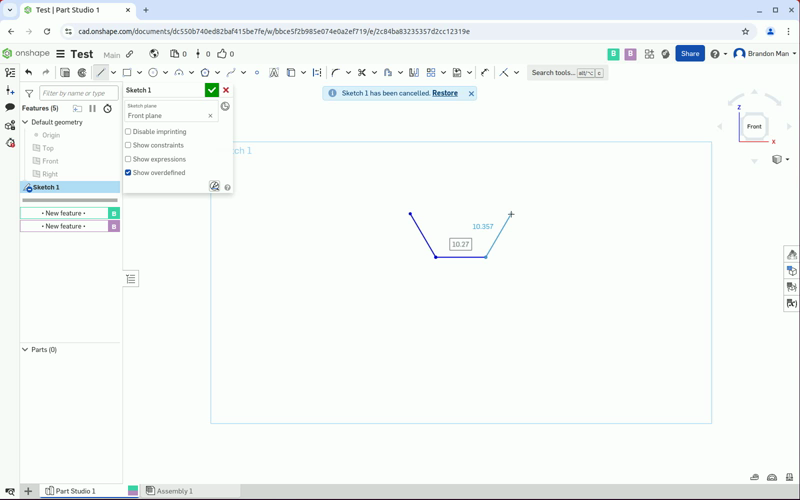
key_down(shift)
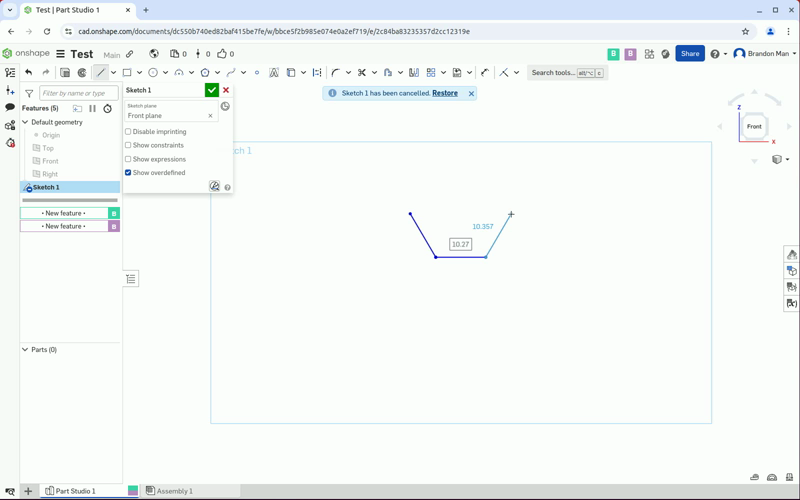
mouse_move(541, 213)
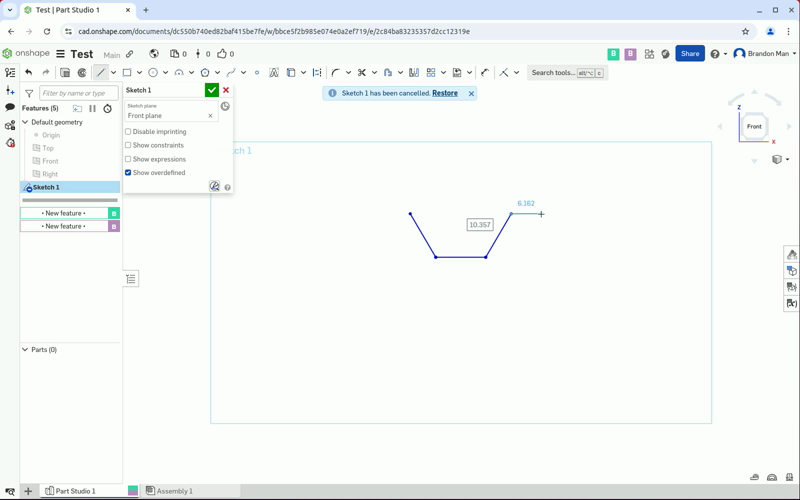
mouse_move(485, 170)
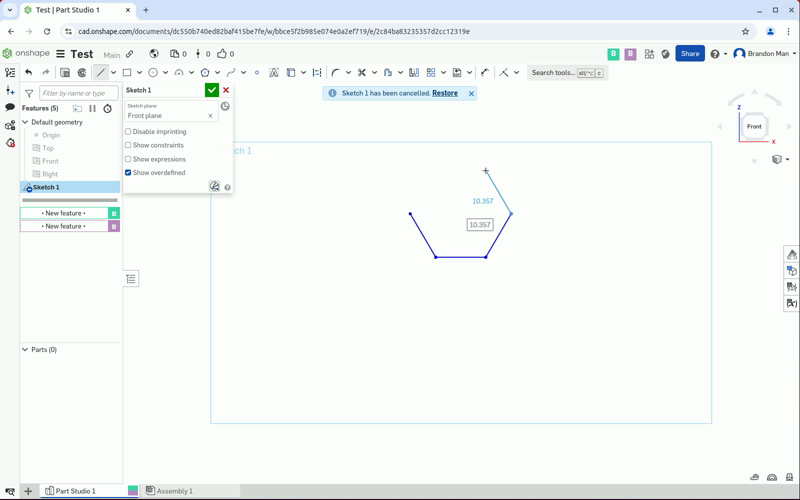
click(485, 170)
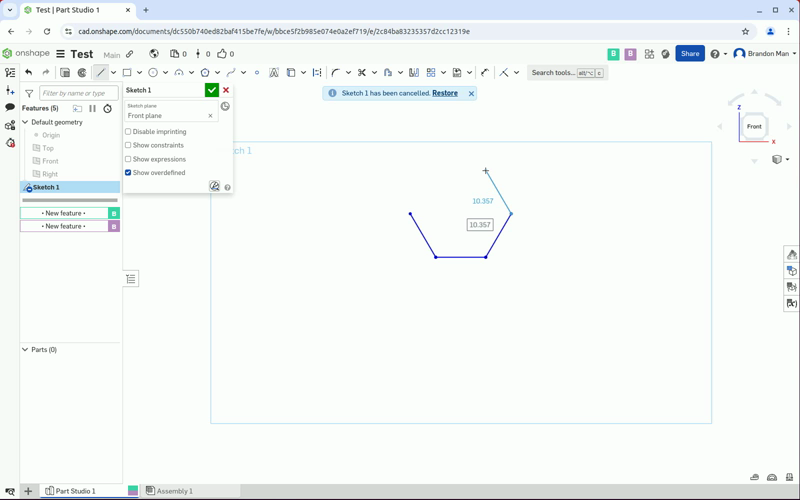
key_up(shift)
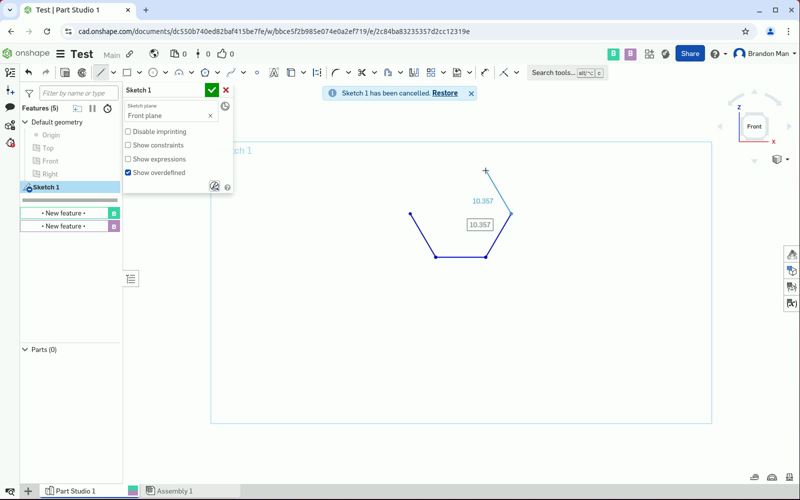
key_down(shift)
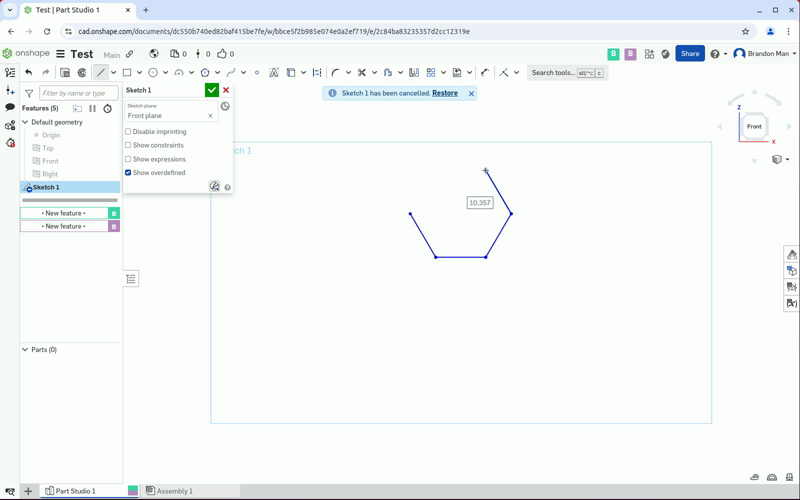
mouse_move(515, 170)
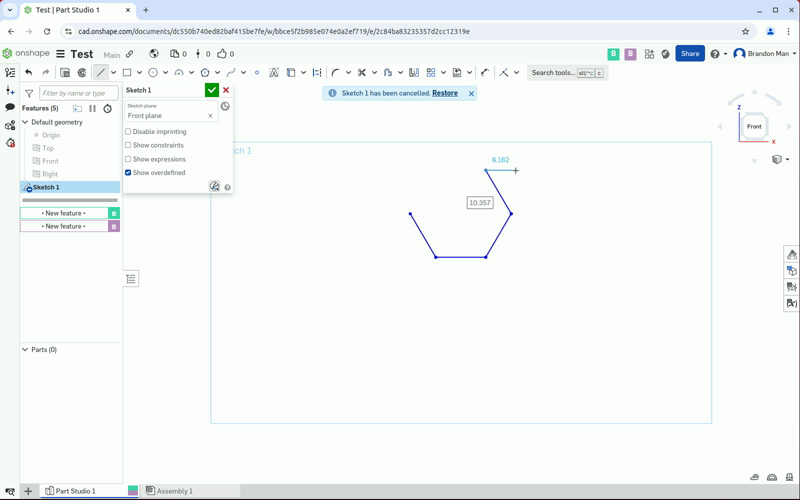
mouse_move(435, 170)
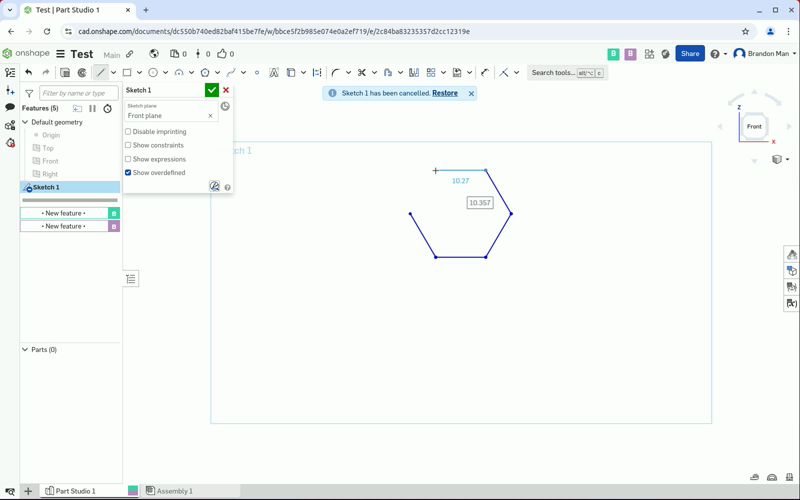
click(435, 170)
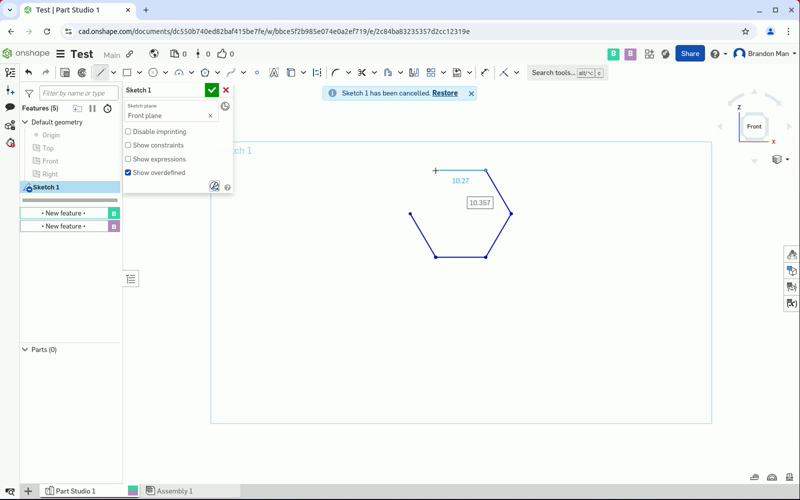
key_up(shift)
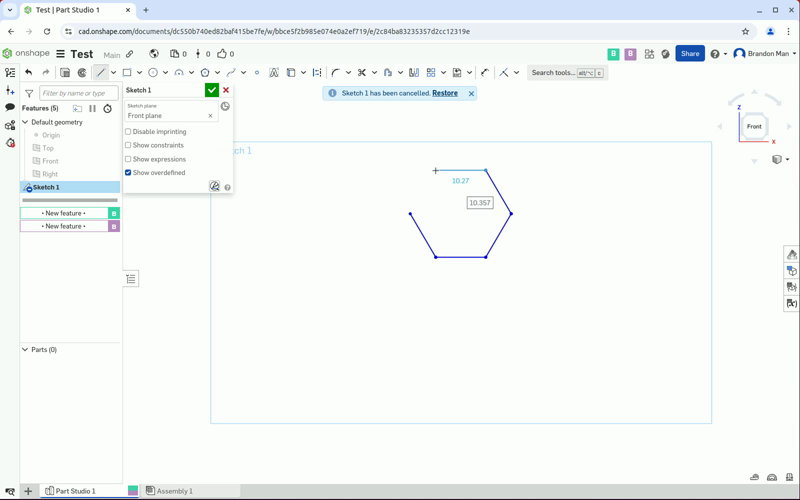
mouse_move(465, 170)
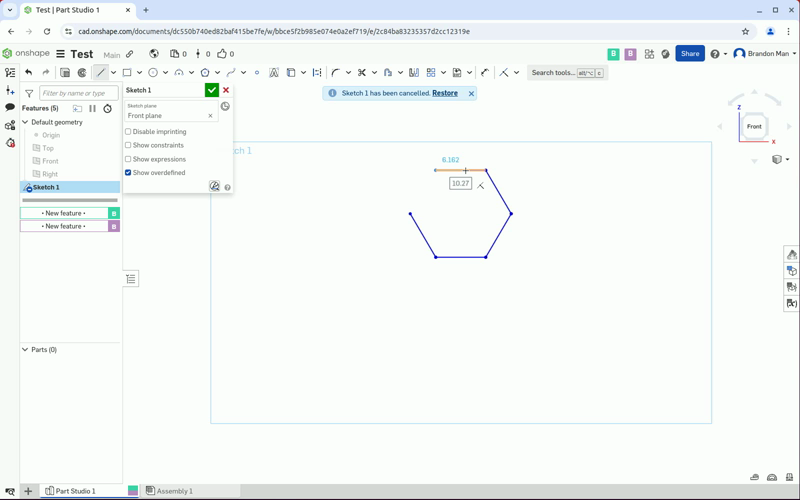
key_down(shift)
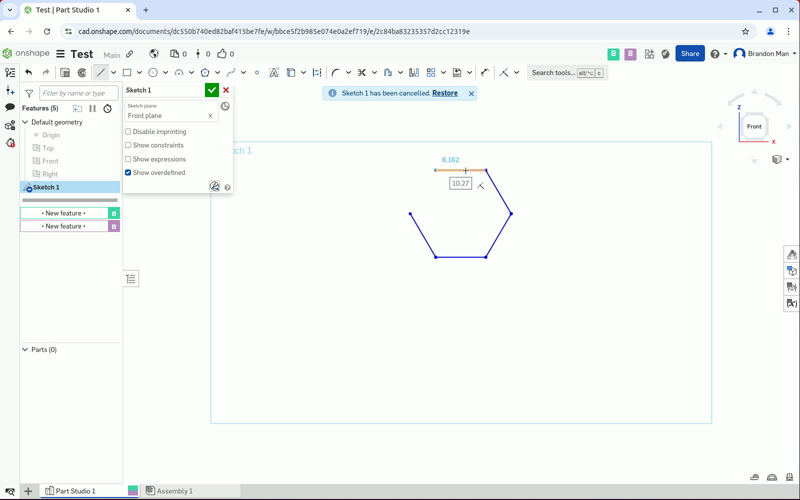
mouse_move(410, 213)
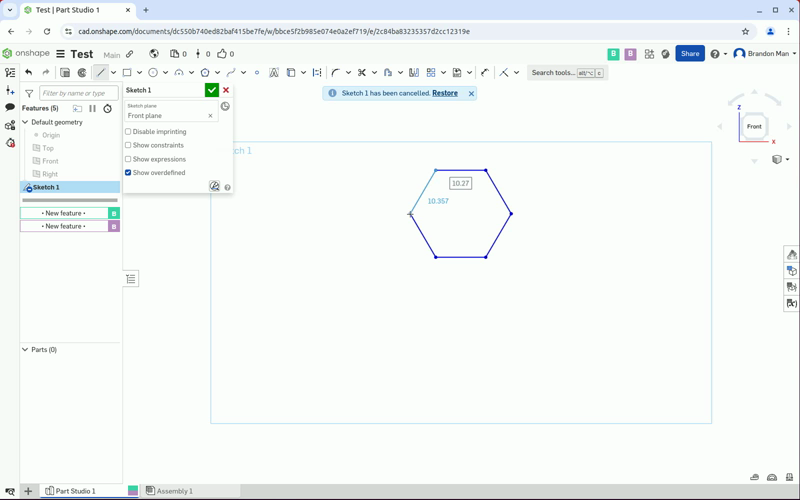
key_up(shift)
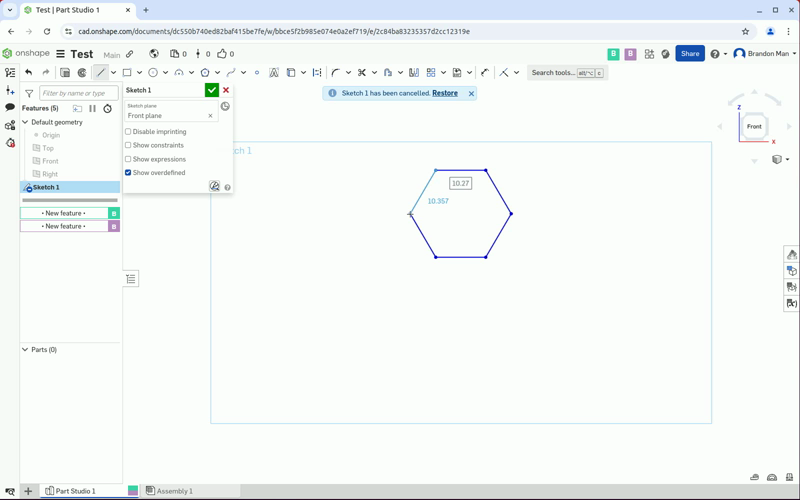
click(410, 213)
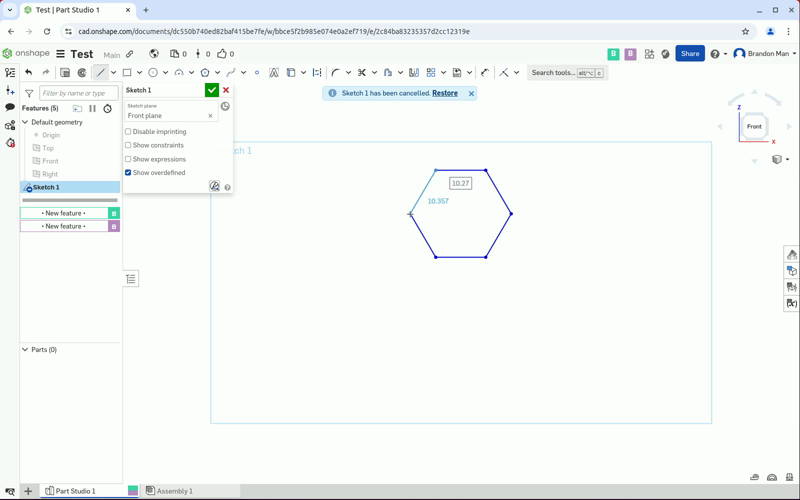
key(esc)
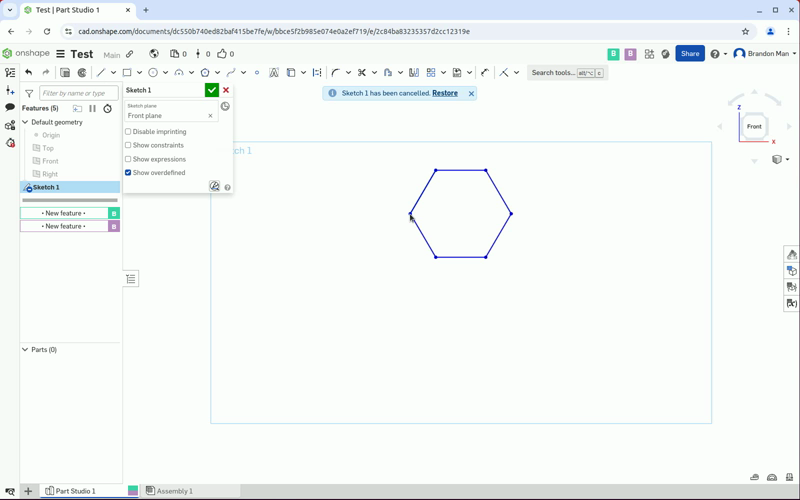
key(l)
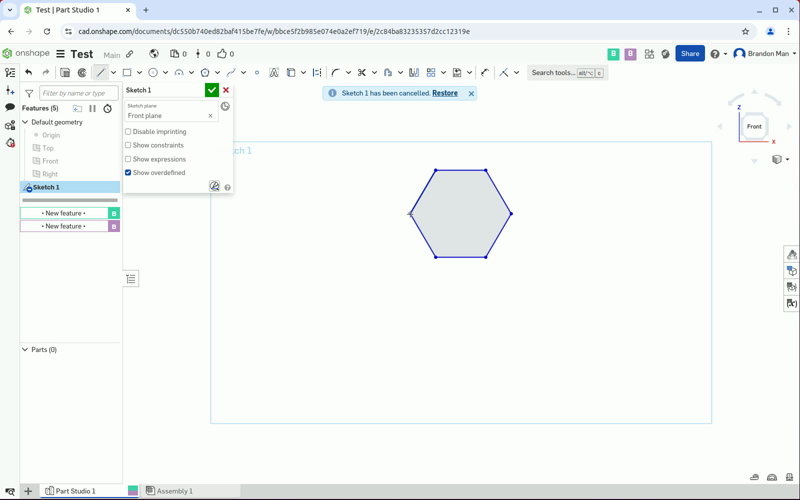
key_down(shift)
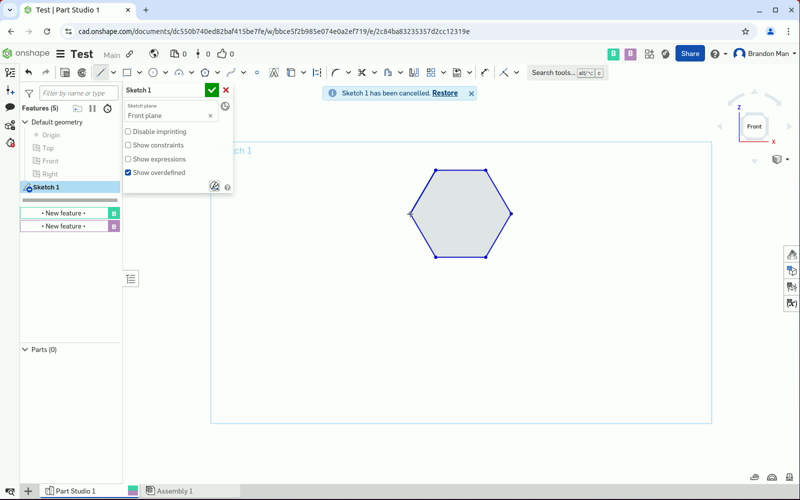
mouse_move(435, 213)
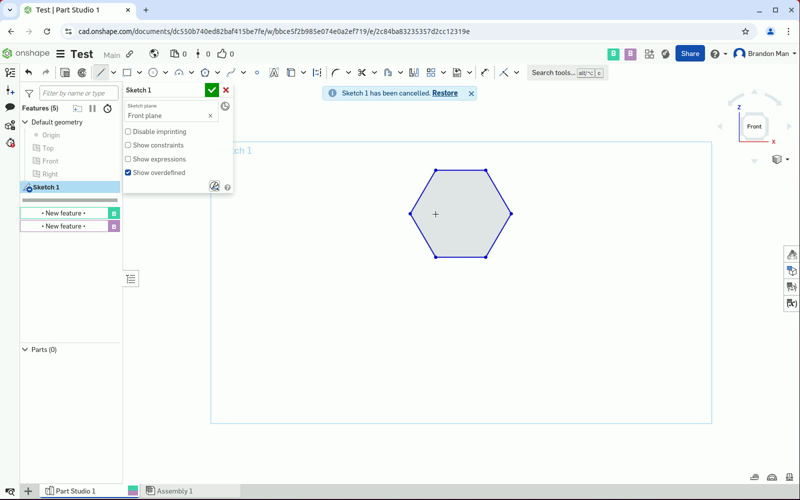
click(435, 213)
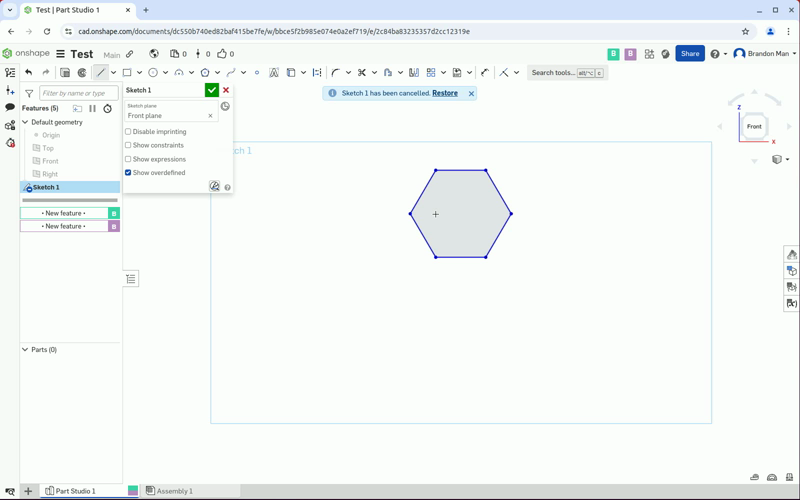
key_up(shift)
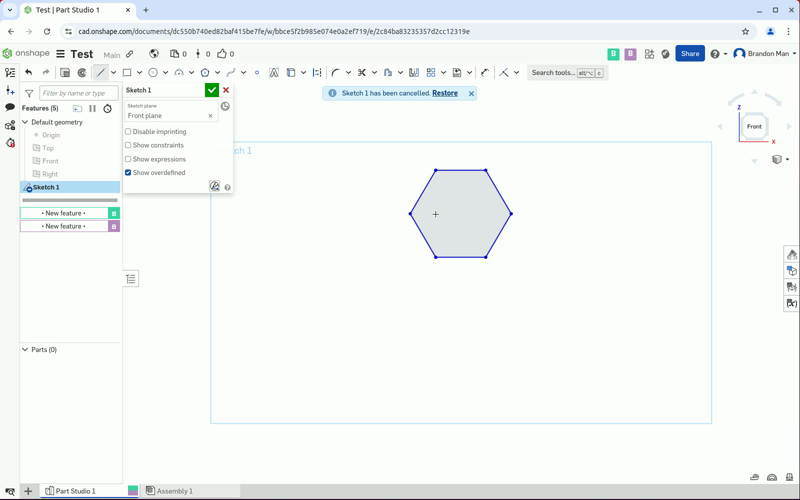
key_down(shift)
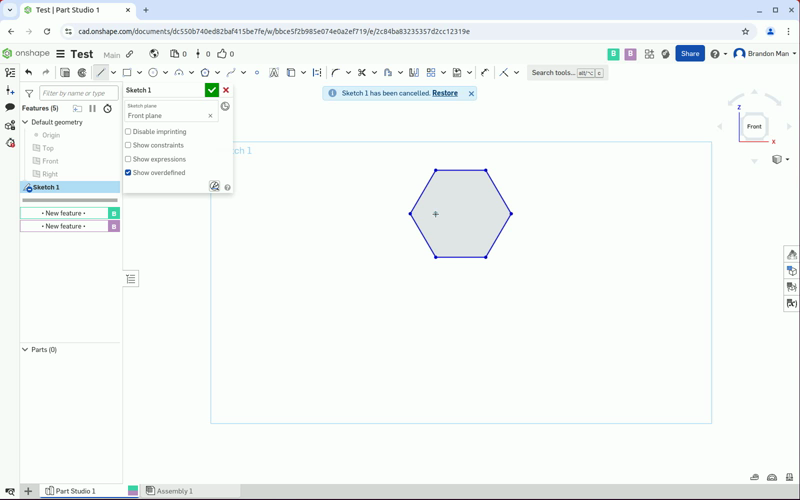
mouse_move(465, 213)
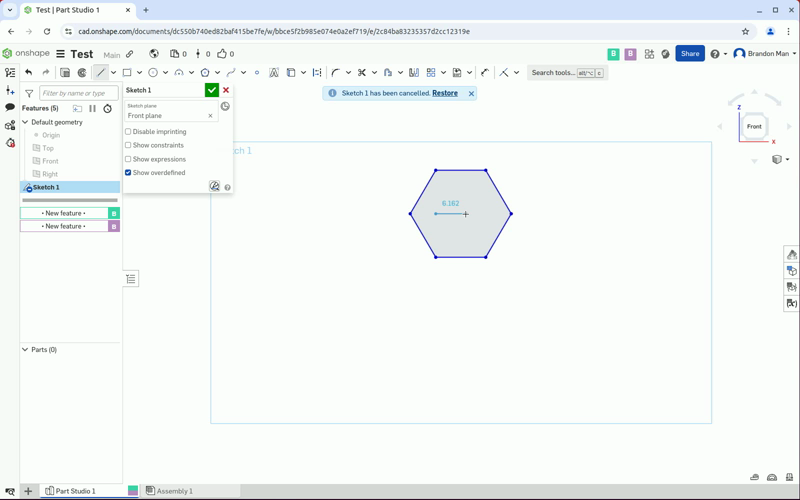
mouse_move(448, 236)
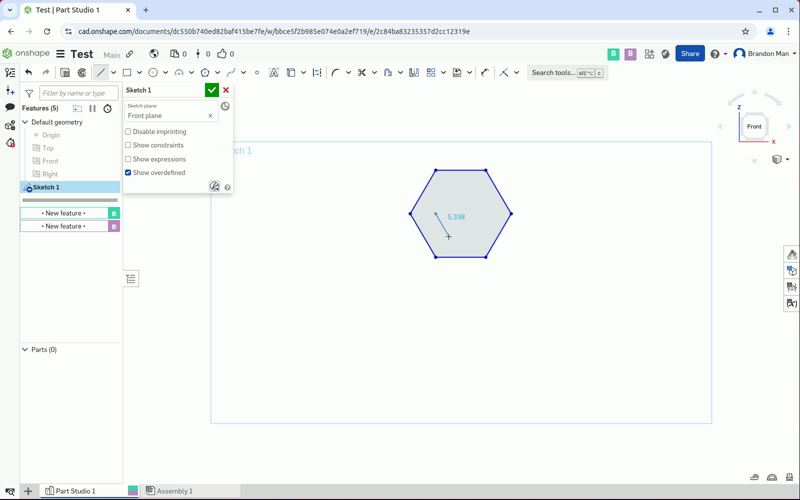
click(448, 236)
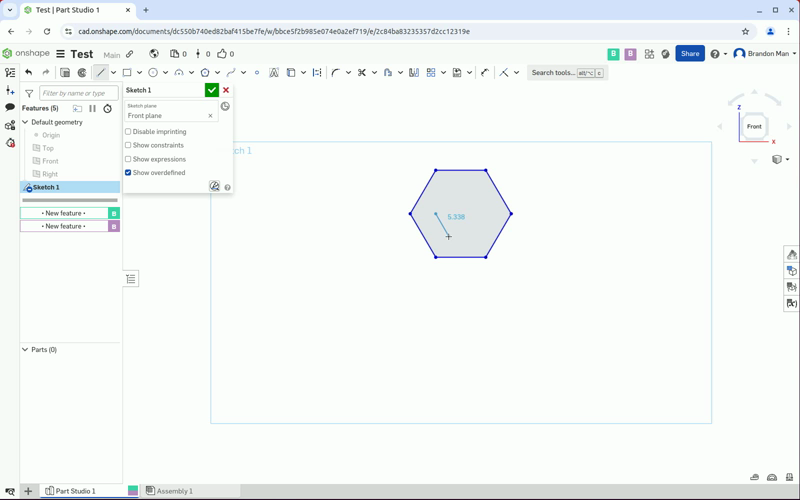
key_up(shift)
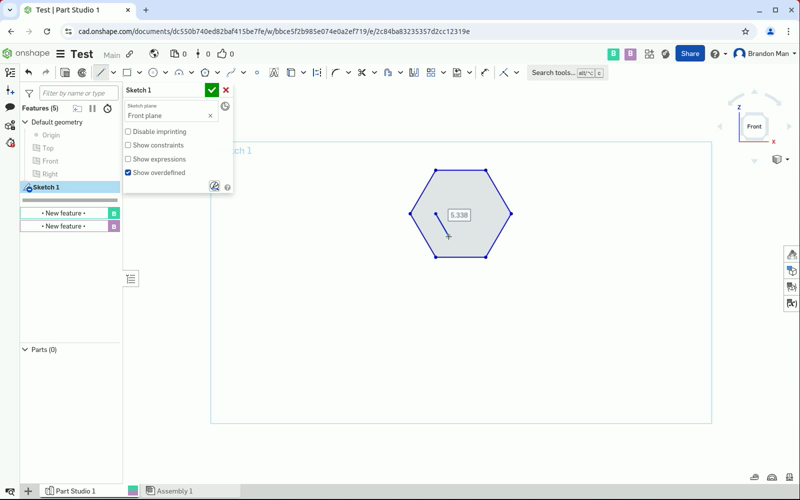
key_down(shift)
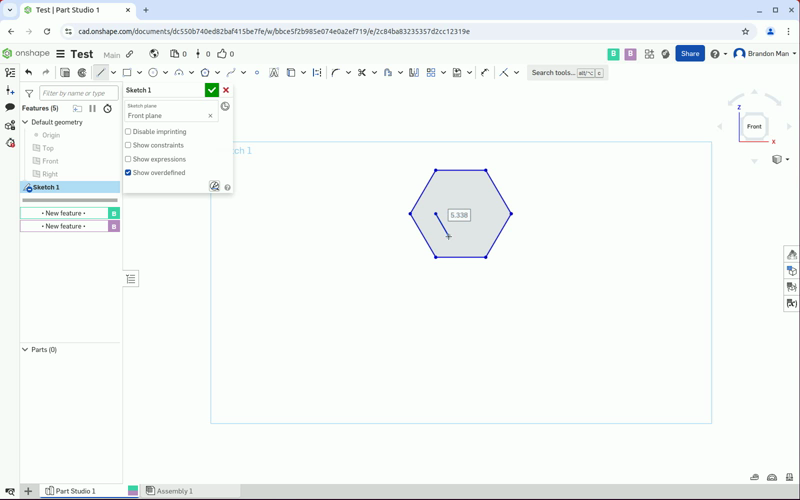
mouse_move(478, 236)
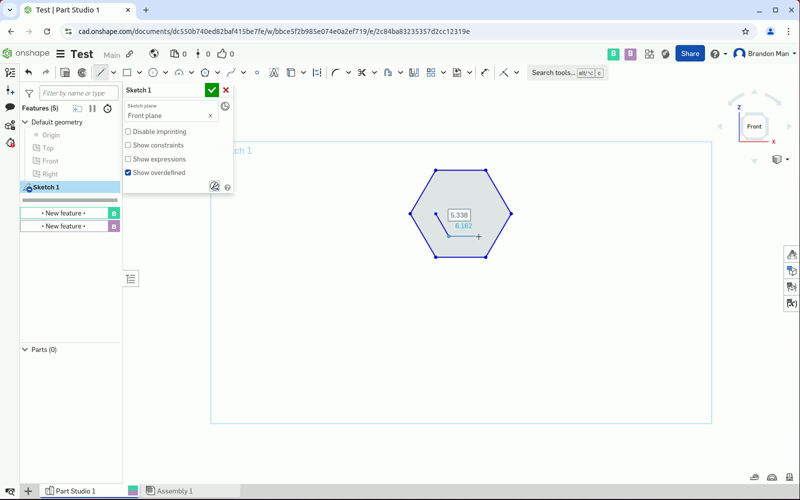
mouse_move(473, 236)
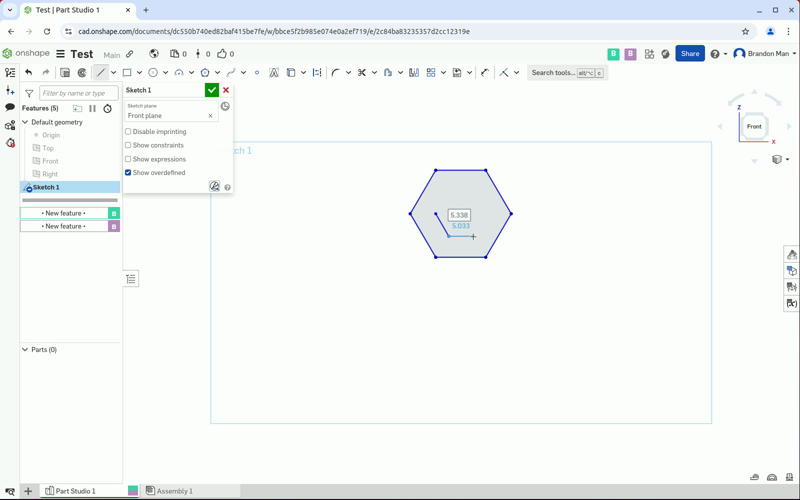
click(473, 236)
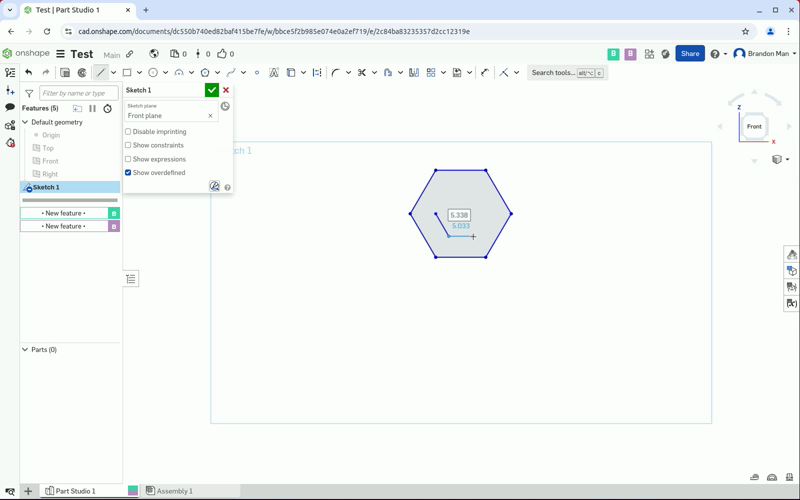
key_up(shift)
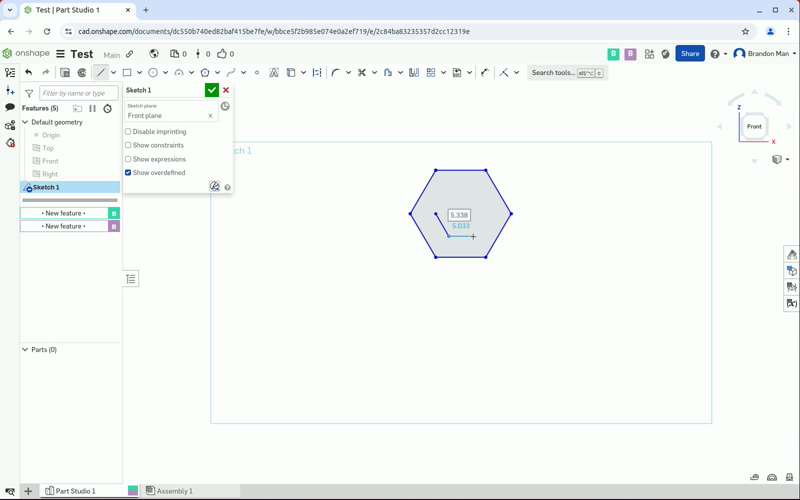
key_down(shift)
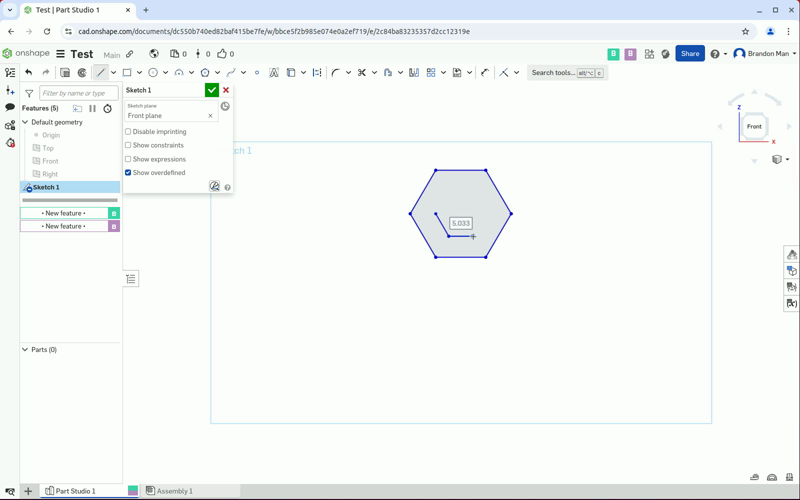
mouse_move(503, 236)
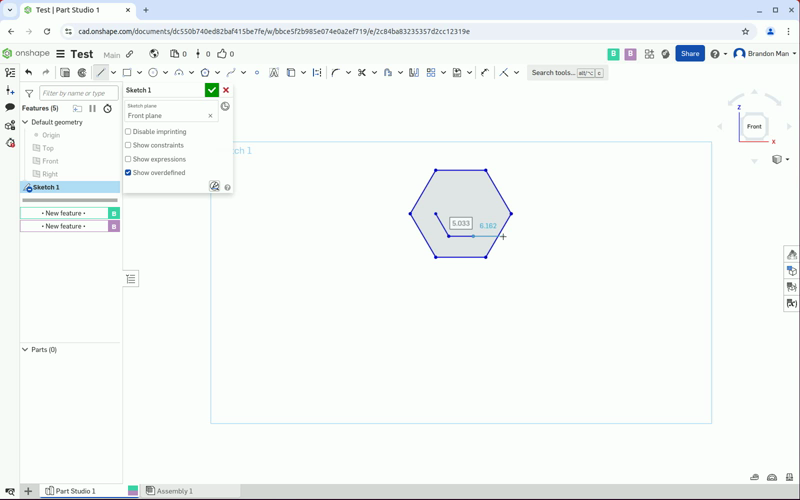
mouse_move(485, 213)
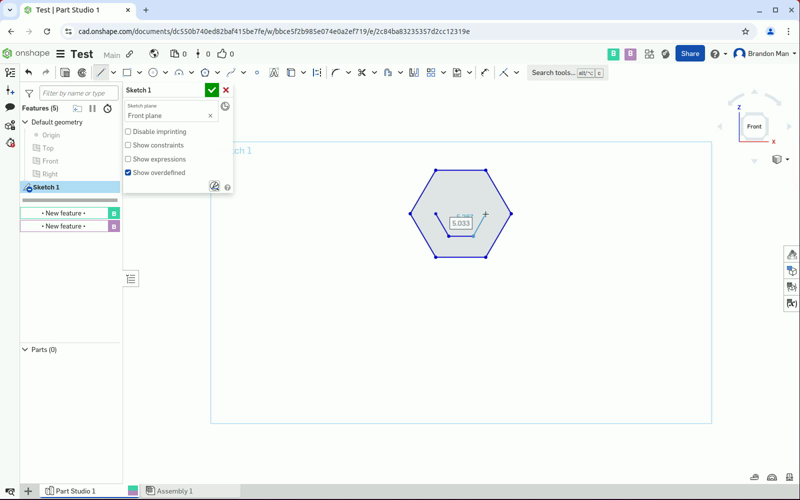
click(485, 213)
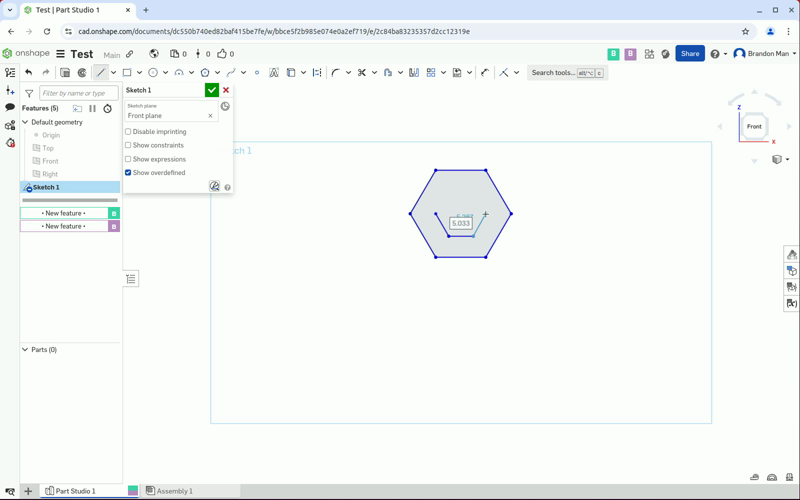
key_up(shift)
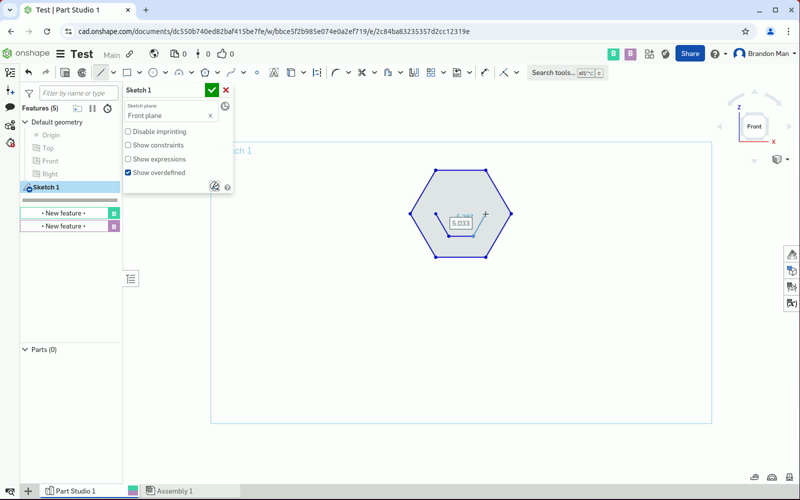
key_down(shift)
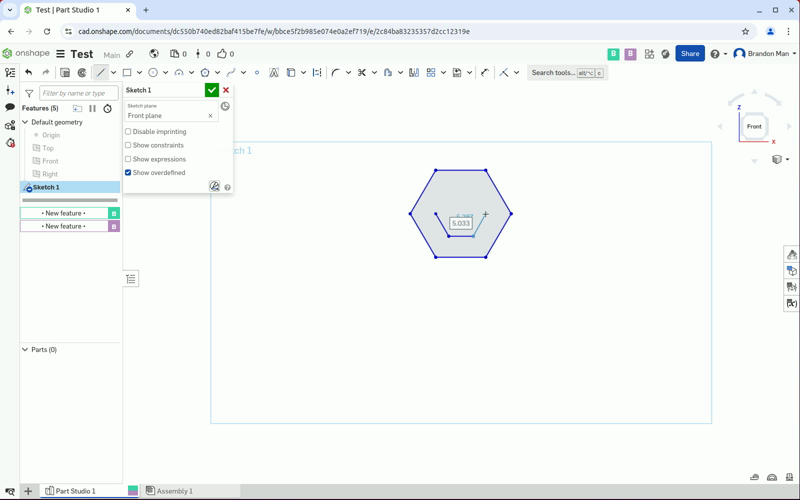
mouse_move(515, 213)
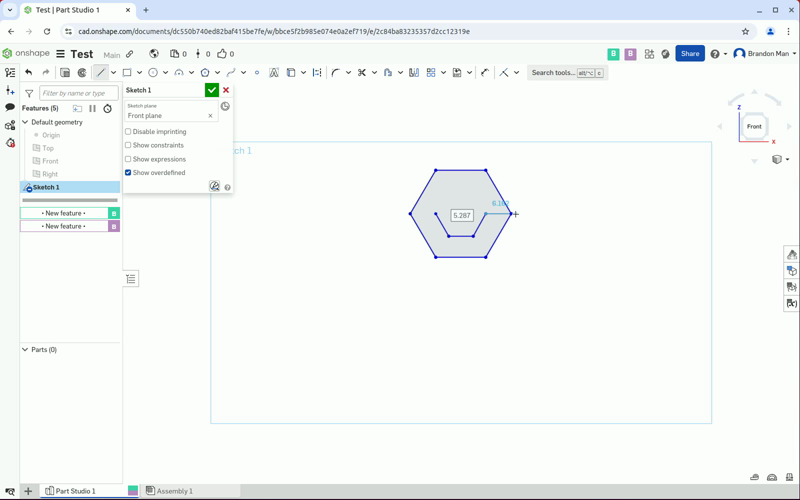
mouse_move(473, 191)
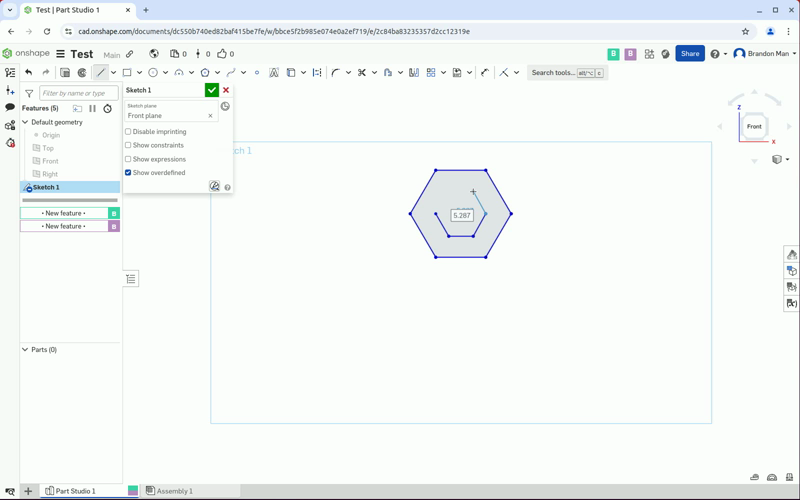
click(473, 191)
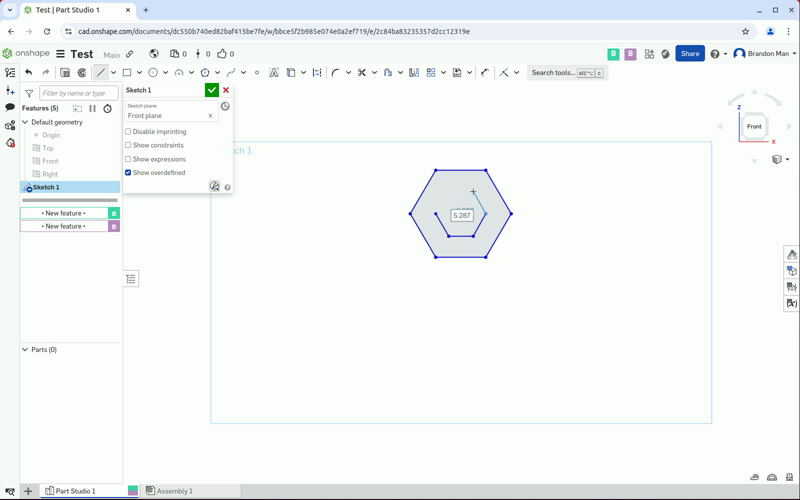
key_up(shift)
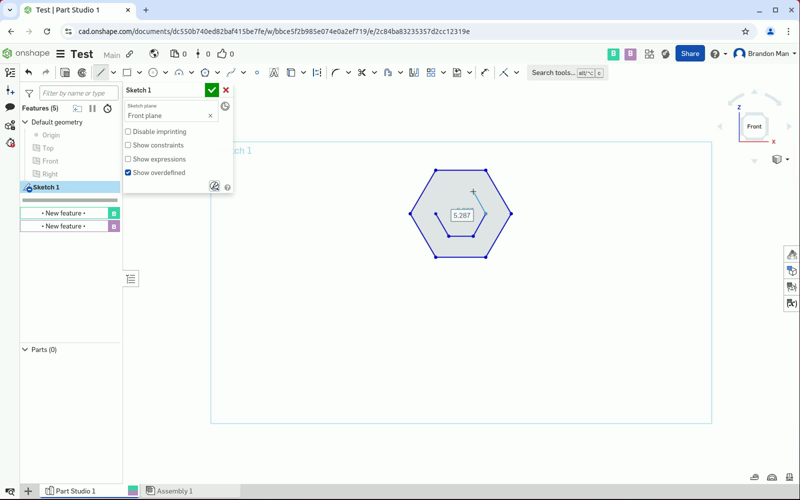
key_down(shift)
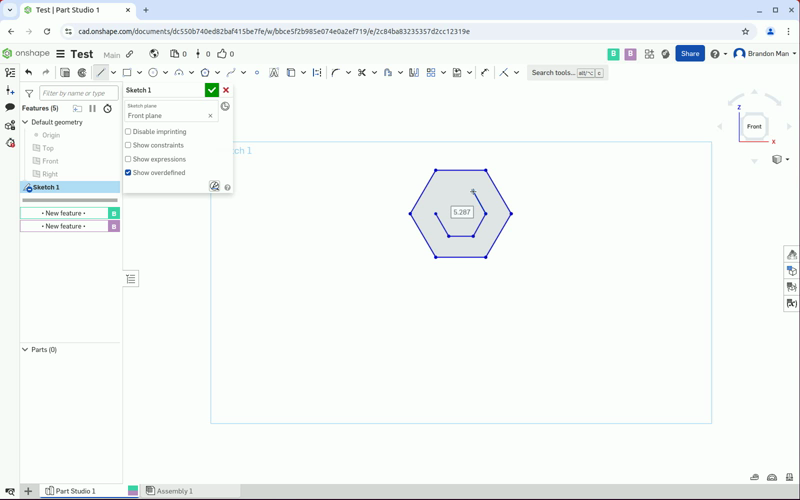
mouse_move(503, 191)
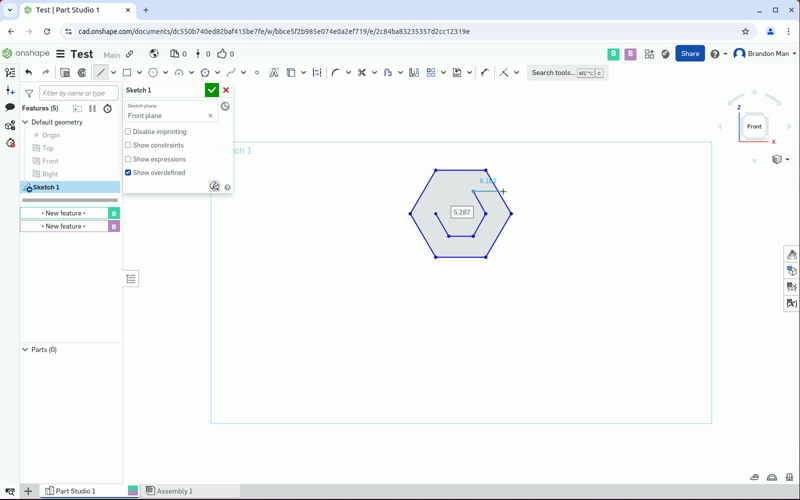
mouse_move(448, 191)
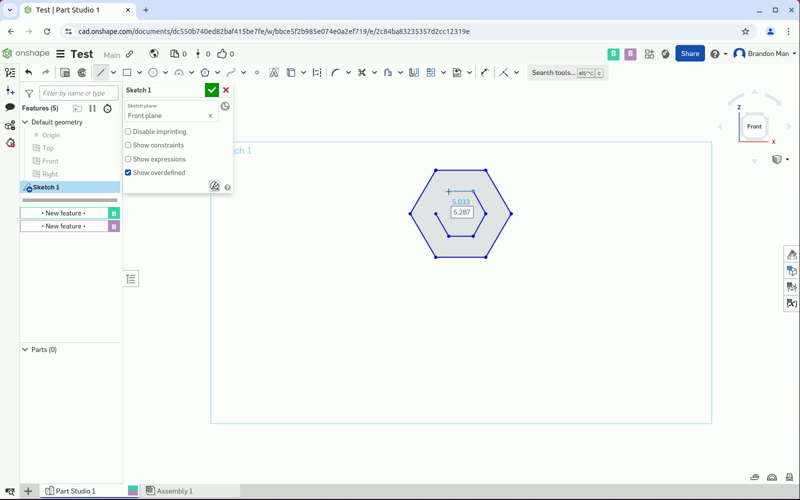
click(448, 191)
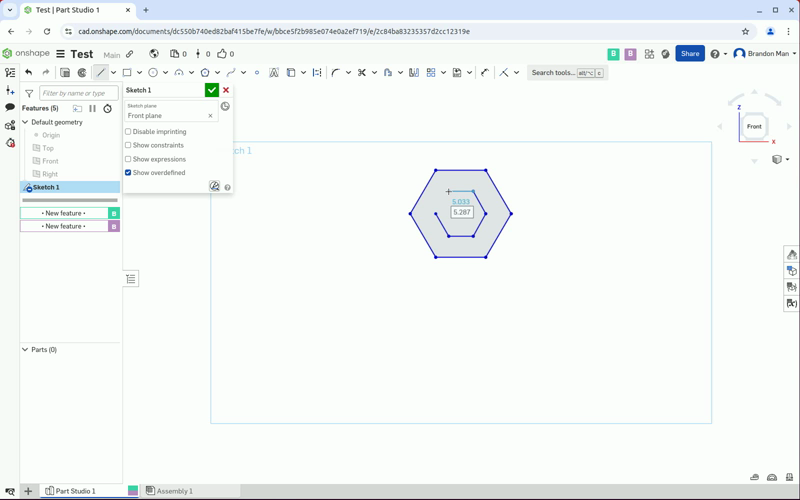
key_up(shift)
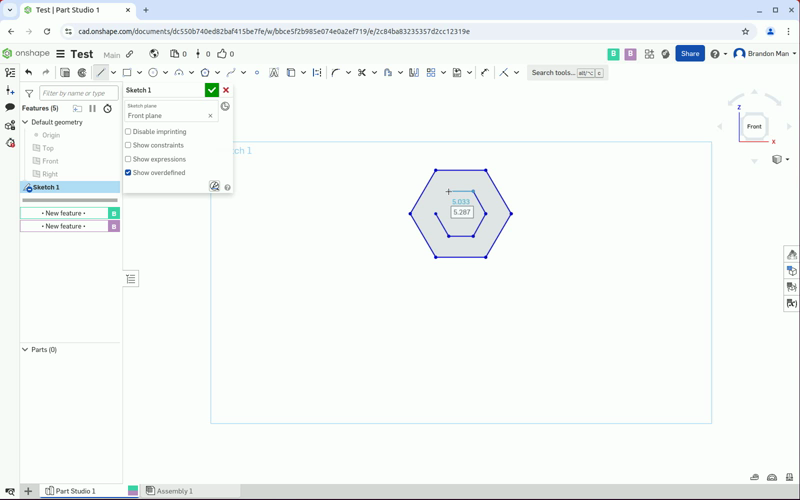
mouse_move(478, 191)
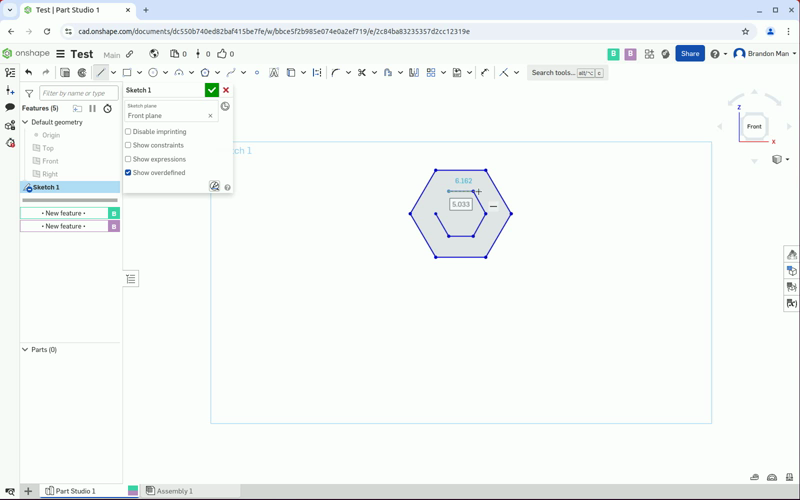
key_down(shift)
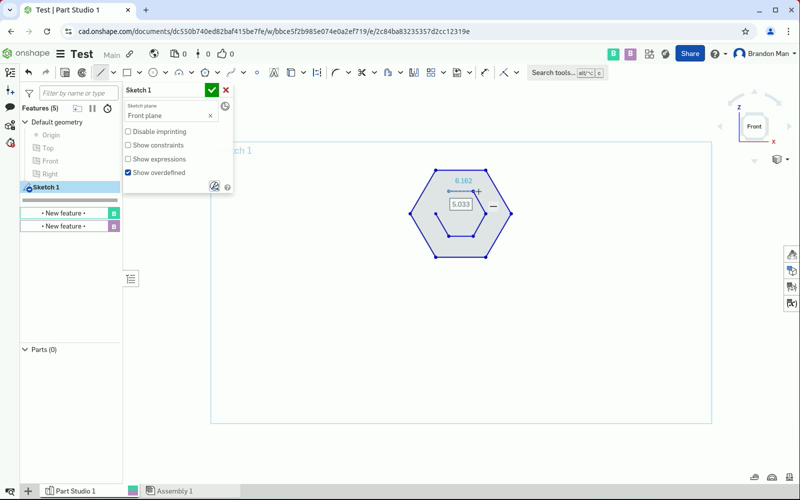
mouse_move(435, 213)
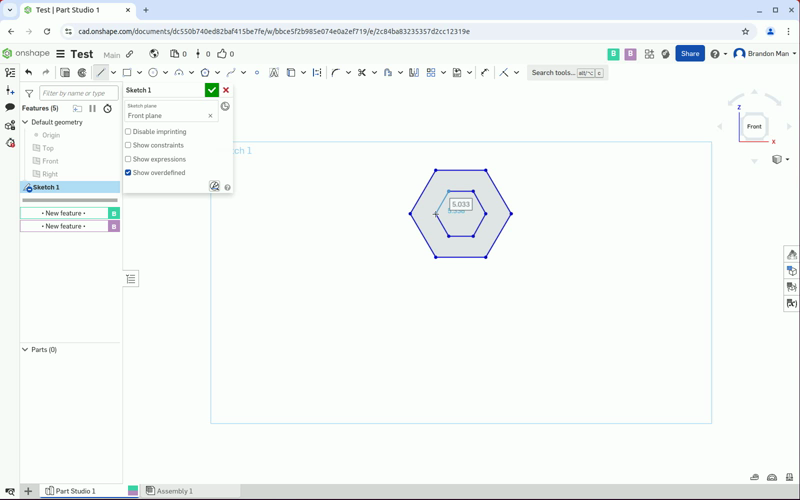
key_up(shift)
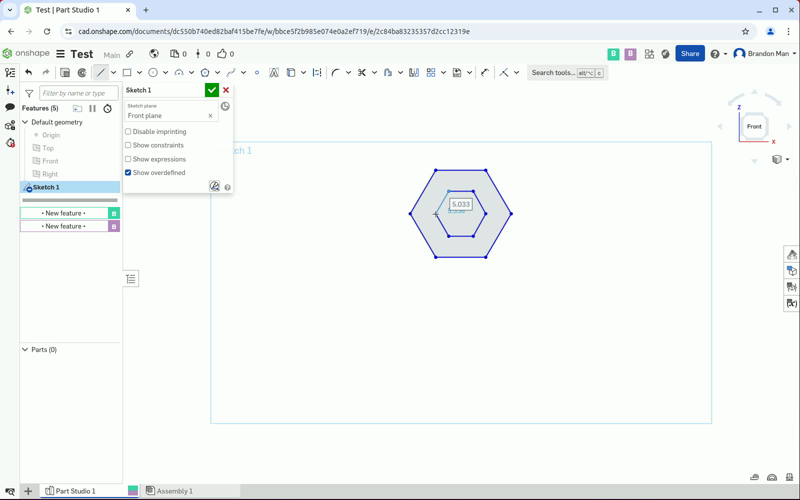
click(435, 213)
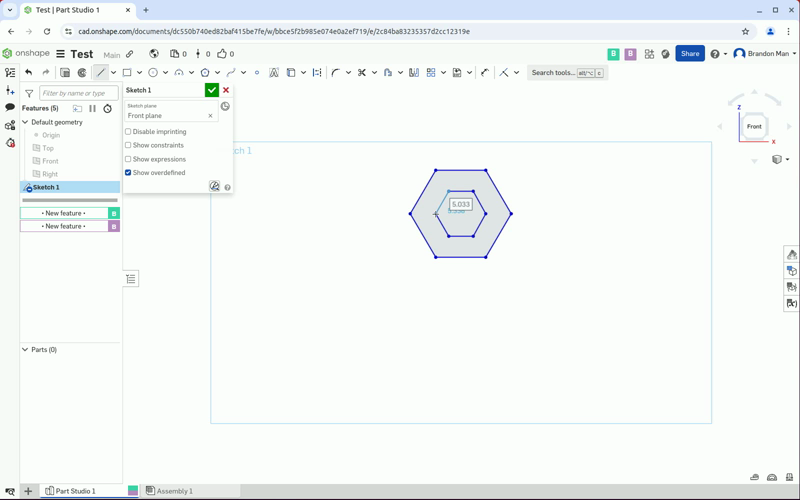
key(esc)
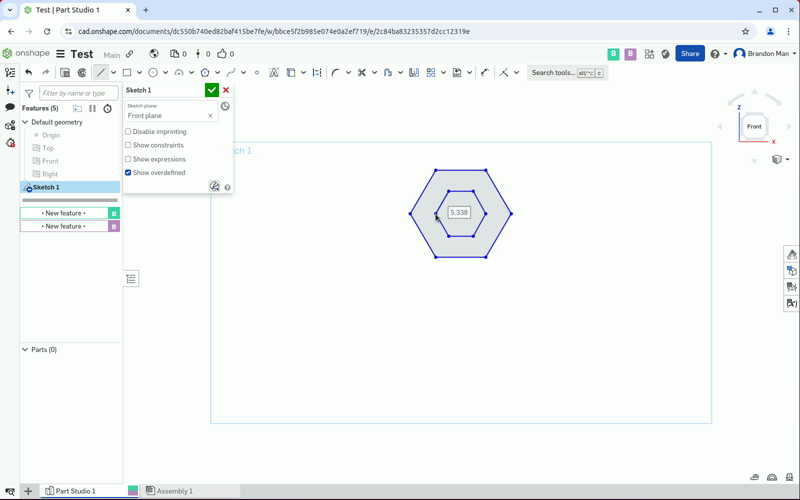
mouse_move(491, 241)
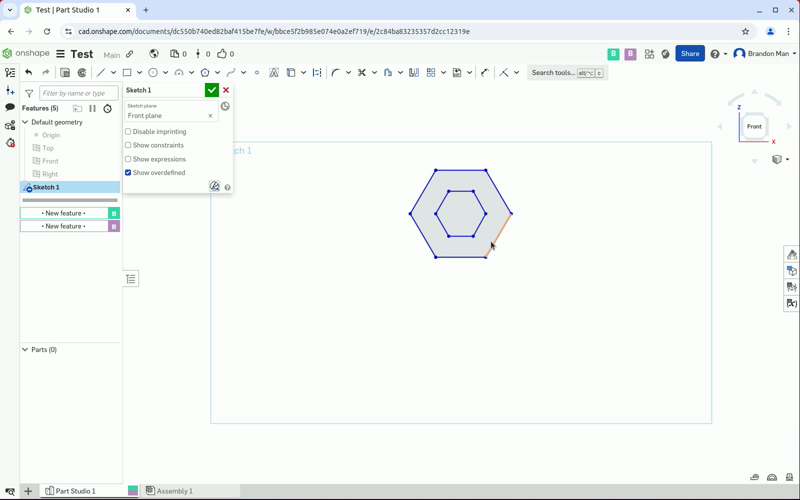
click(491, 241)
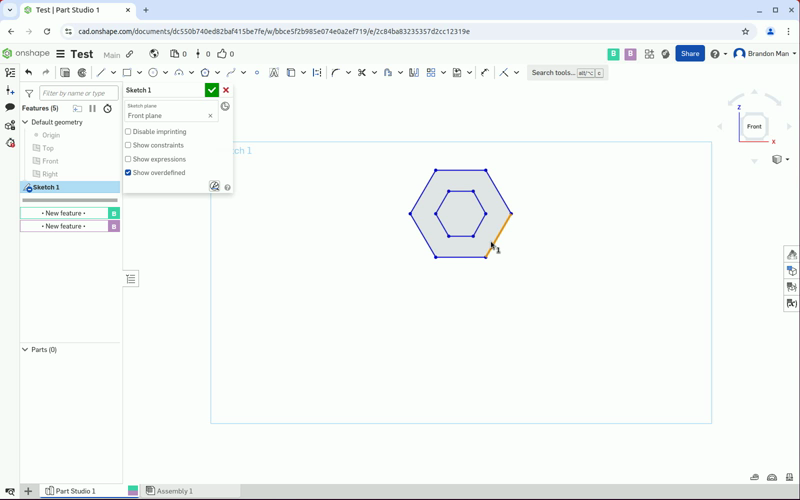
mouse_move(73, 352)
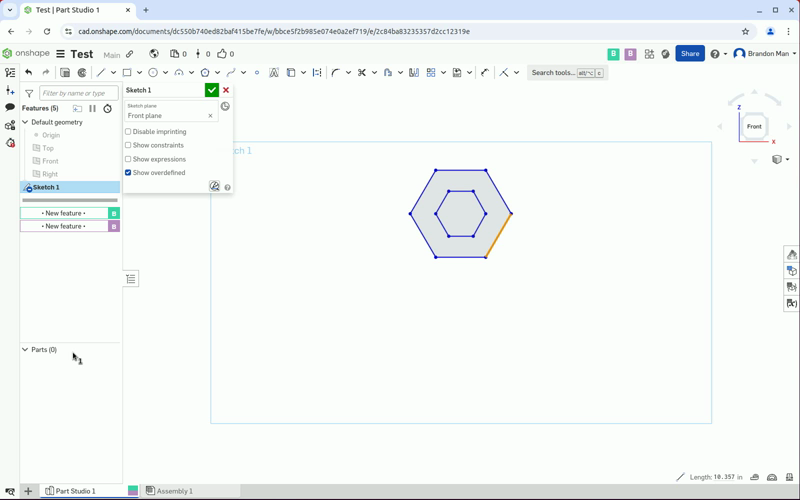
key(shift+y)
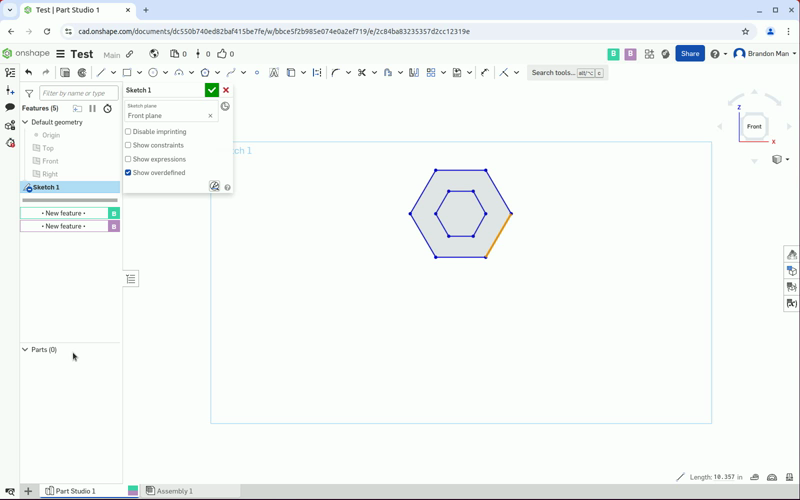
key(shift+e)
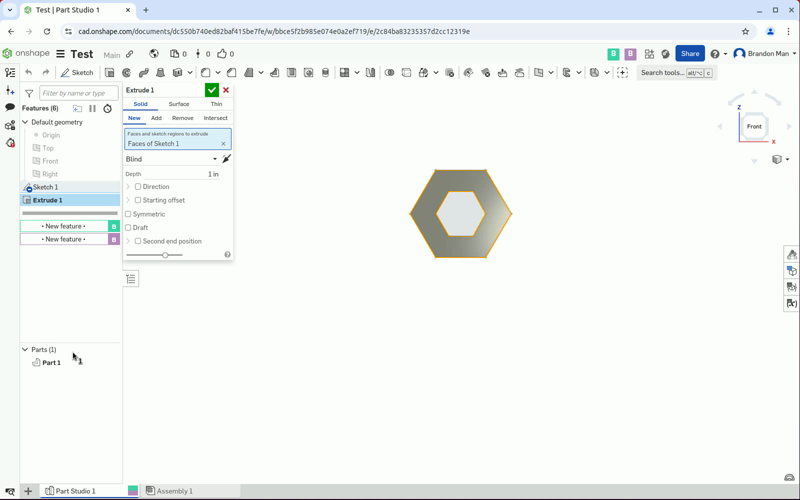
mouse_move(143, 106)
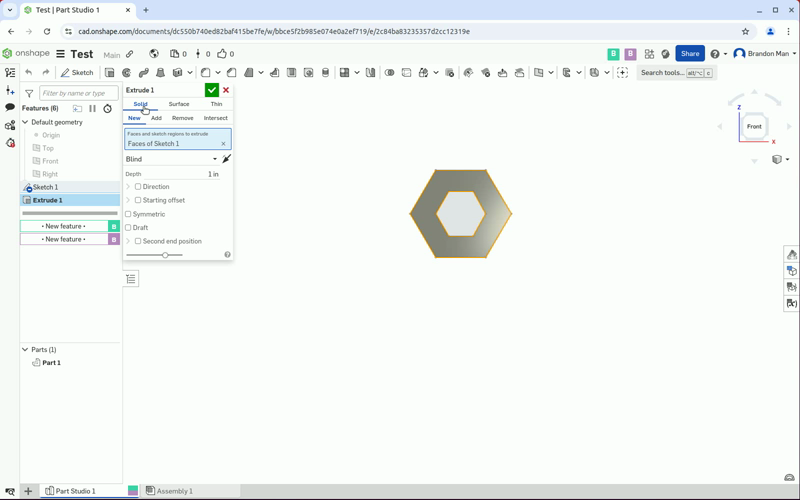
click(143, 106)
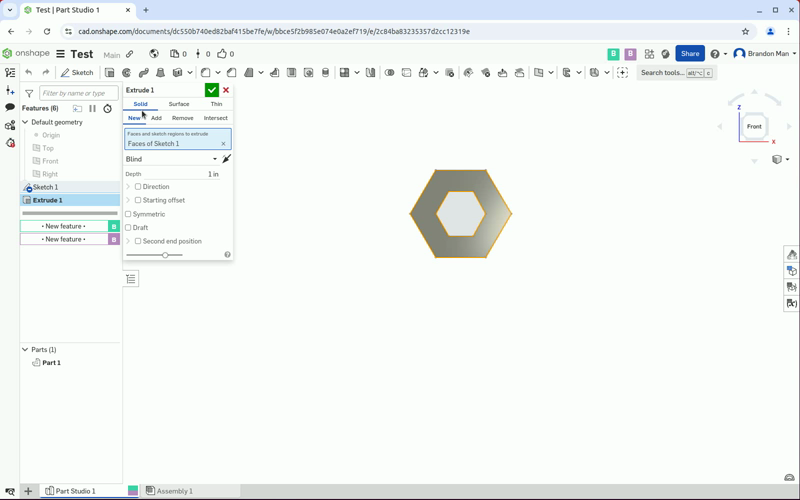
mouse_move(137, 120)
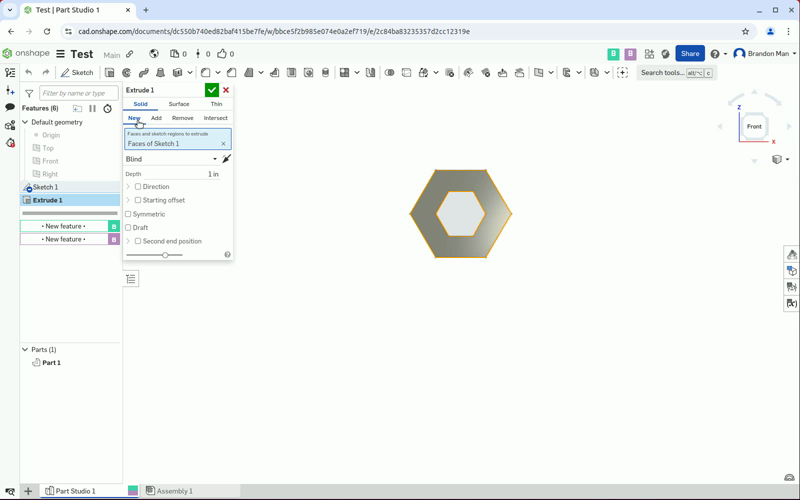
click(137, 120)
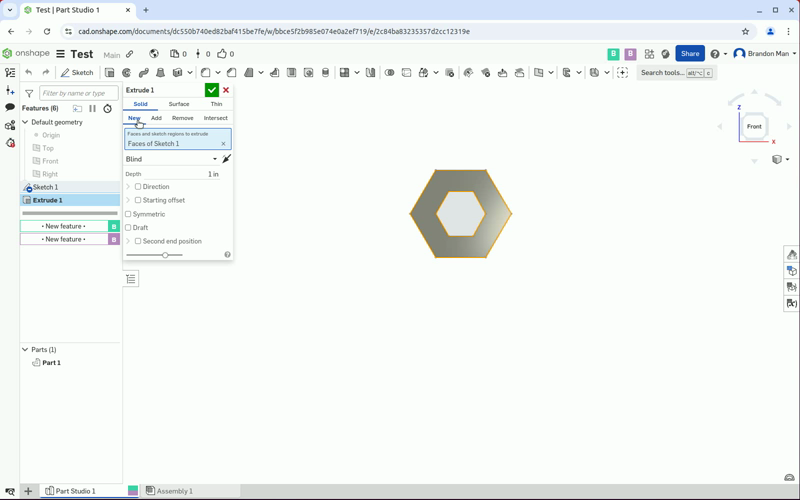
key(tab, 4)
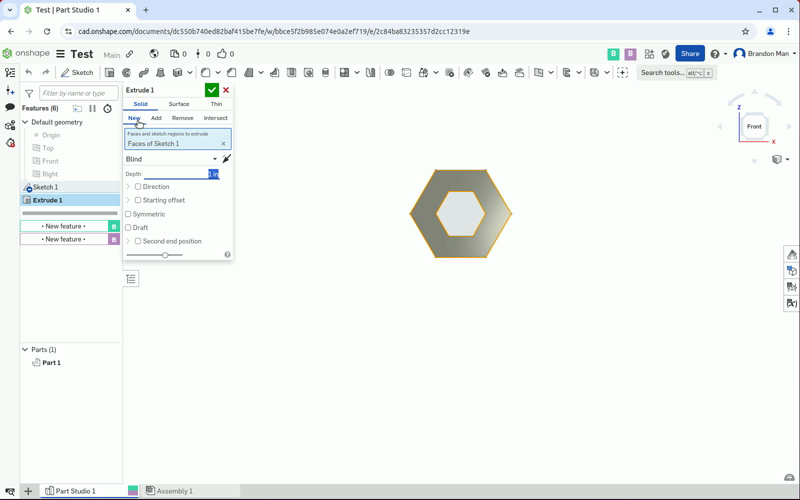
text(3.129)
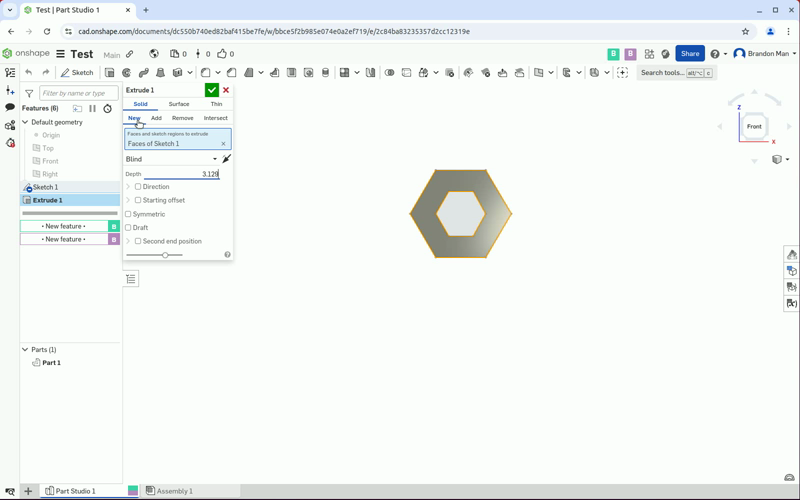
key(enter)
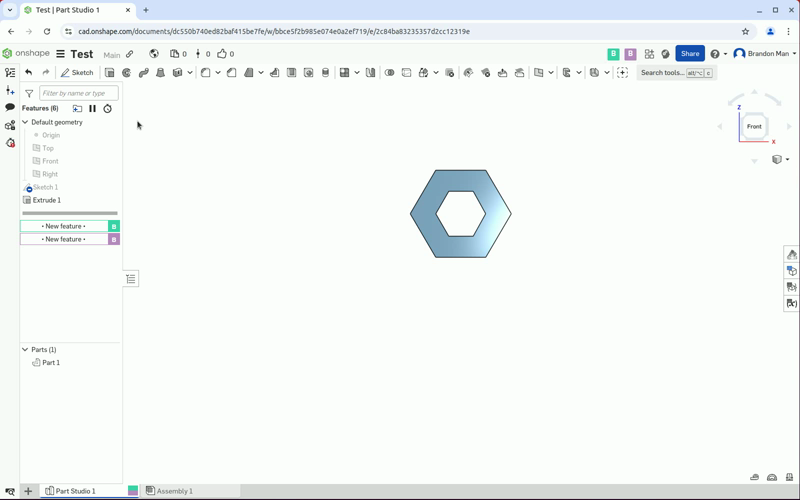
key(shift+h)
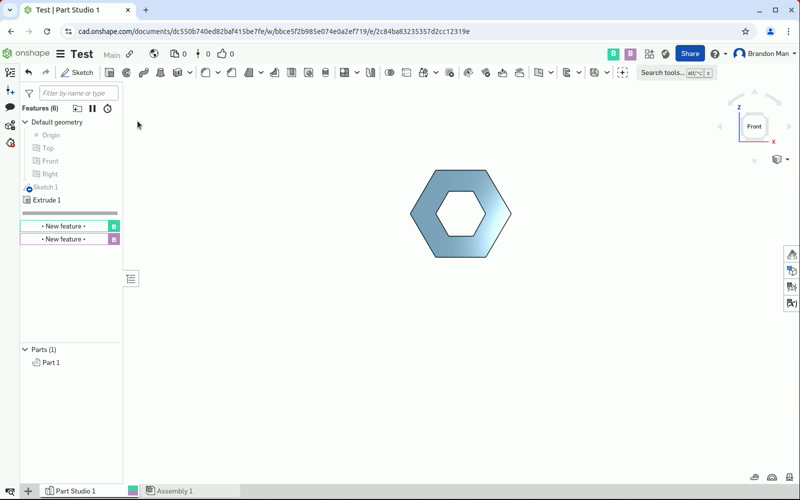
key(shift+h)
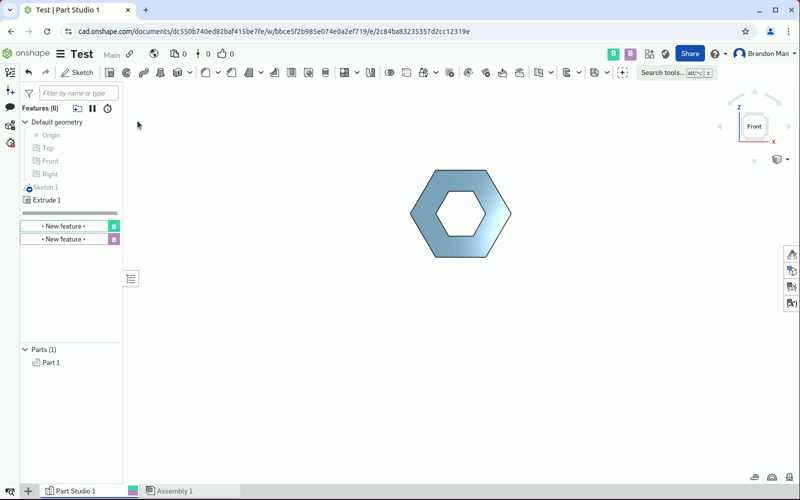
mouse_move(73, 189)
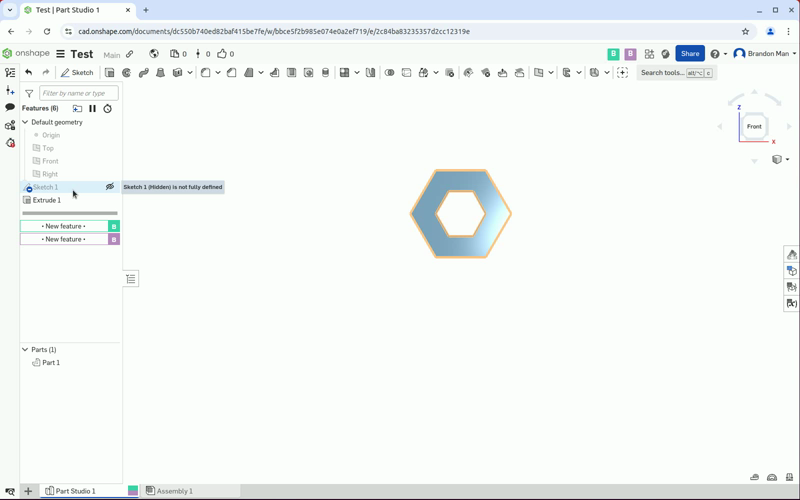
click(73, 189)
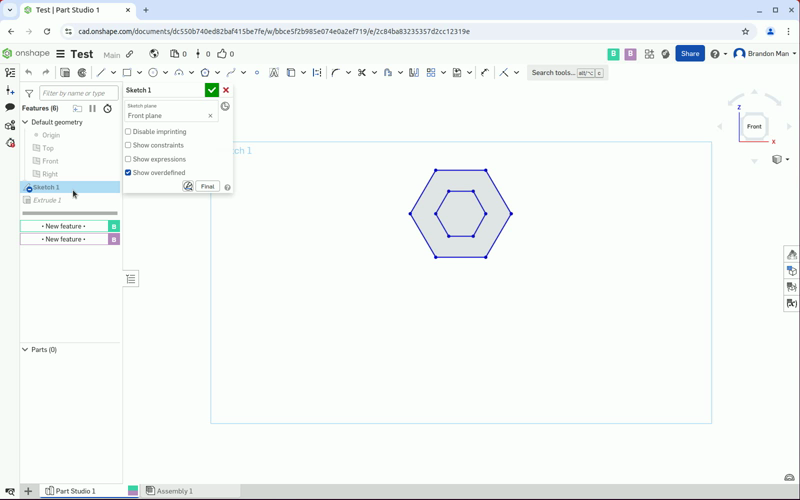
mouse_move(229, 92)
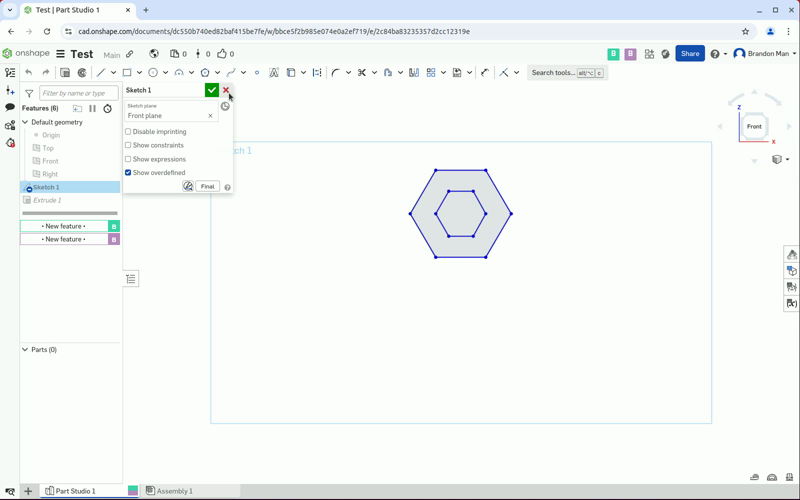
click(229, 92)
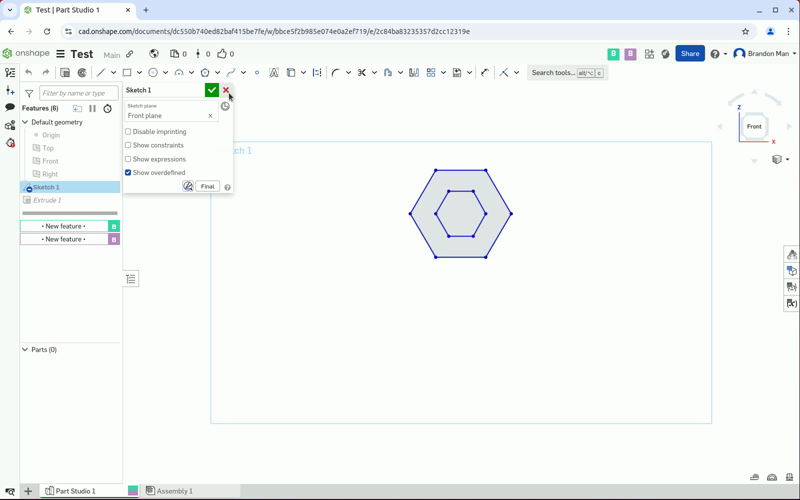
key(shift+s)
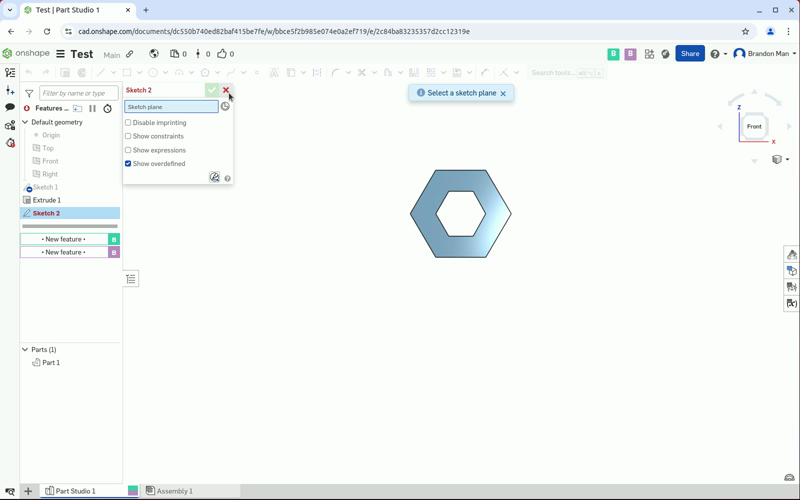
mouse_move(73, 163)
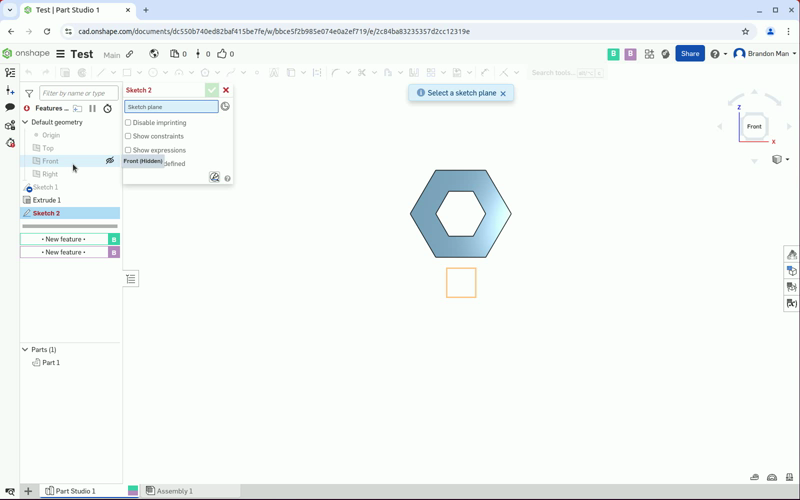
click(73, 163)
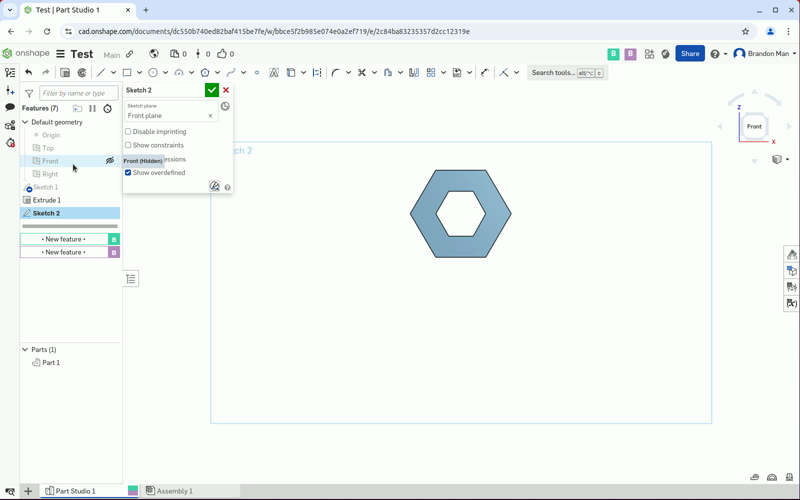
mouse_move(73, 352)
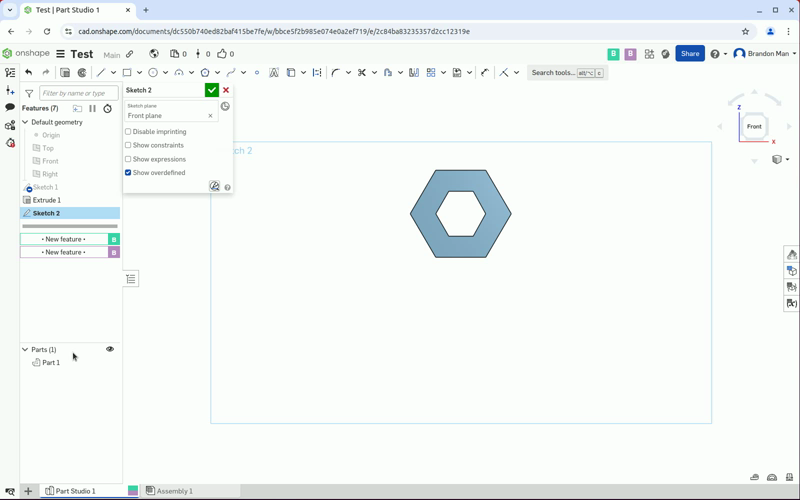
key(y)
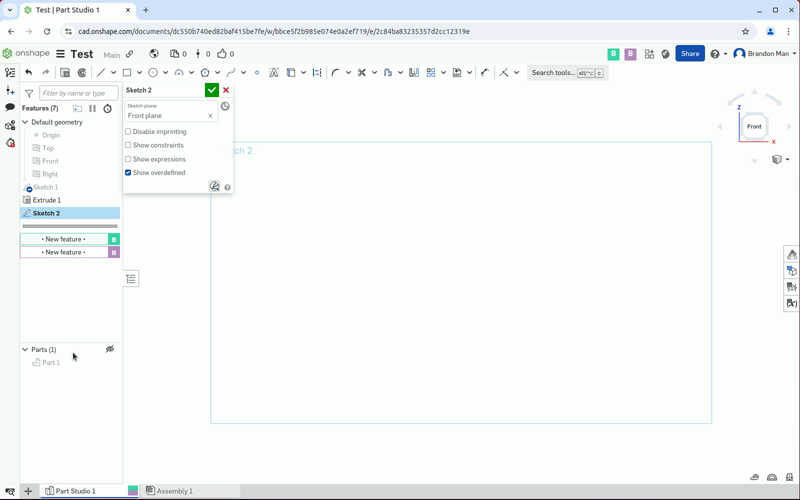
key(l)
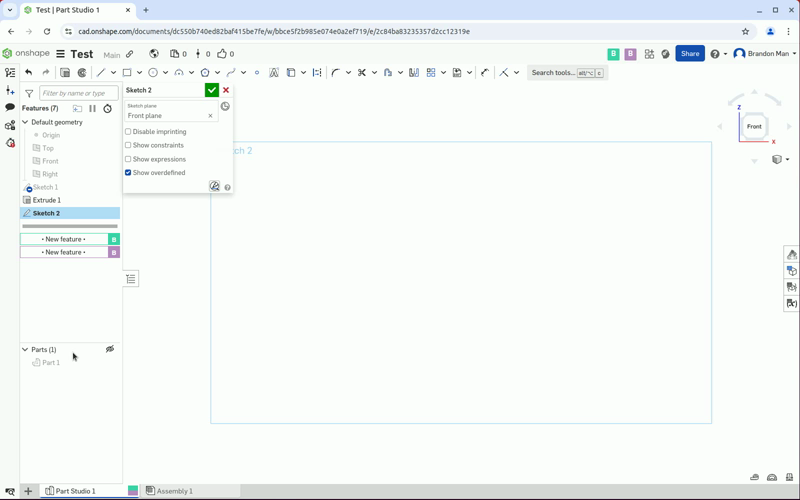
key_down(shift)
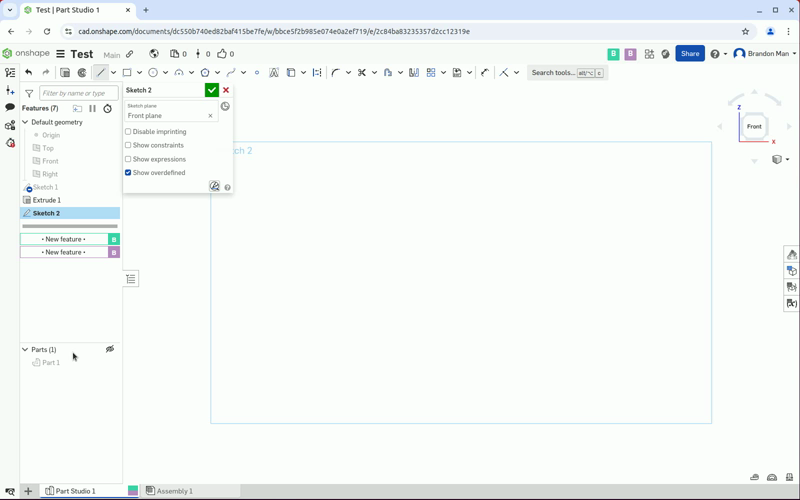
mouse_move(434, 308)
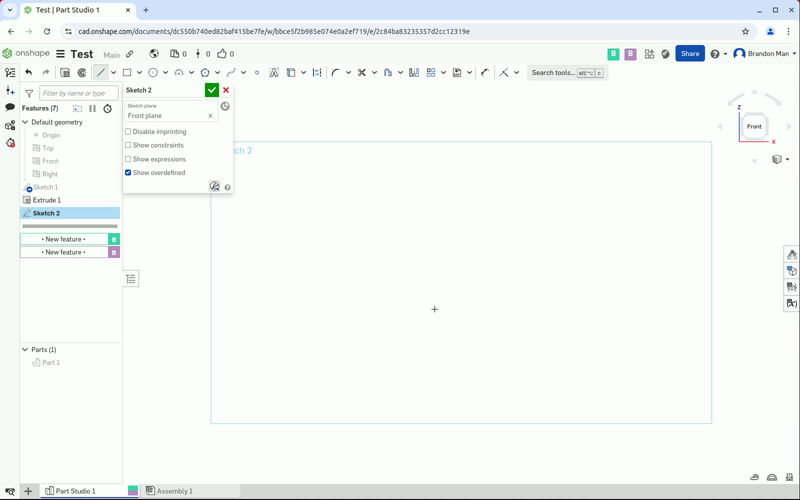
click(434, 308)
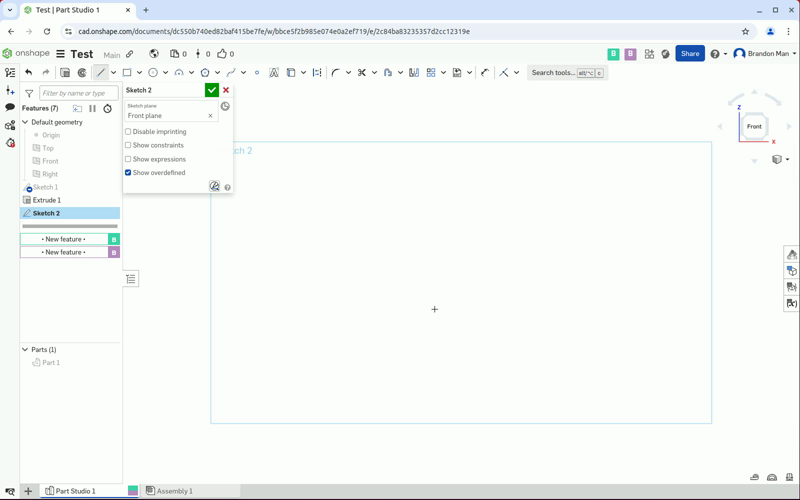
key_up(shift)
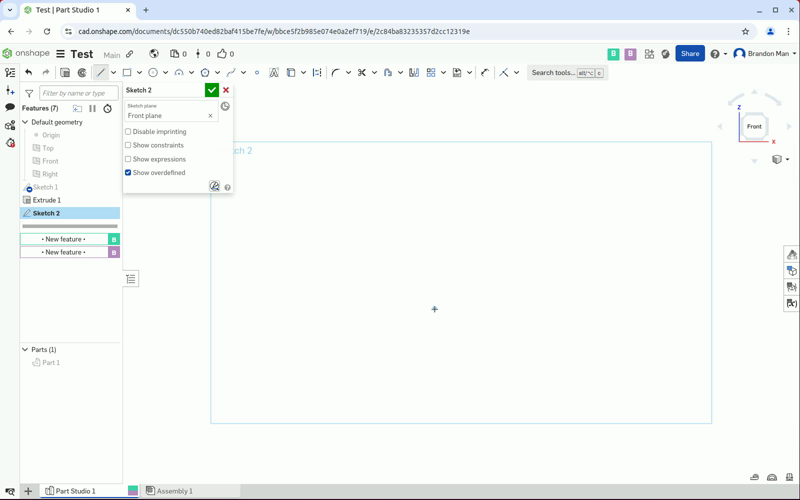
key_down(shift)
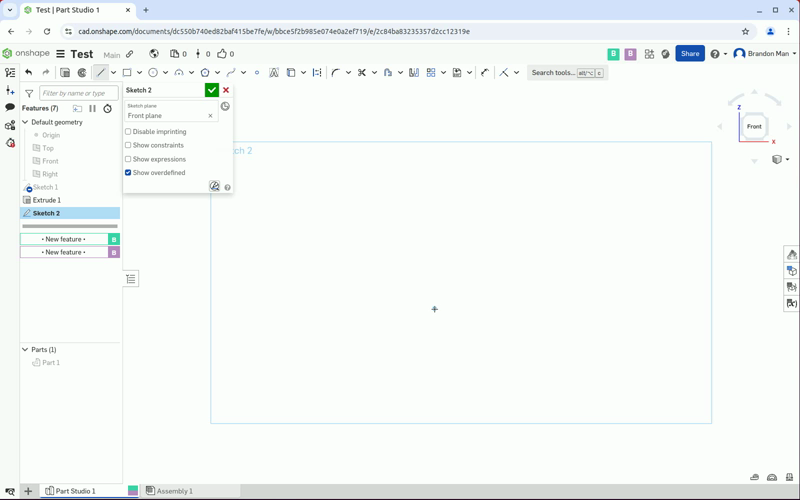
mouse_move(464, 308)
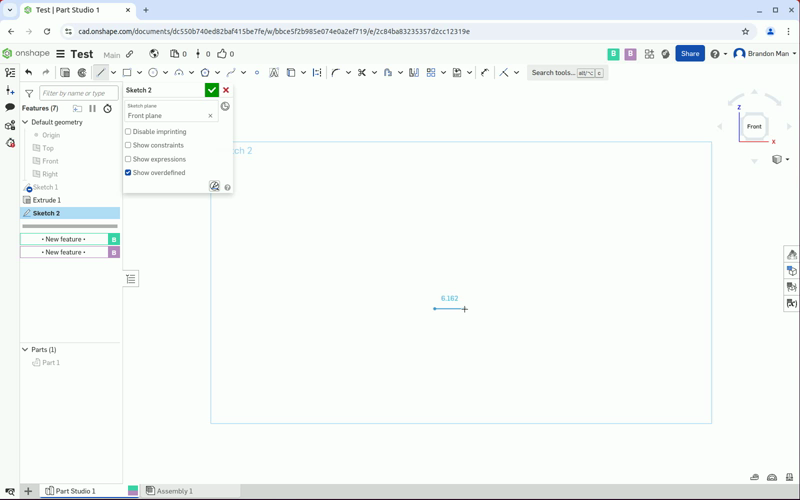
mouse_move(486, 308)
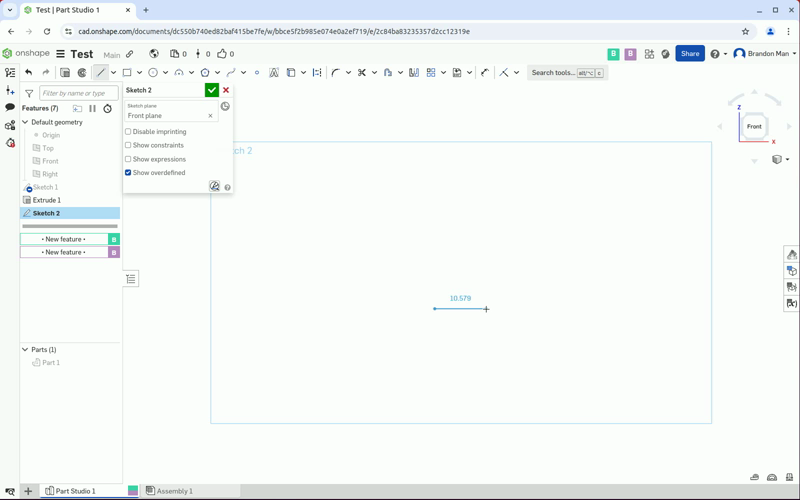
click(486, 308)
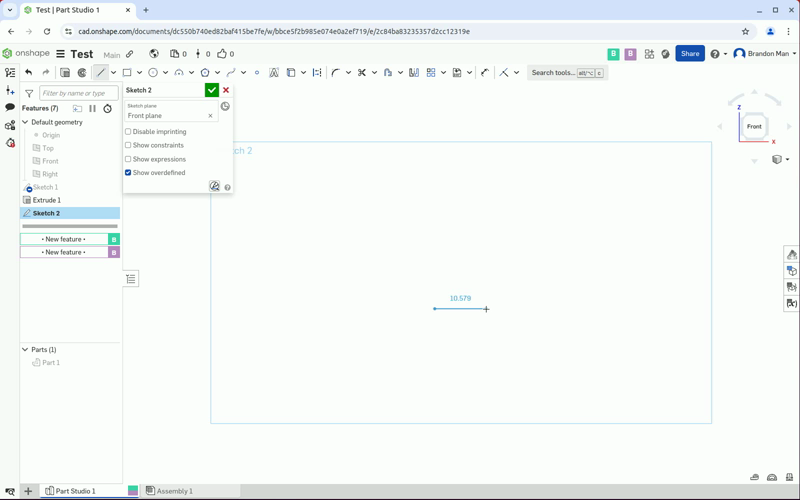
key_up(shift)
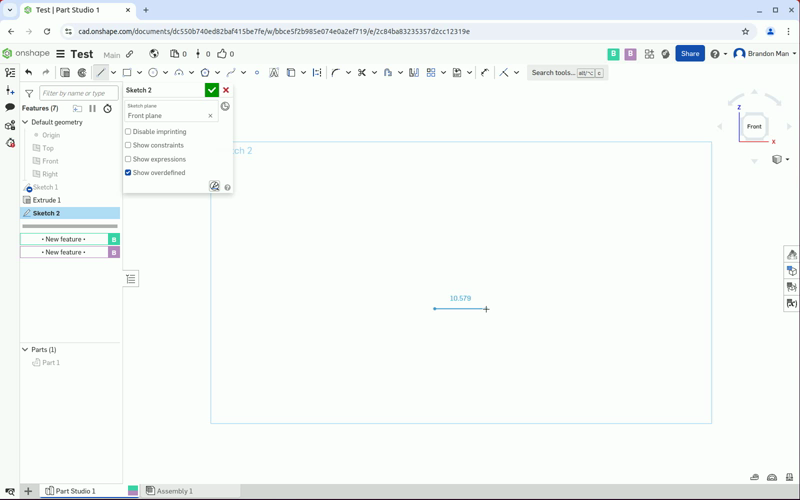
key_down(shift)
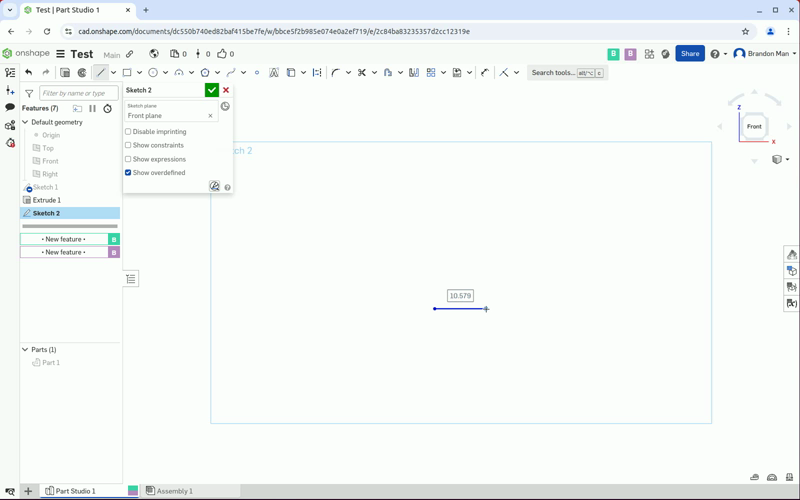
mouse_move(516, 308)
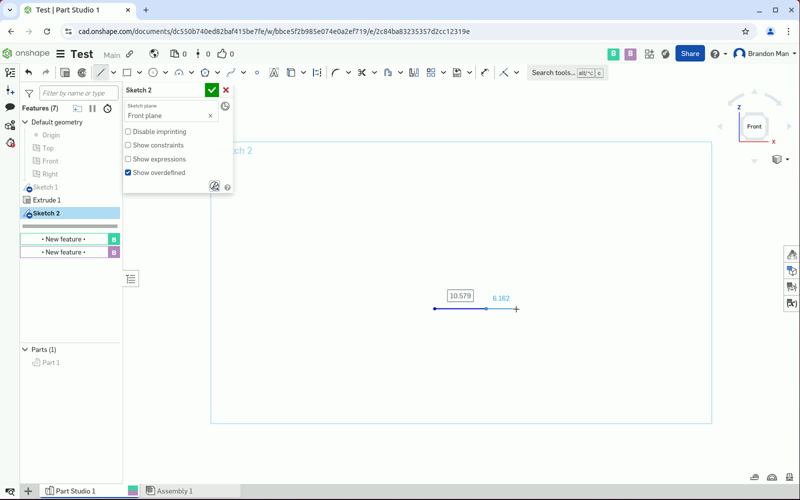
mouse_move(486, 257)
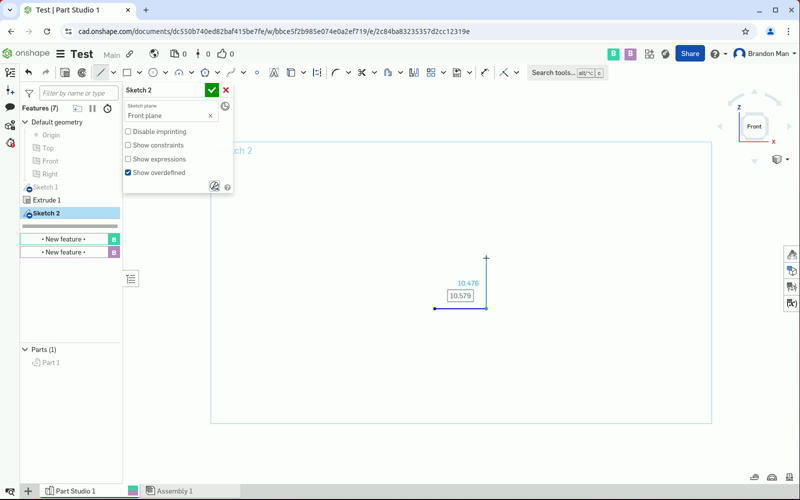
click(486, 257)
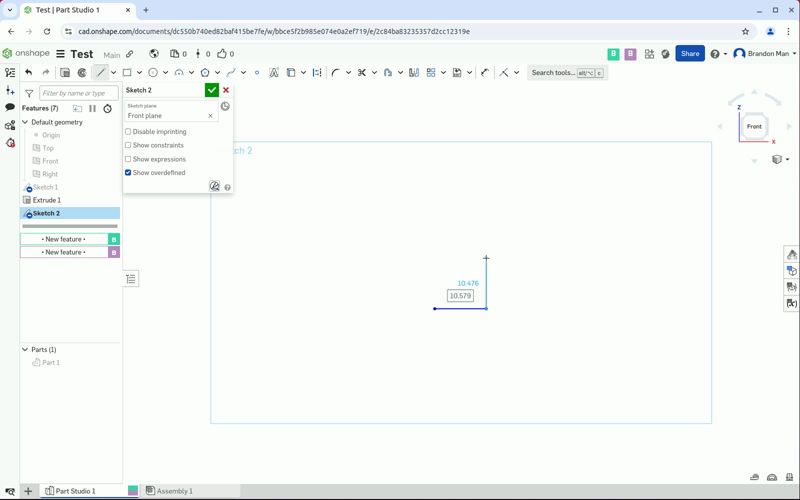
key_up(shift)
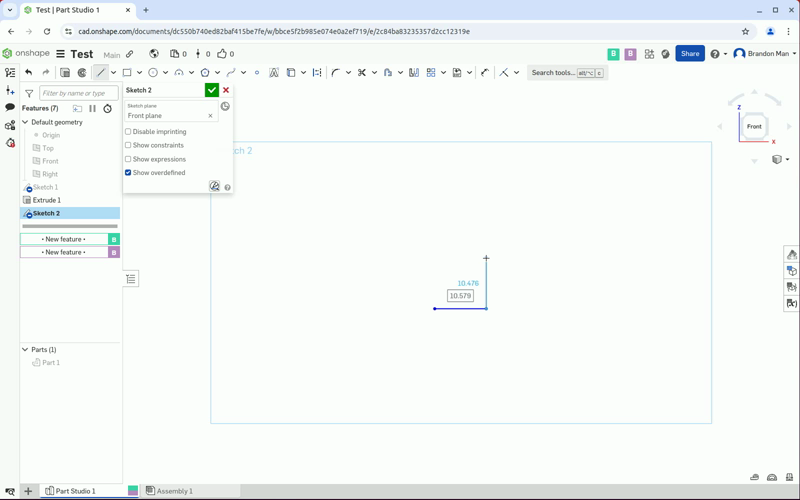
key_down(shift)
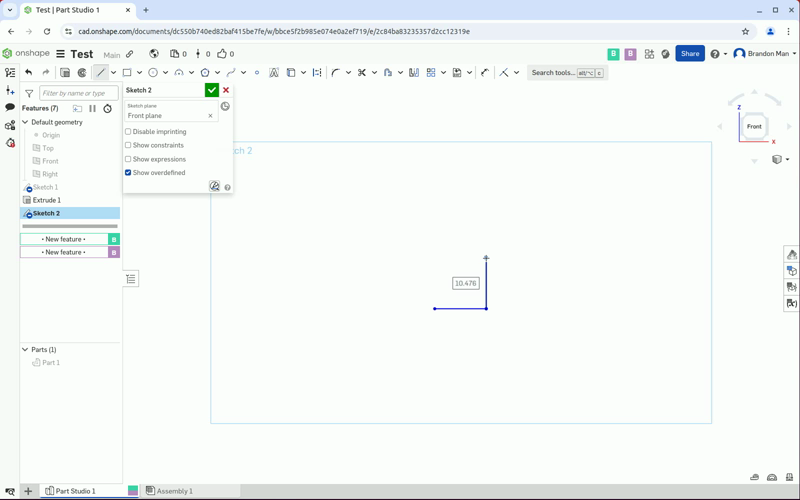
mouse_move(516, 257)
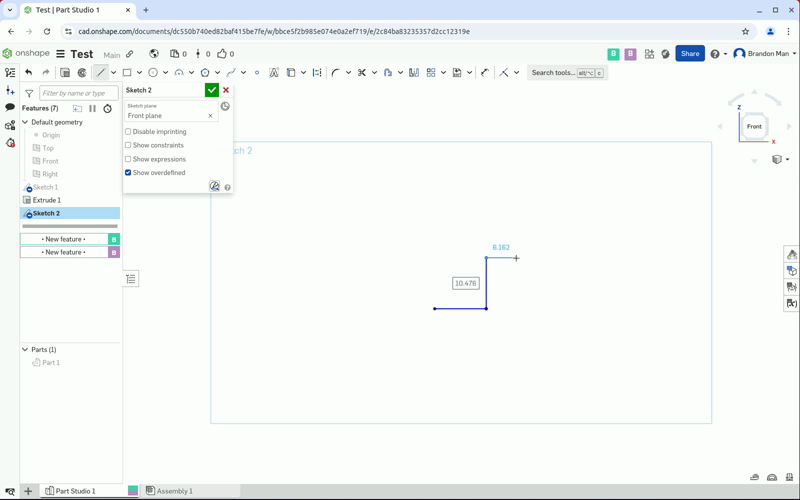
mouse_move(434, 257)
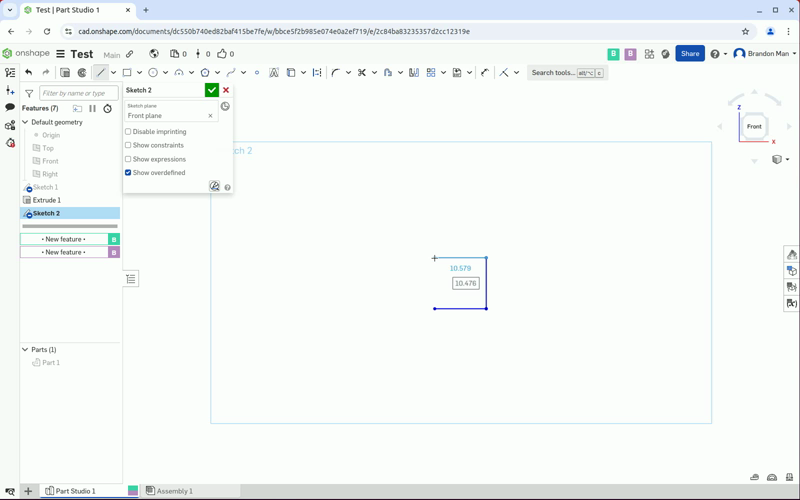
click(434, 257)
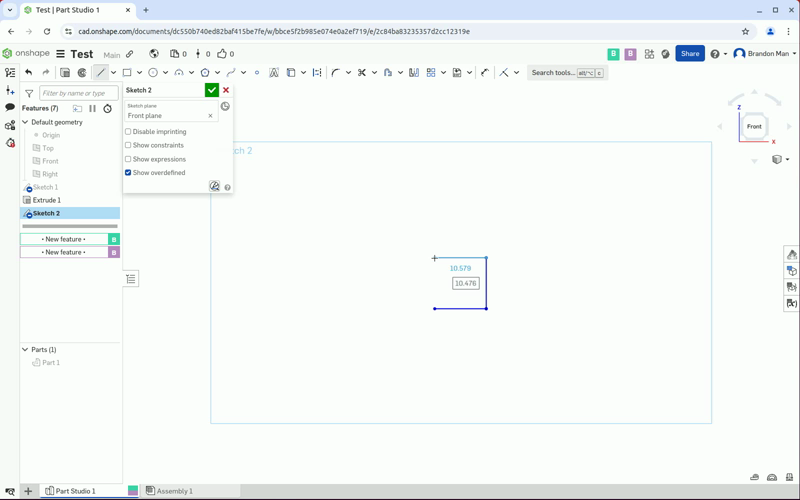
key_up(shift)
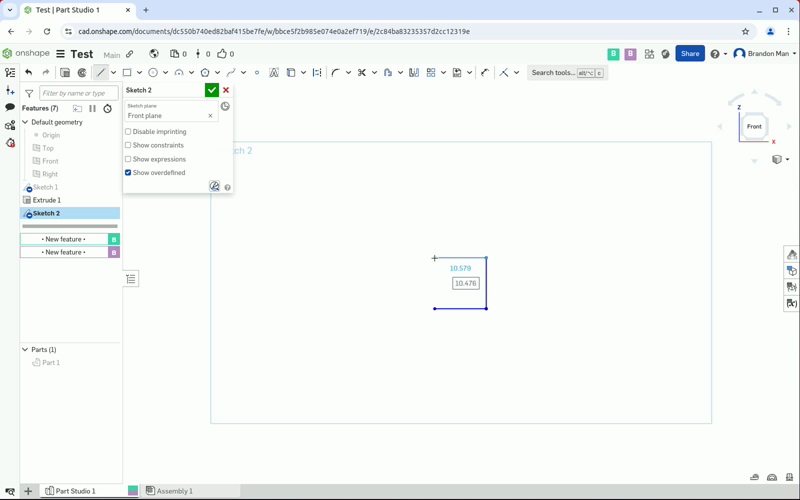
mouse_move(464, 257)
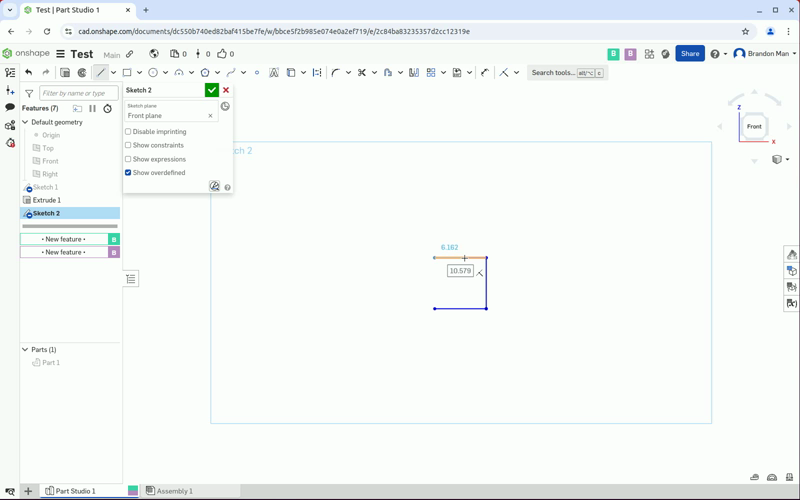
key_down(shift)
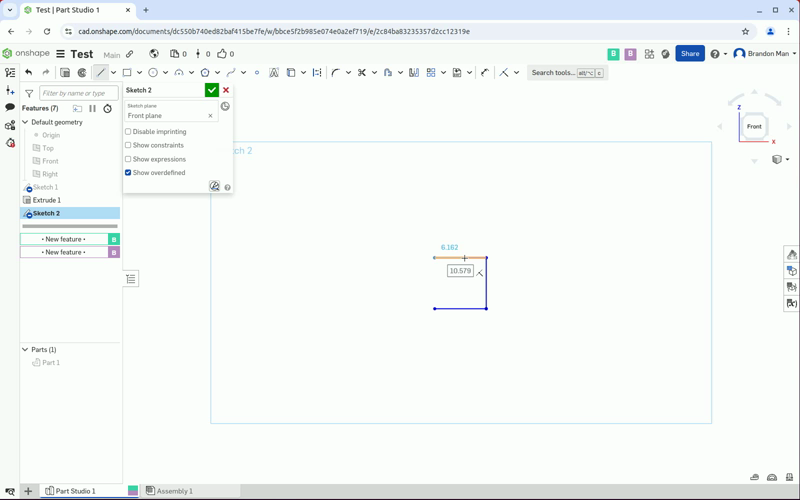
mouse_move(434, 308)
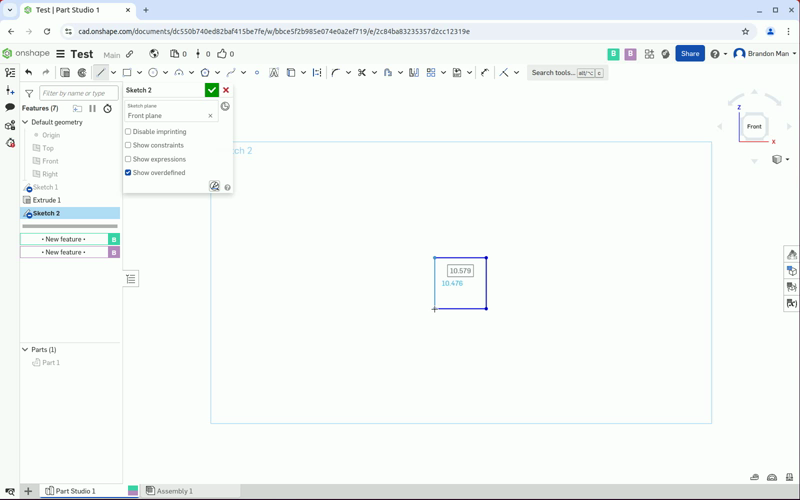
key_up(shift)
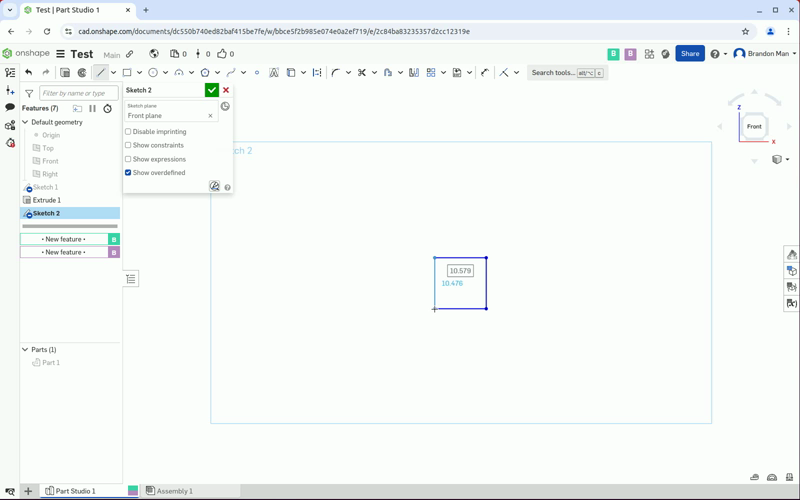
click(434, 308)
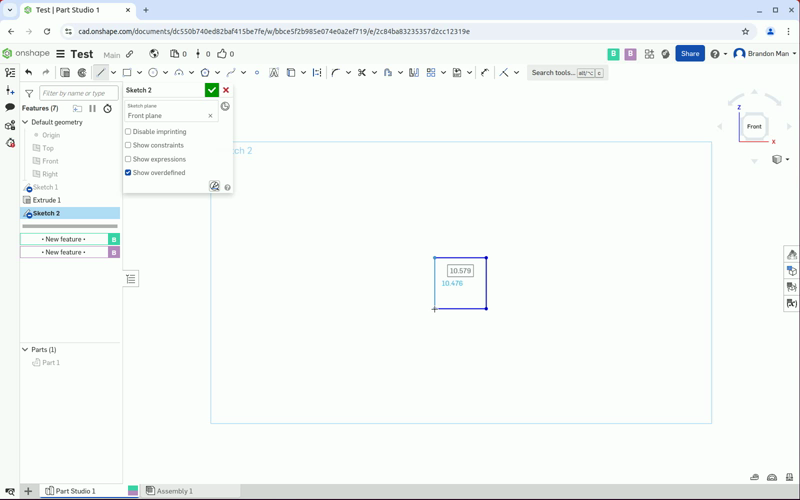
key(esc)
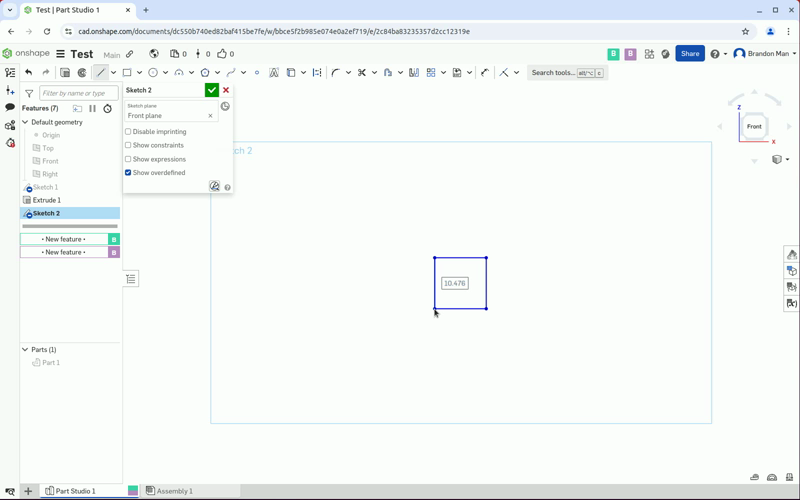
key(c)
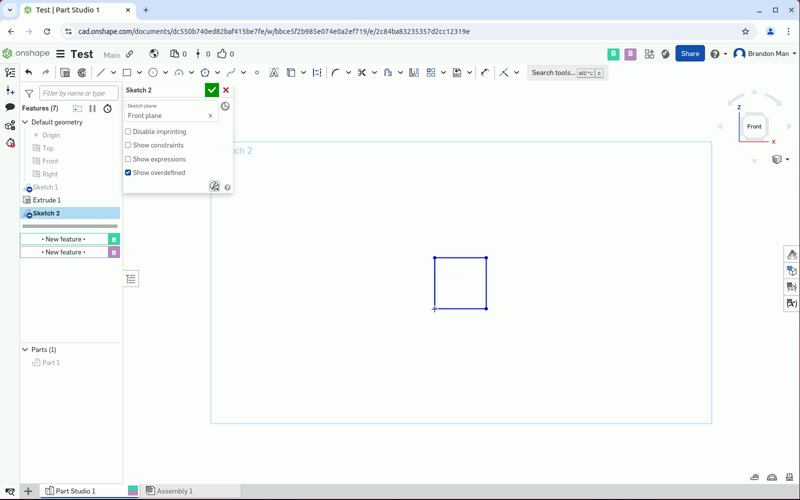
key_down(shift)
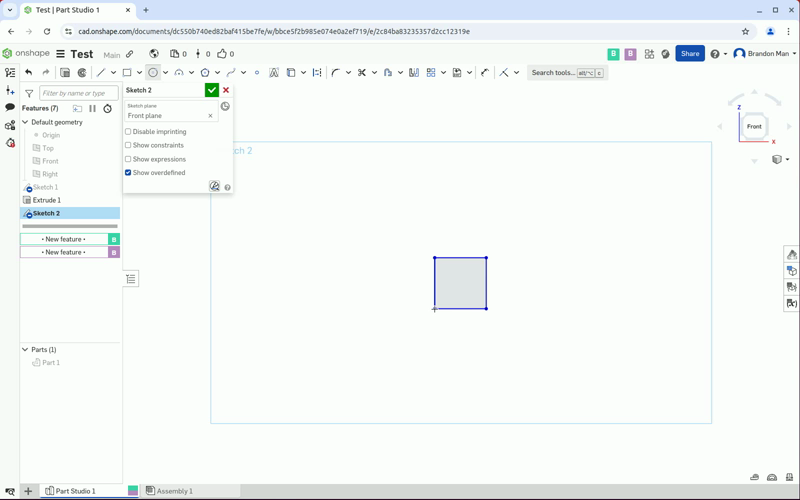
mouse_move(460, 282)
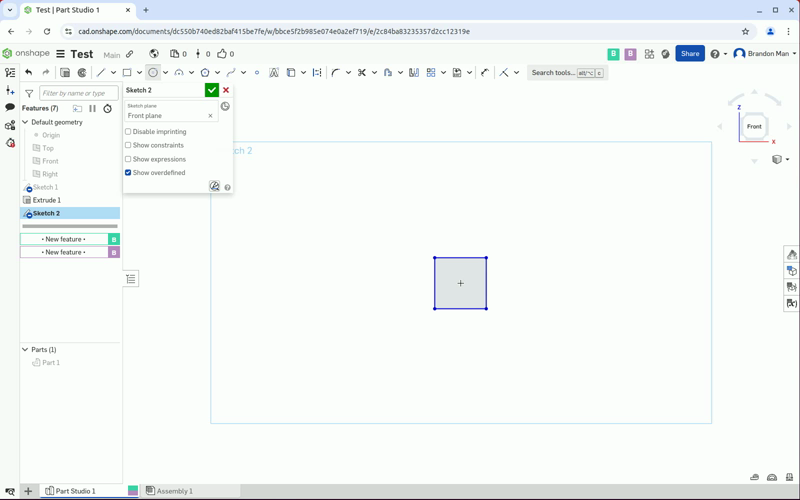
click(460, 282)
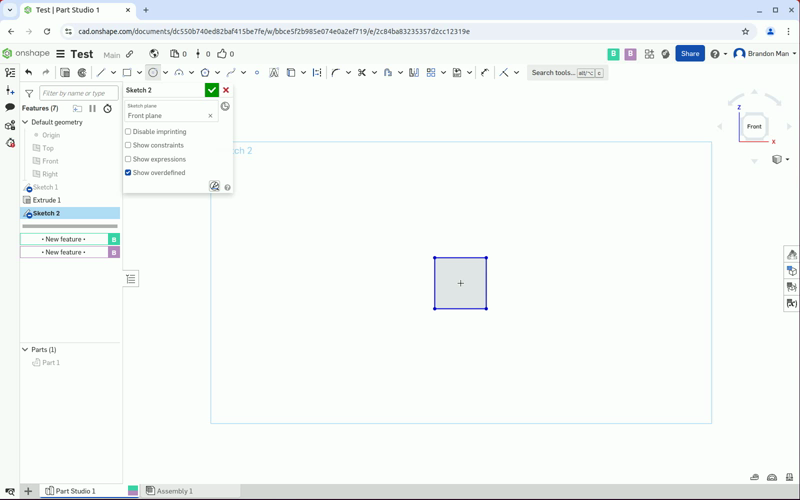
key_up(shift)
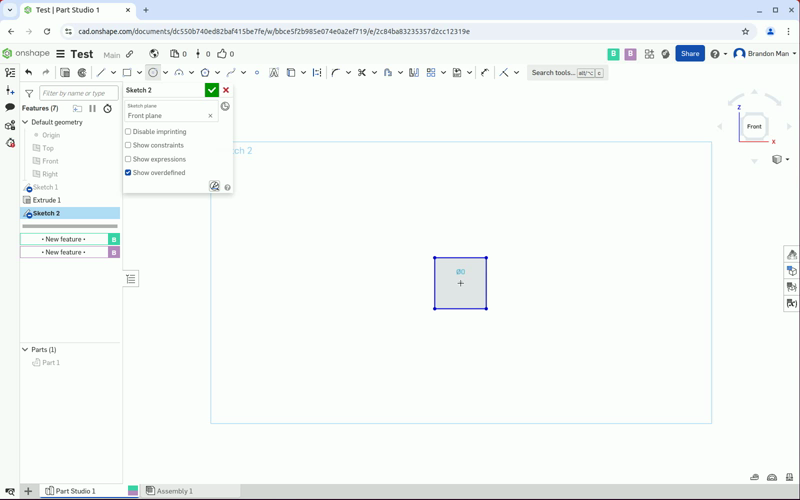
mouse_move(481, 282)
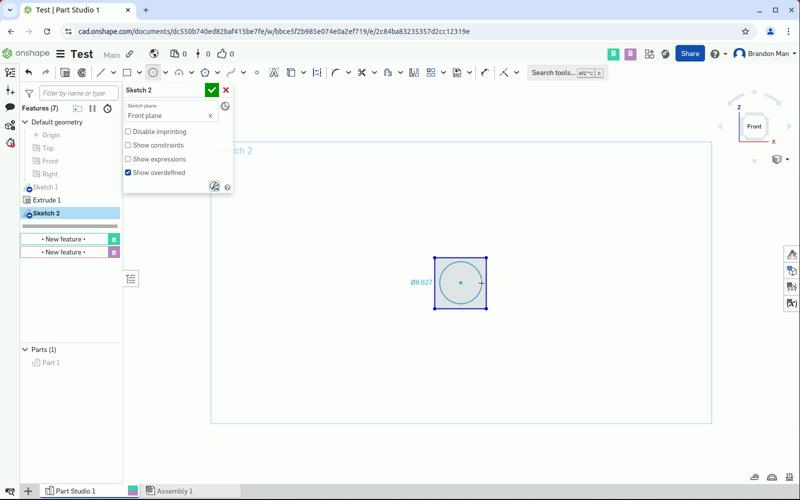
click(481, 282)
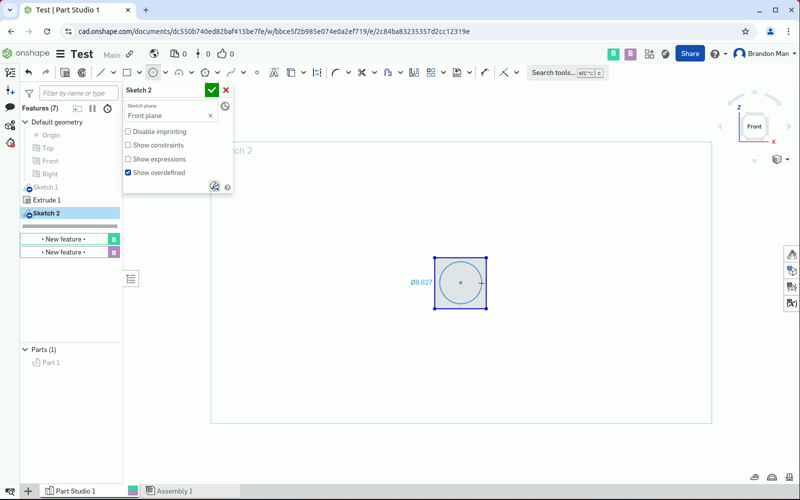
key(esc)
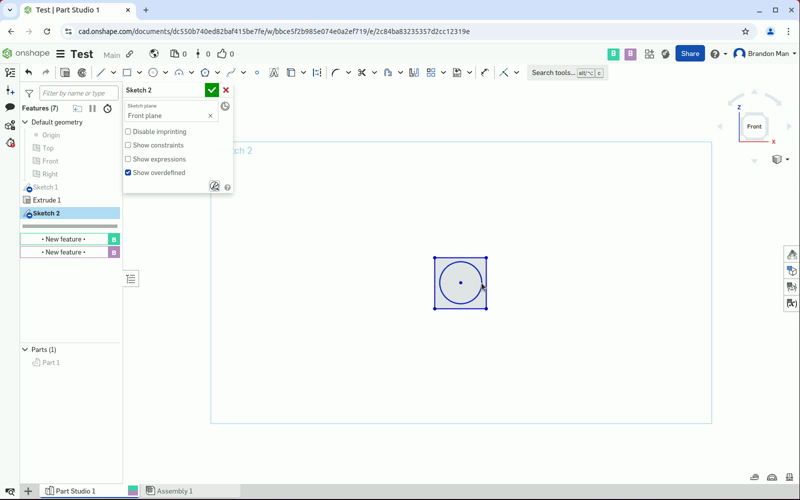
mouse_move(438, 276)
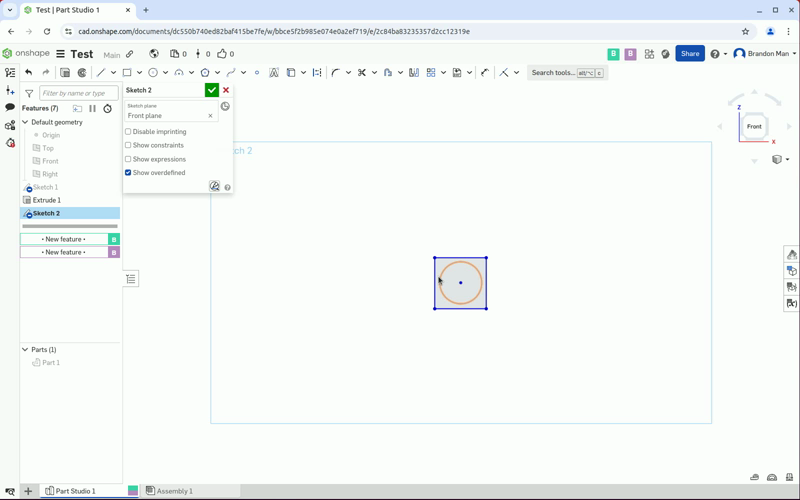
scroll(6)
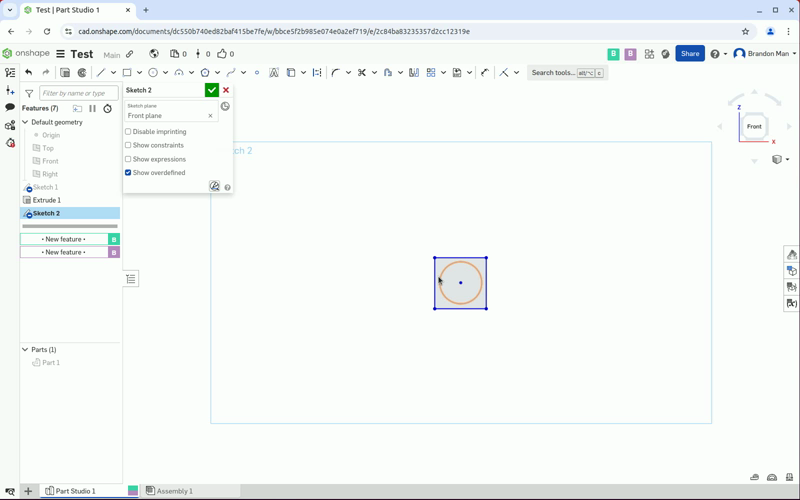
scroll(6)
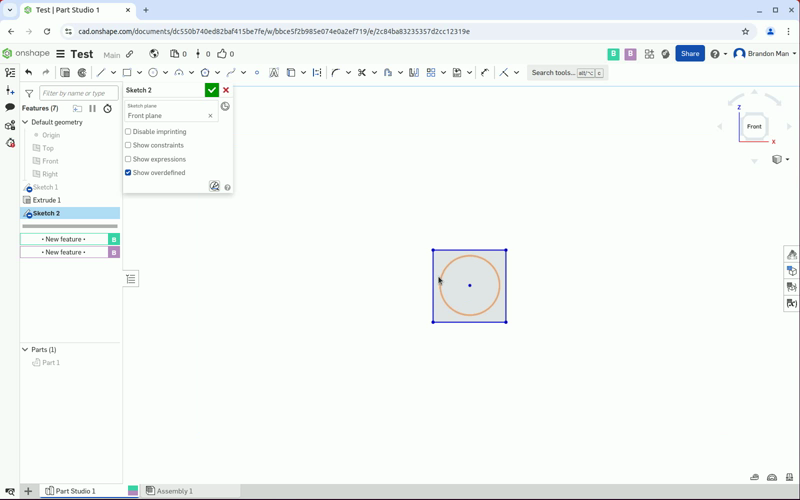
scroll(6)
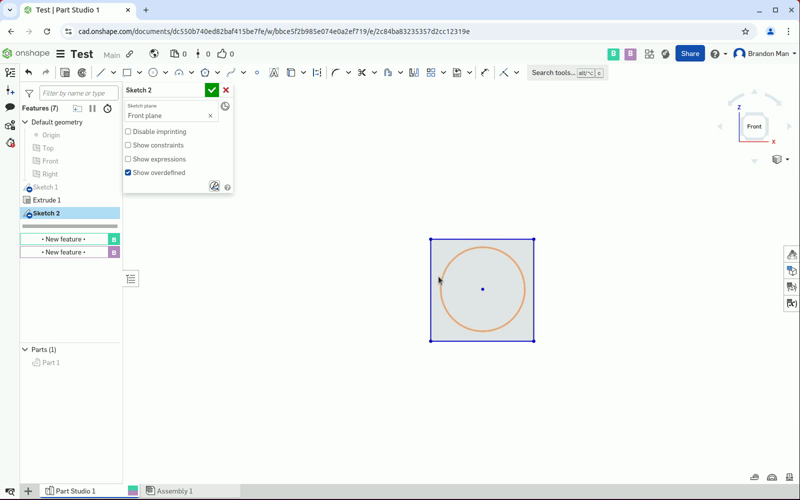
scroll(6)
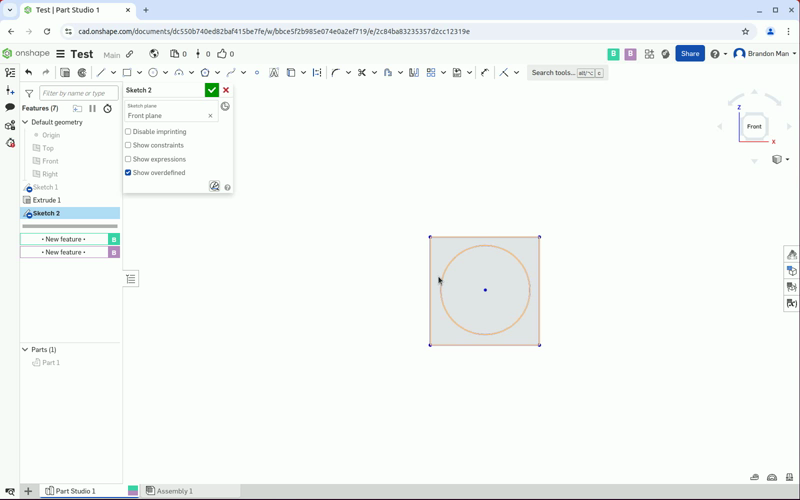
scroll(6)
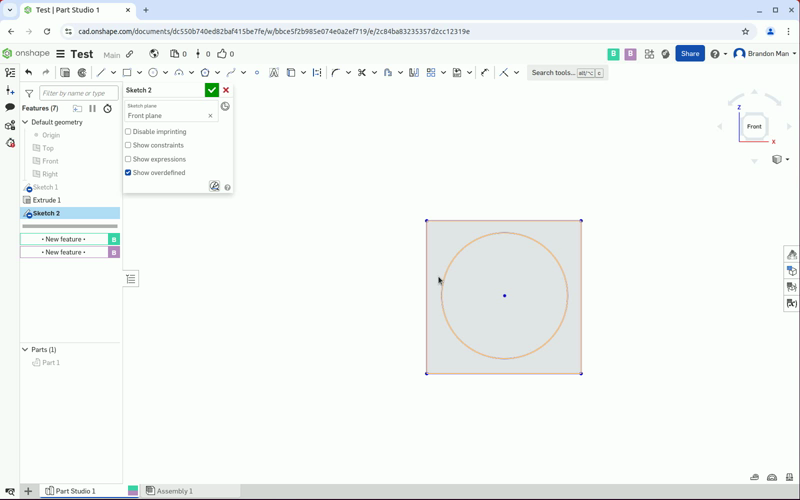
scroll(6)
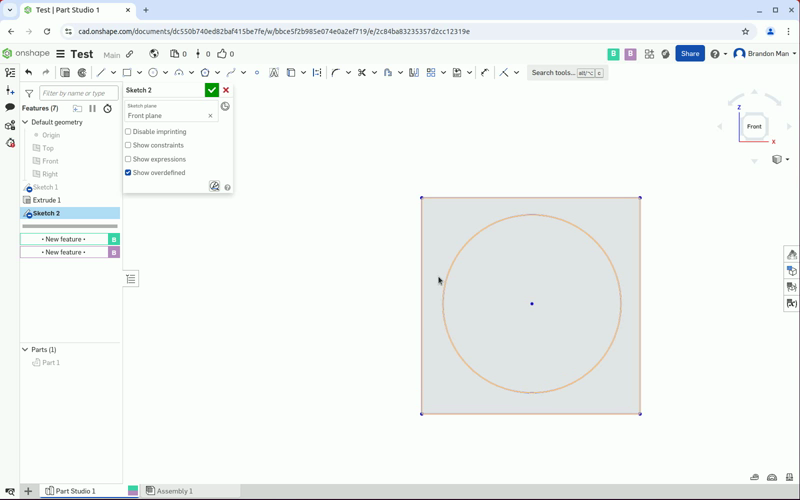
scroll(6)
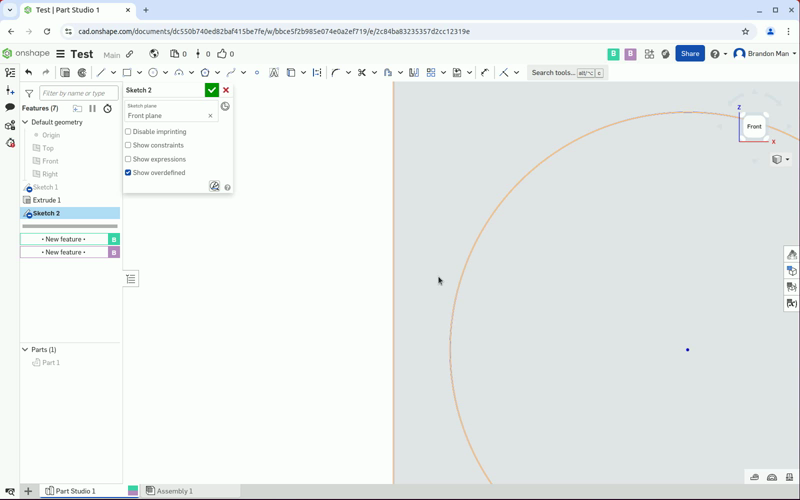
click(438, 276)
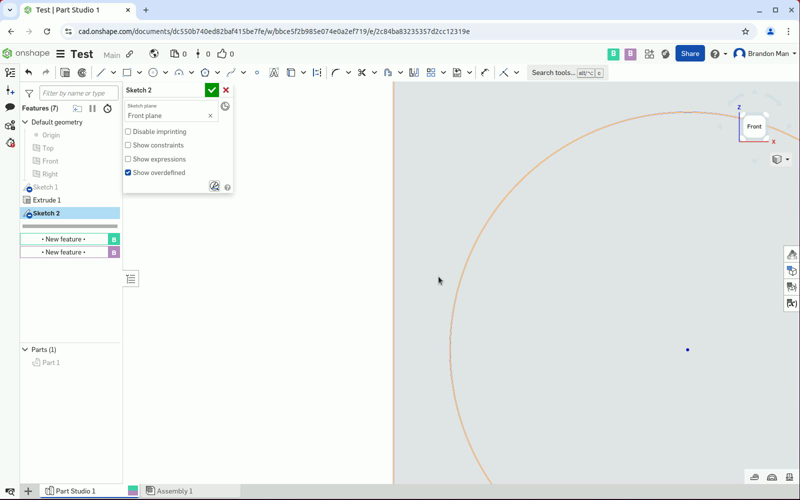
scroll(-6)
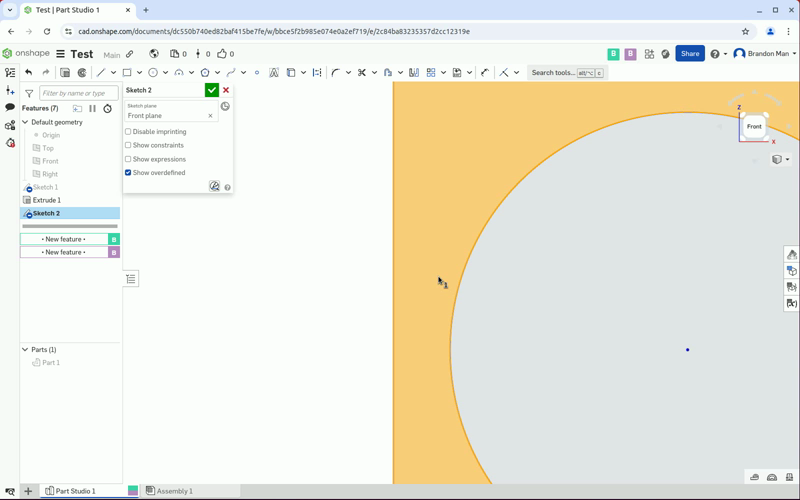
scroll(-6)
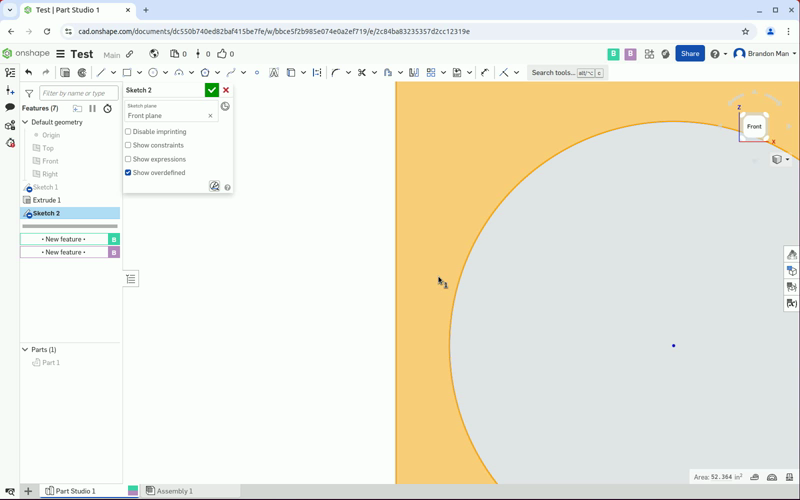
scroll(-6)
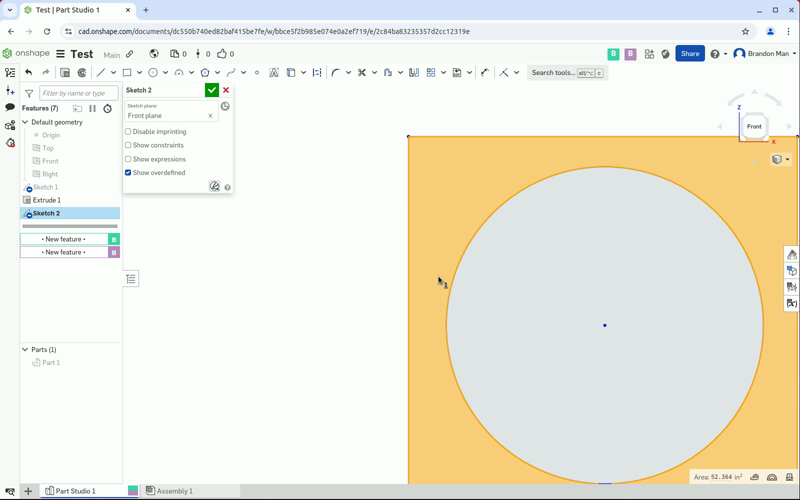
scroll(-6)
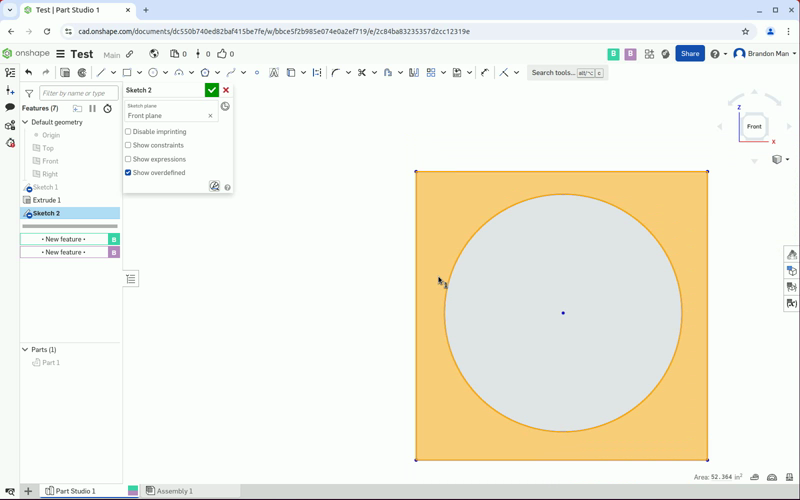
scroll(-6)
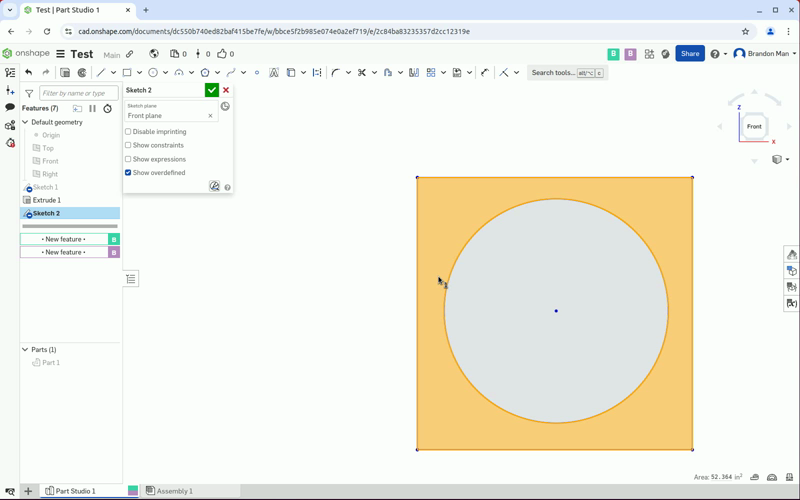
scroll(-6)
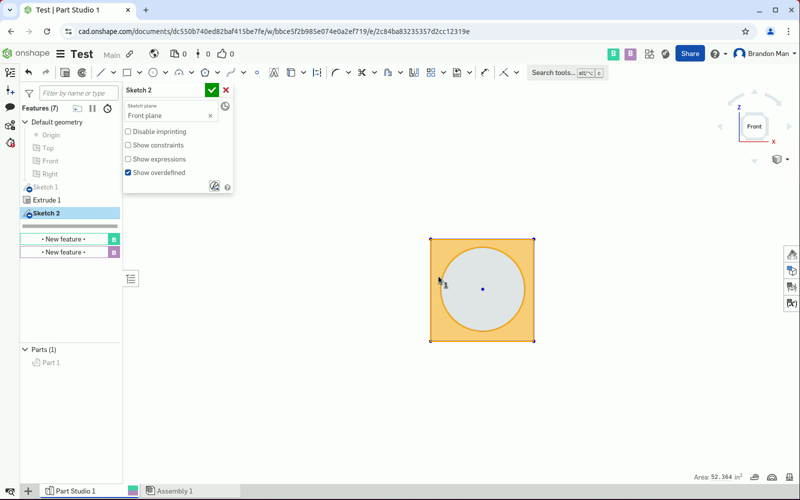
scroll(-6)
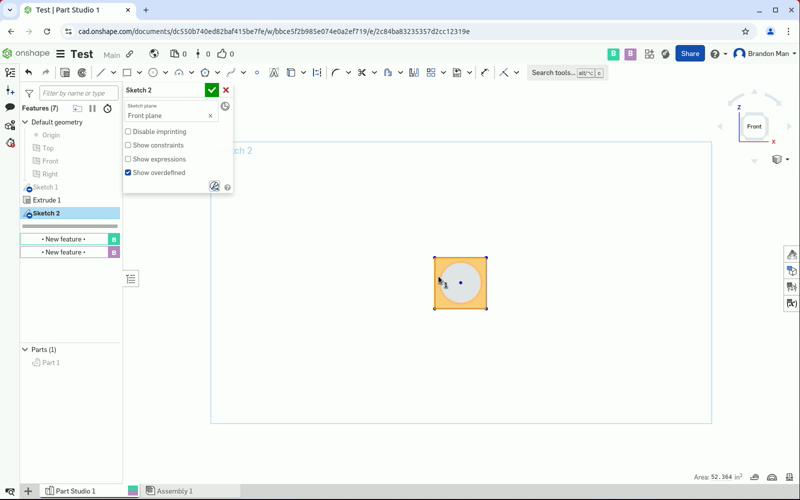
mouse_move(73, 352)
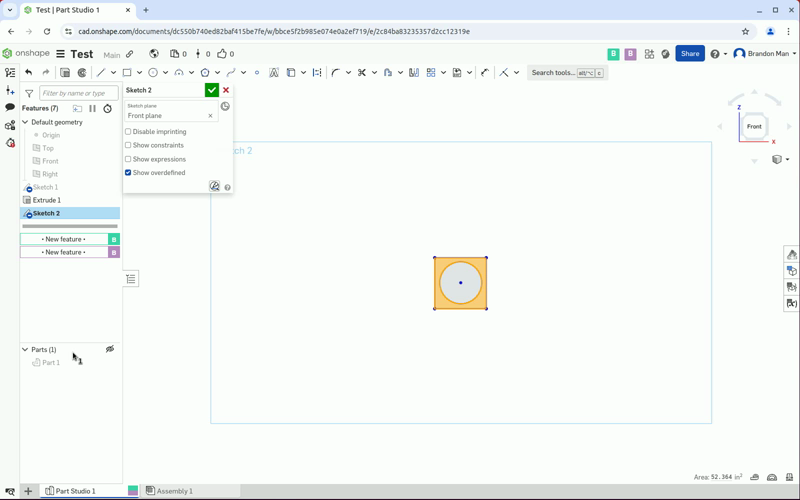
key(shift+y)
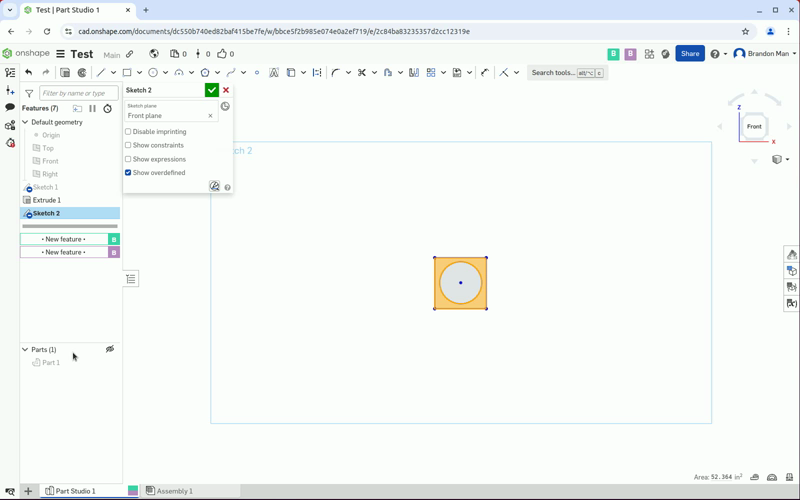
key(shift+e)
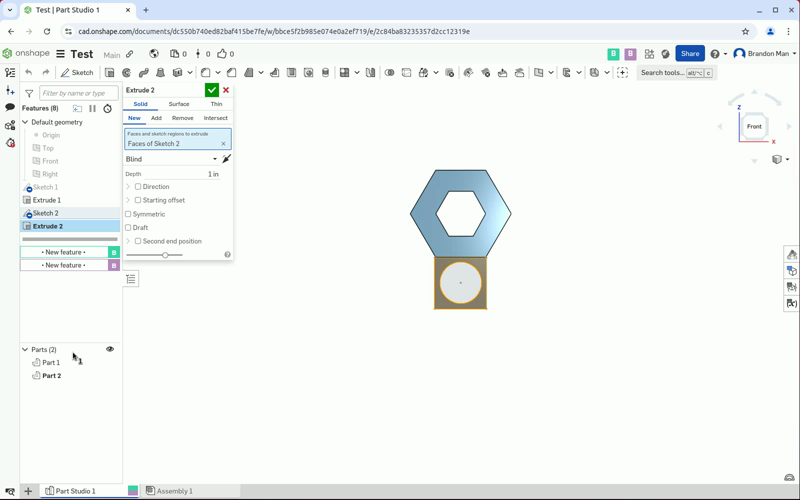
mouse_move(143, 106)
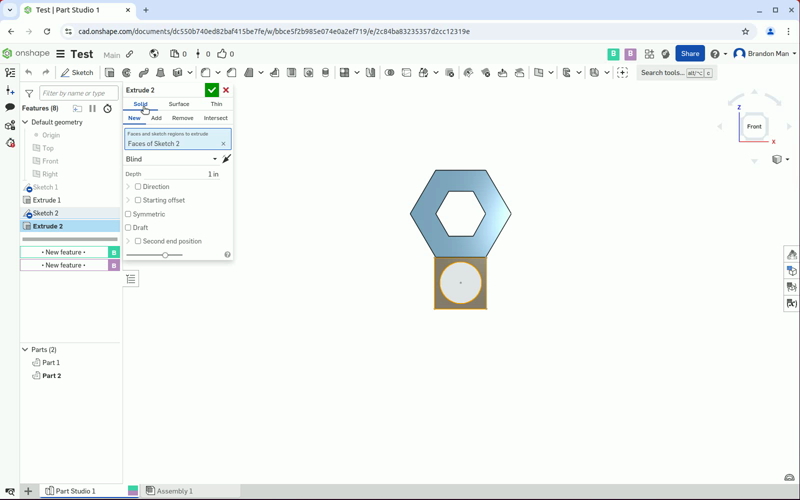
click(143, 106)
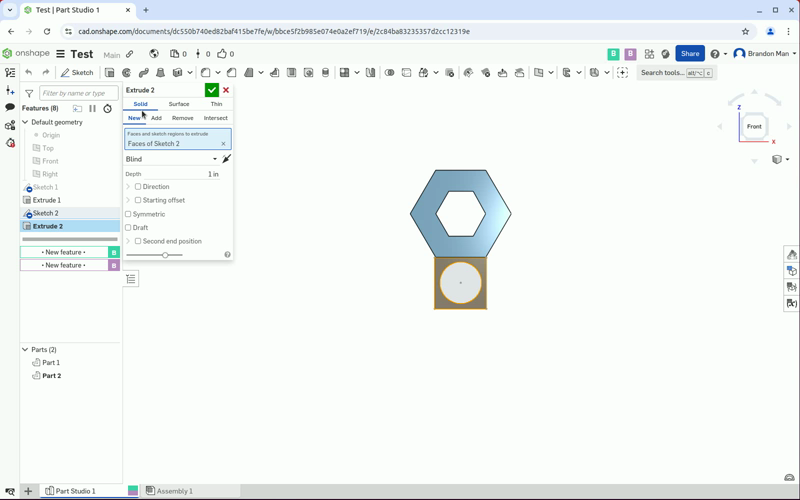
mouse_move(137, 120)
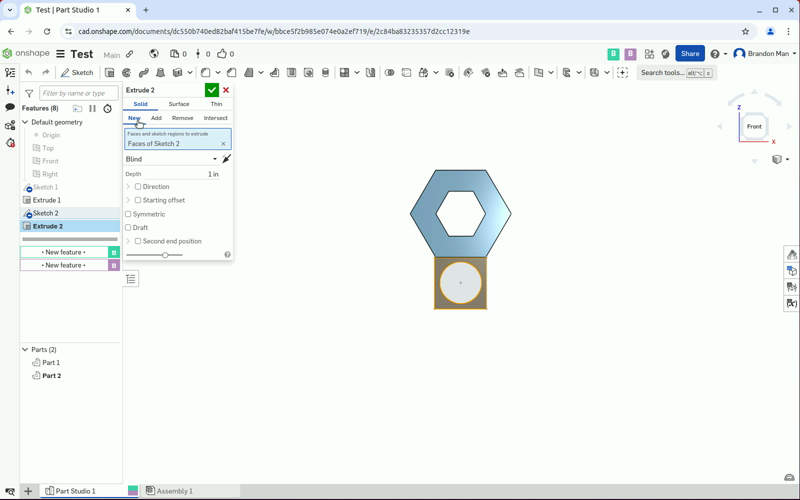
click(137, 120)
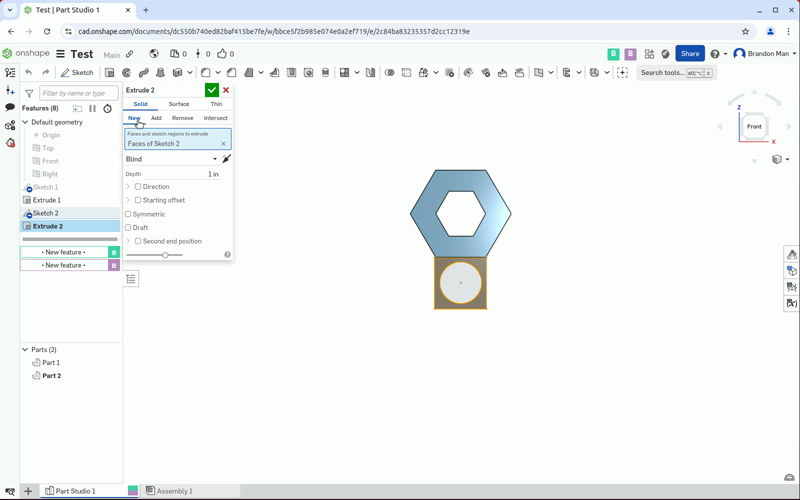
key(tab, 4)
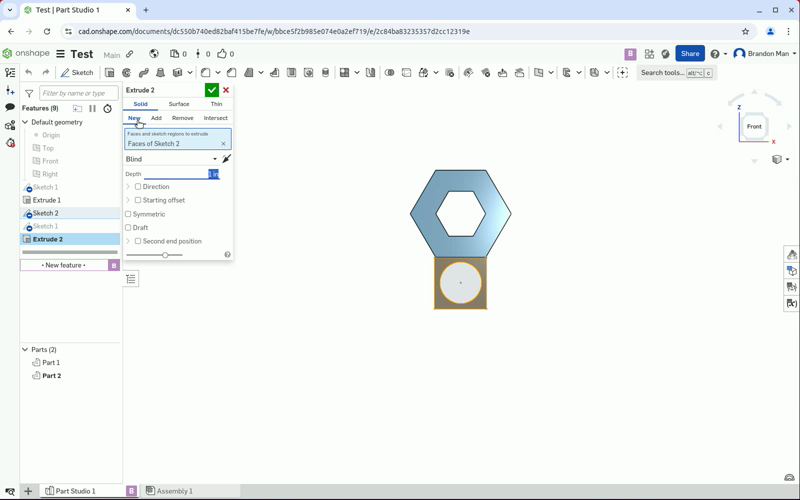
text(3.129)
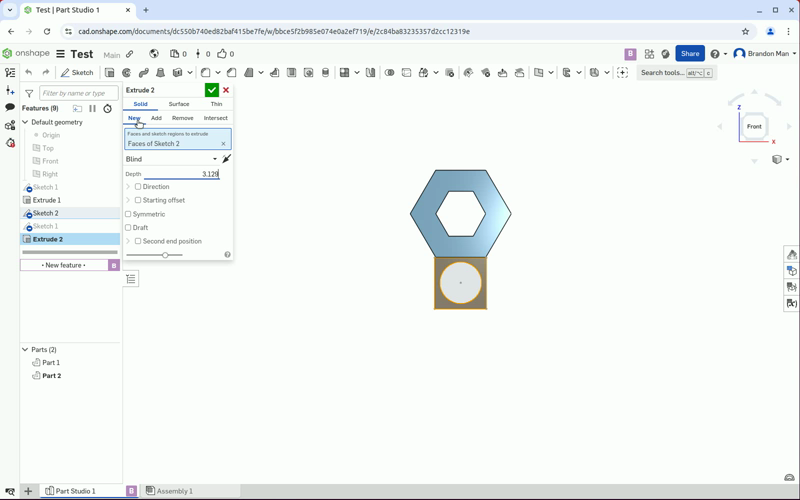
key(enter)
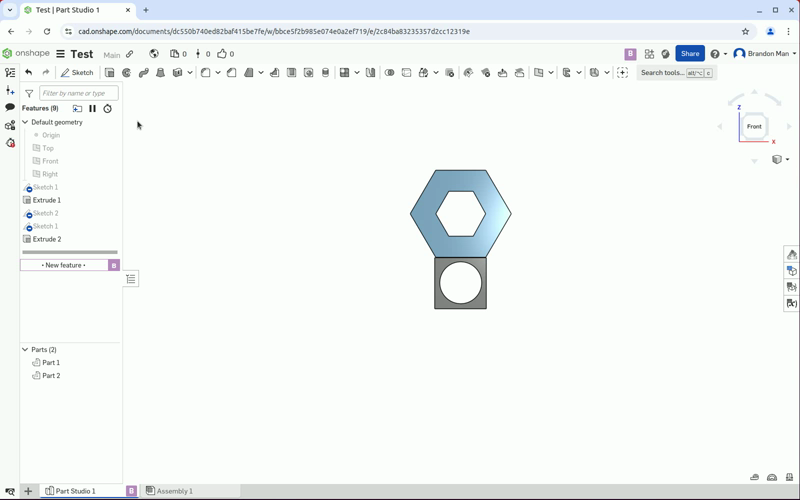
key(shift+h)
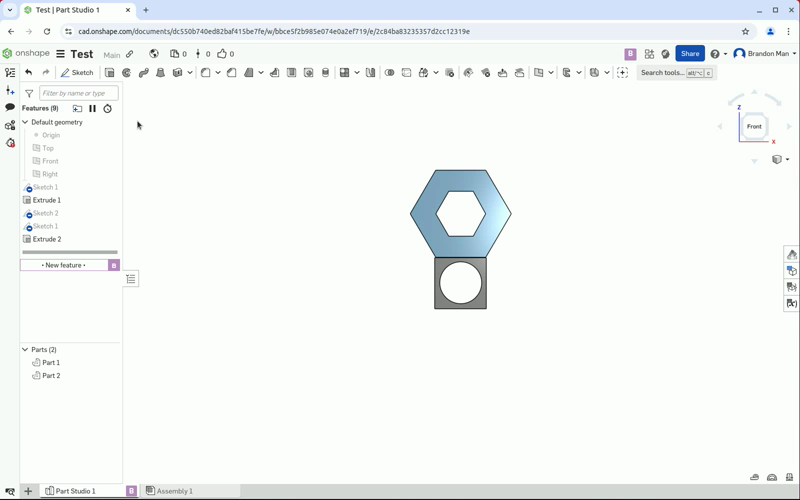
key(shift+h)
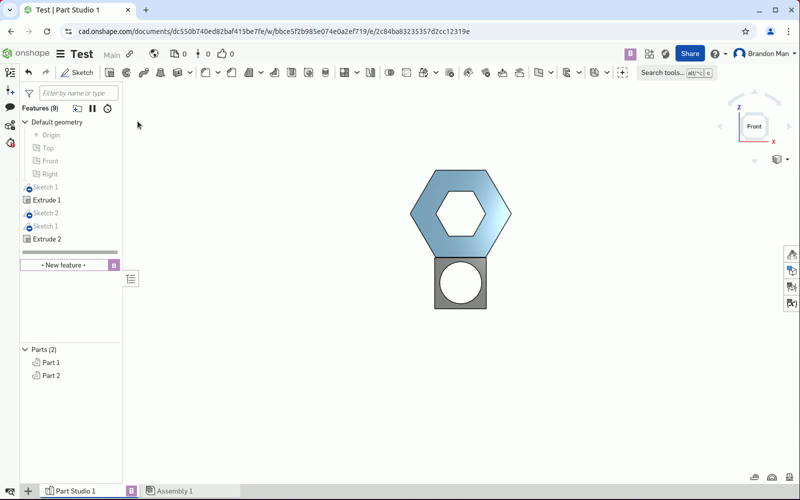
mouse_move(73, 189)
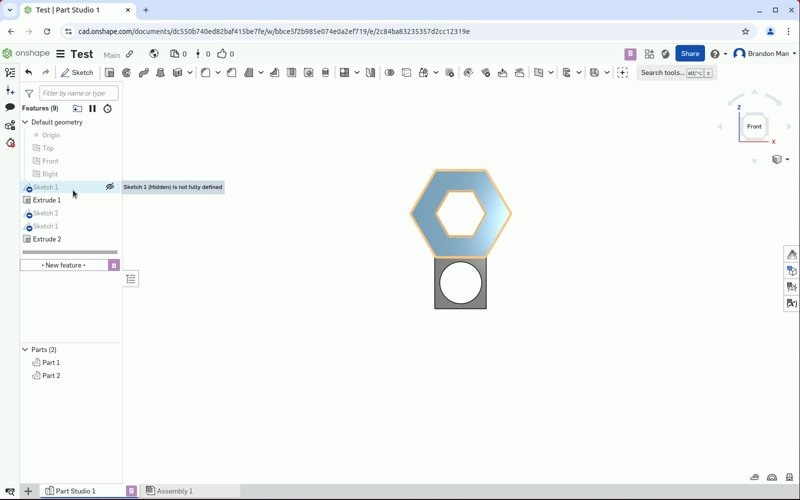
click(73, 189)
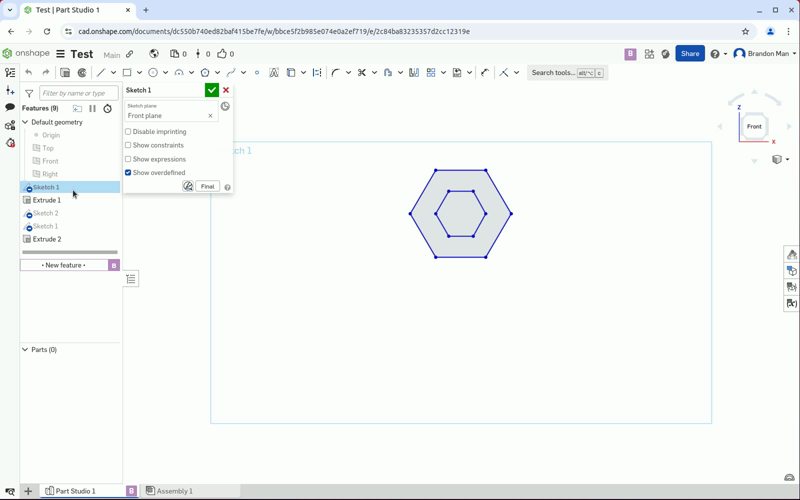
mouse_move(229, 92)
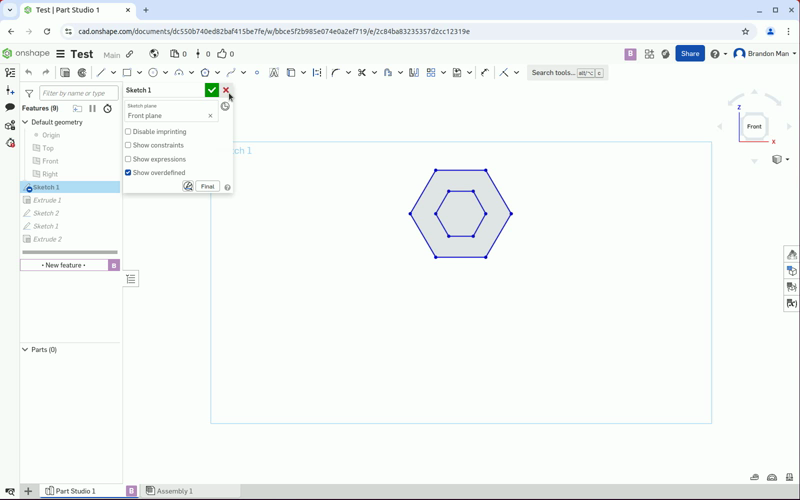
click(229, 92)
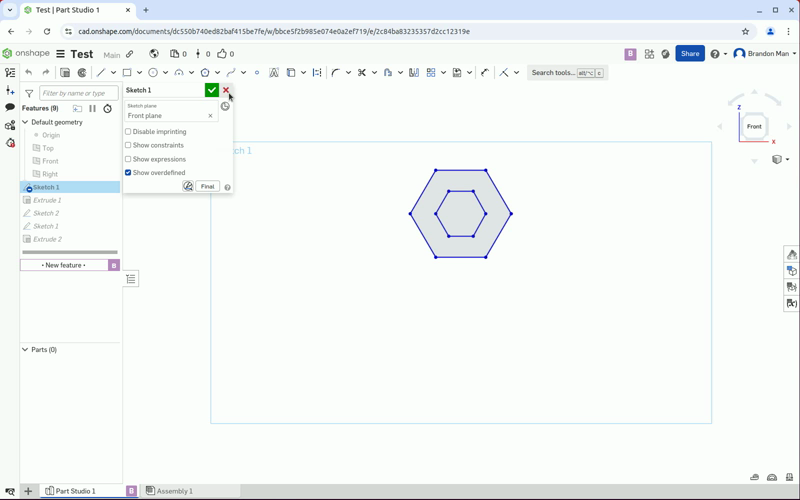
key(shift+s)
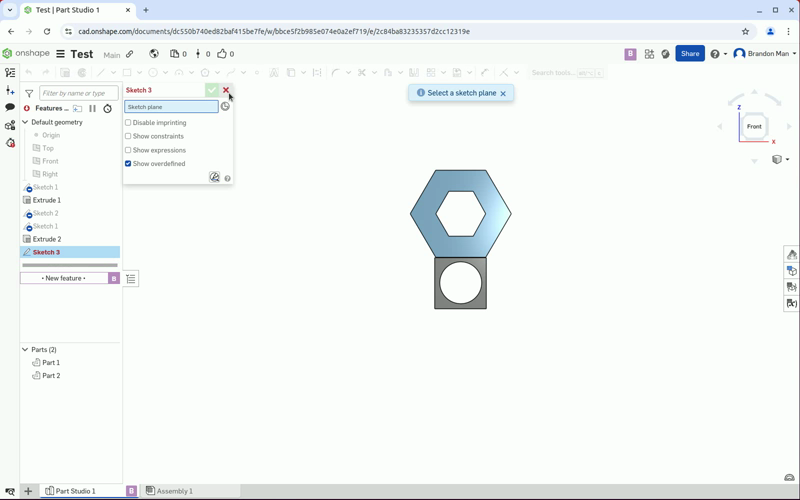
mouse_move(73, 163)
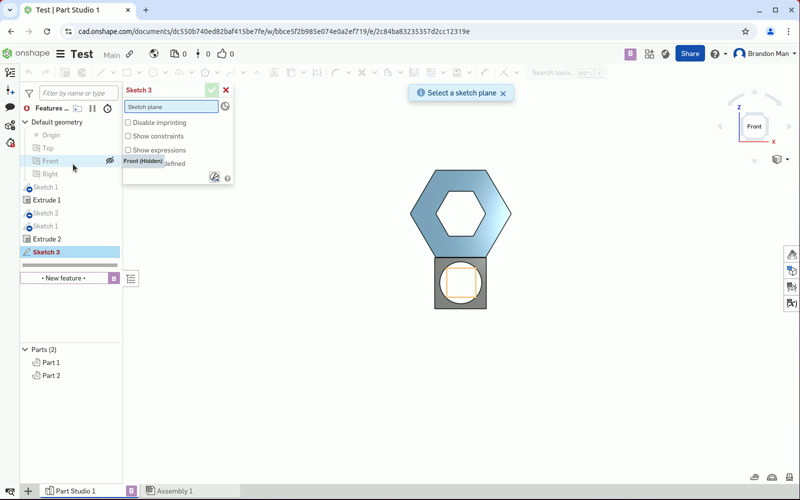
click(73, 163)
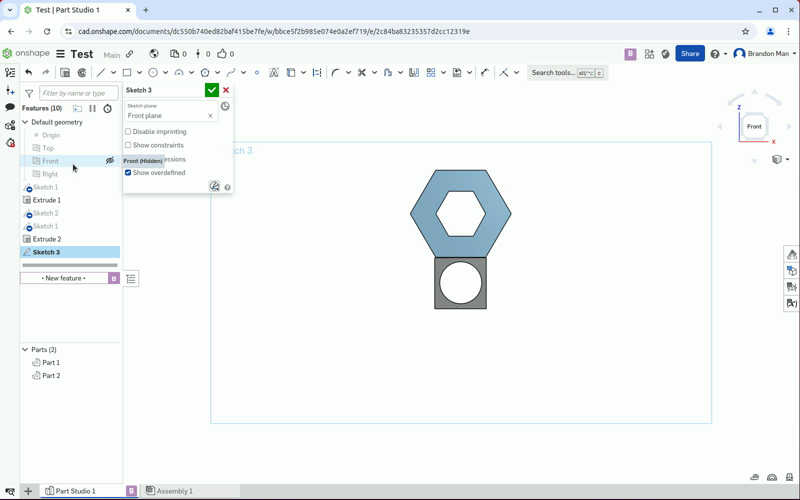
mouse_move(73, 352)
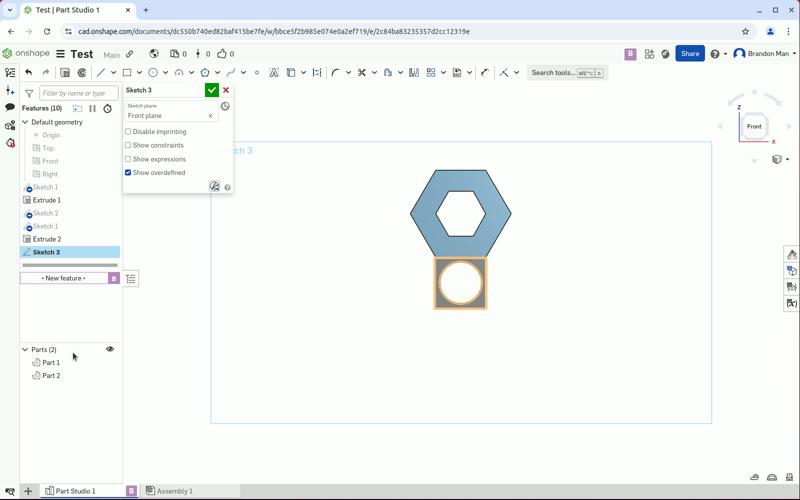
key(y)
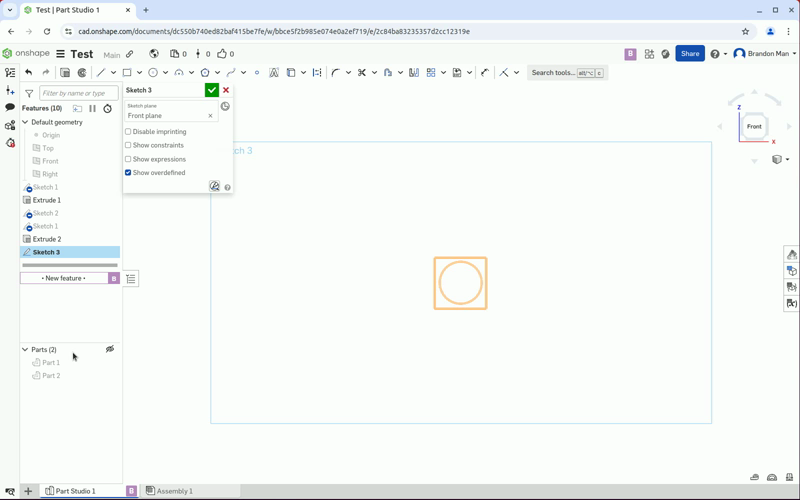
key(l)
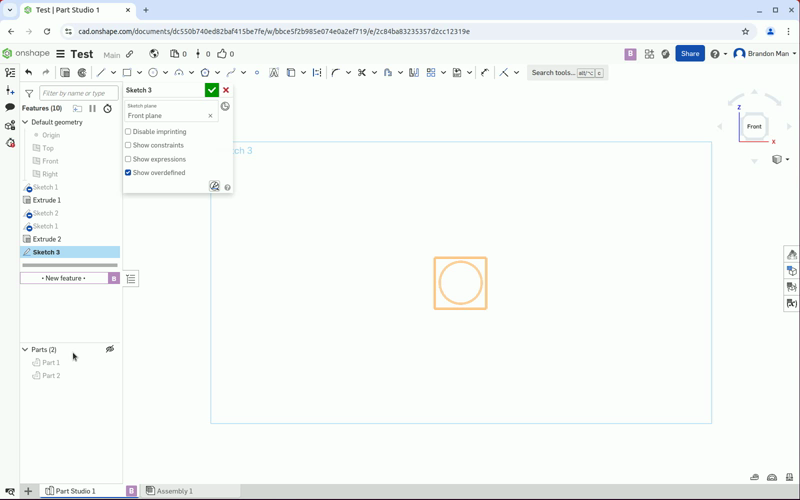
key_down(shift)
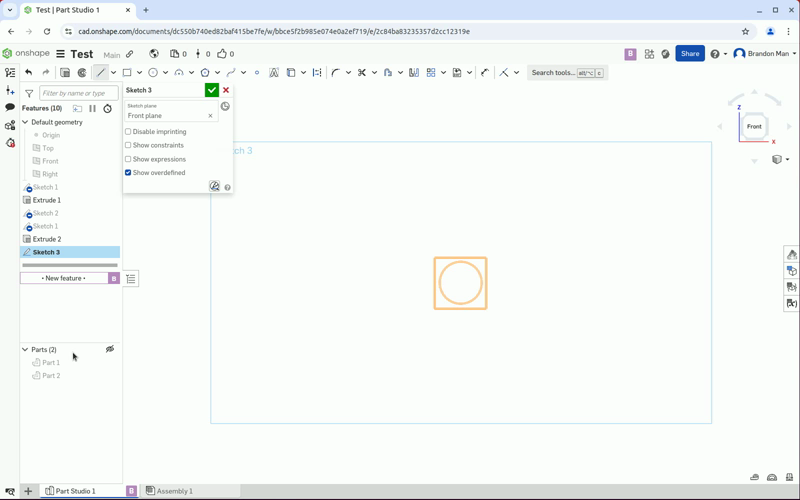
mouse_move(410, 352)
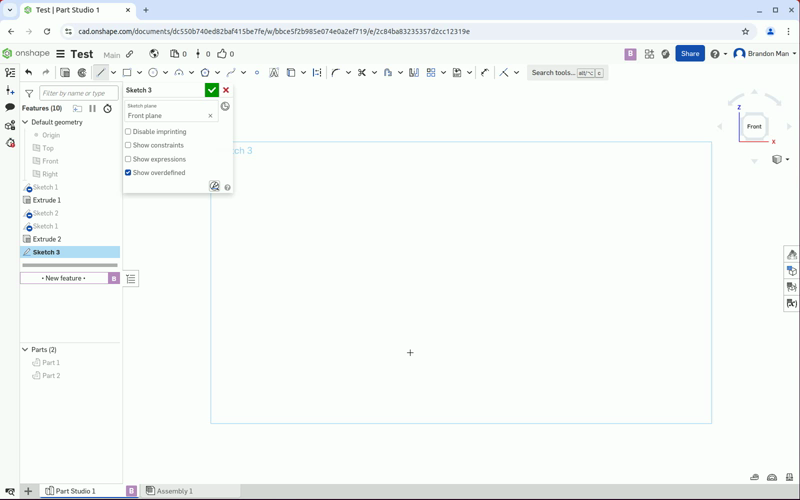
click(410, 352)
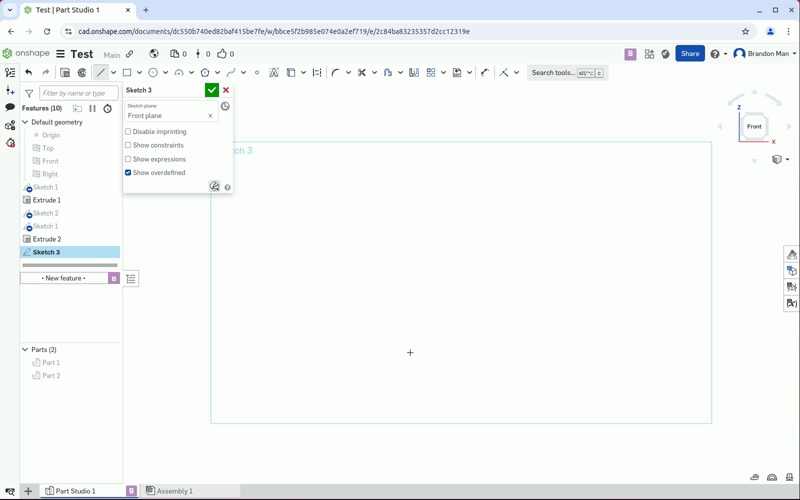
key_up(shift)
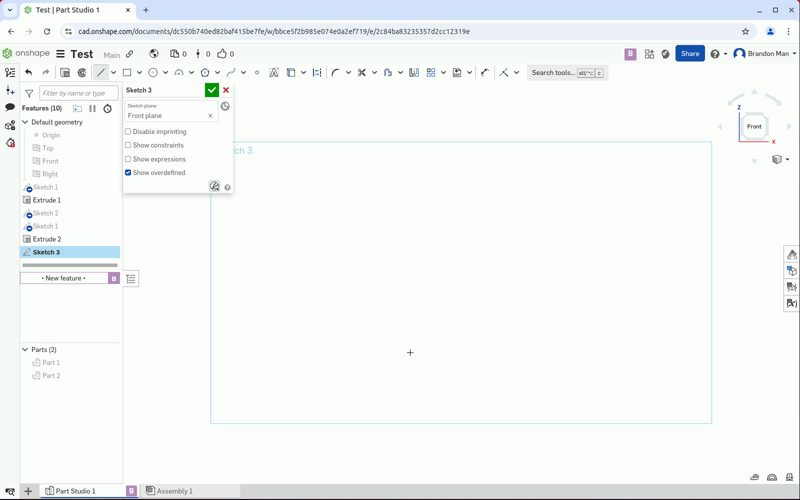
key_down(shift)
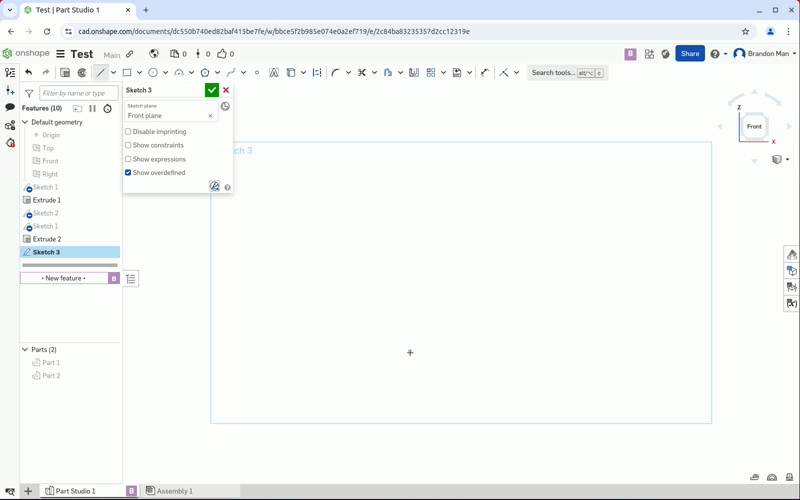
mouse_move(440, 352)
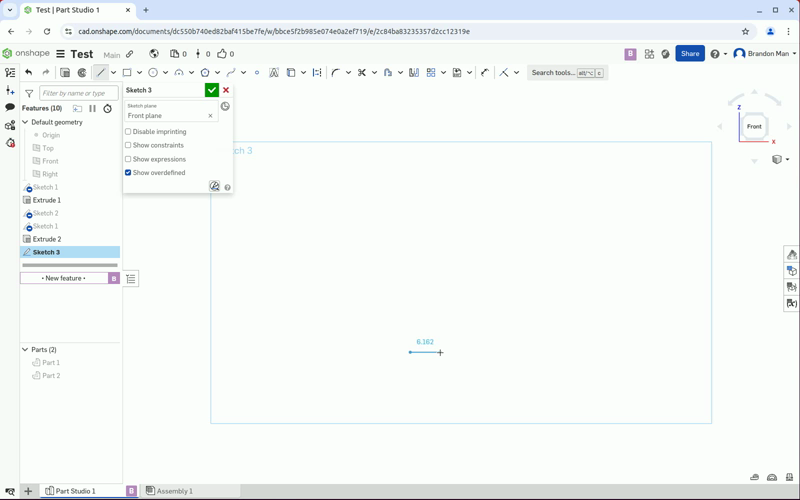
mouse_move(435, 395)
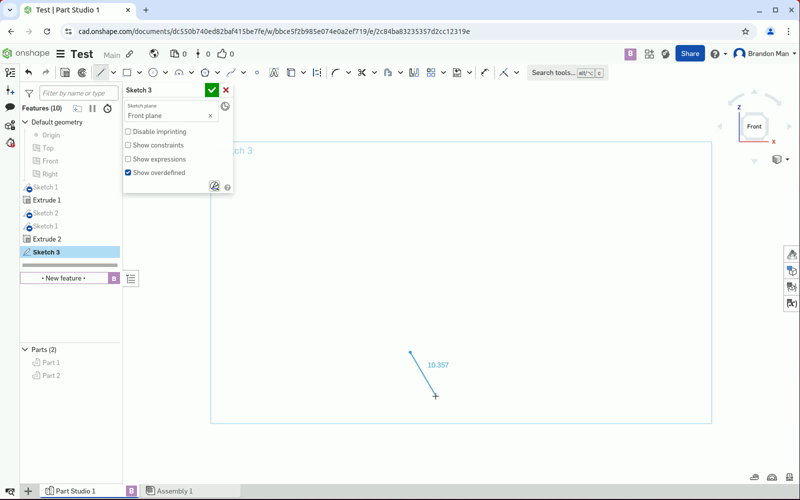
click(435, 395)
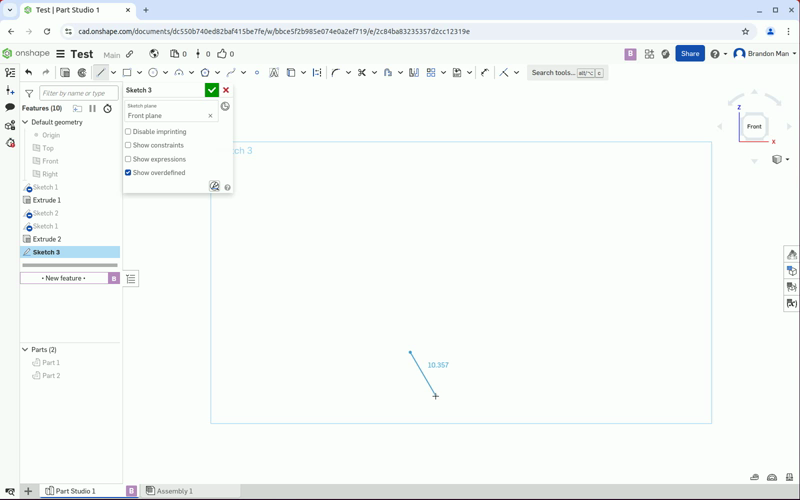
key_up(shift)
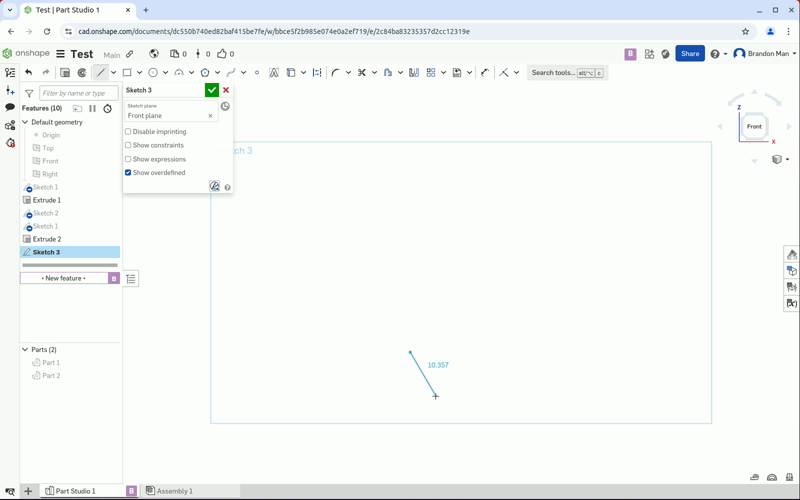
key_down(shift)
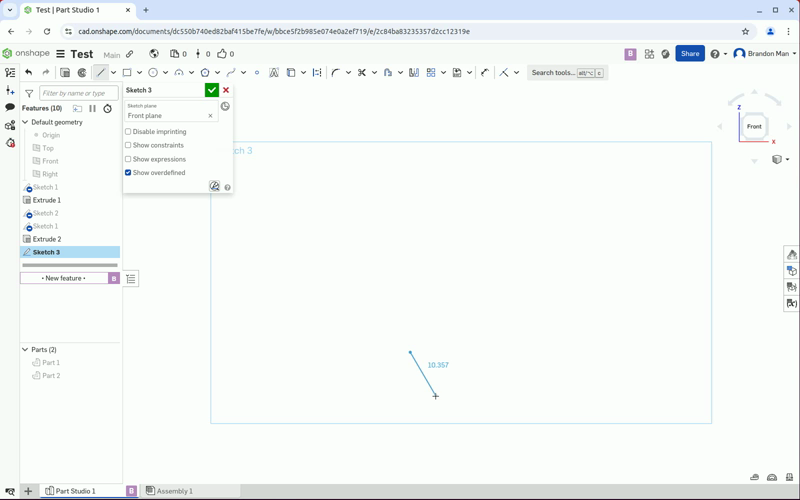
mouse_move(465, 395)
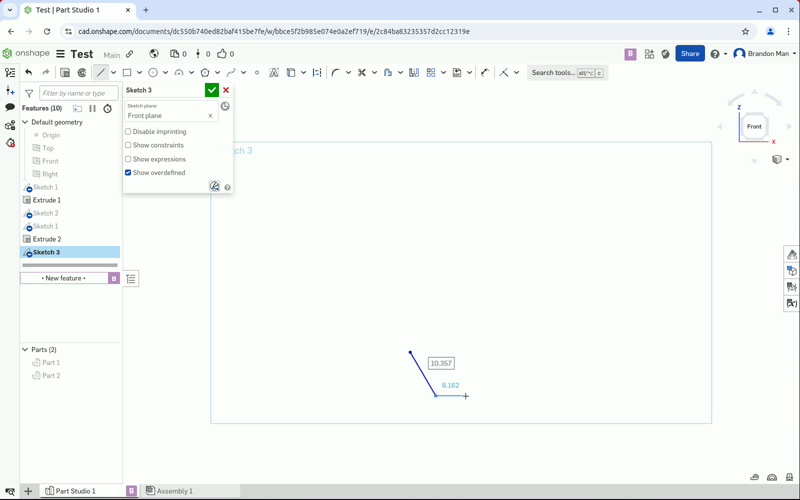
mouse_move(485, 395)
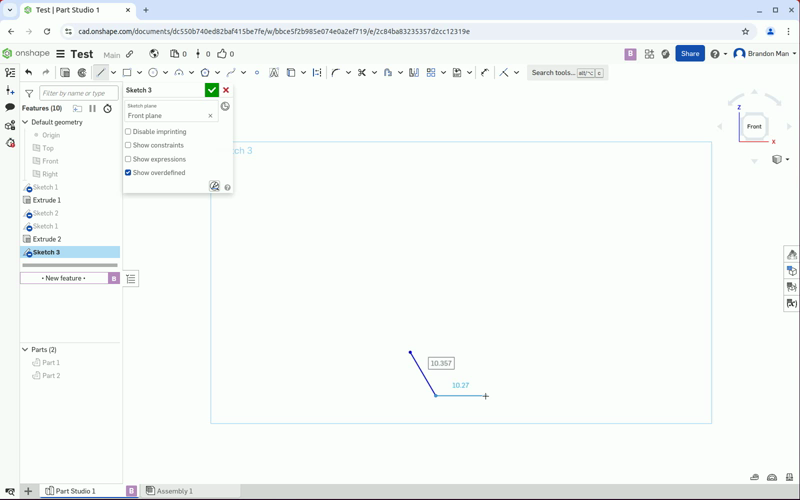
click(485, 395)
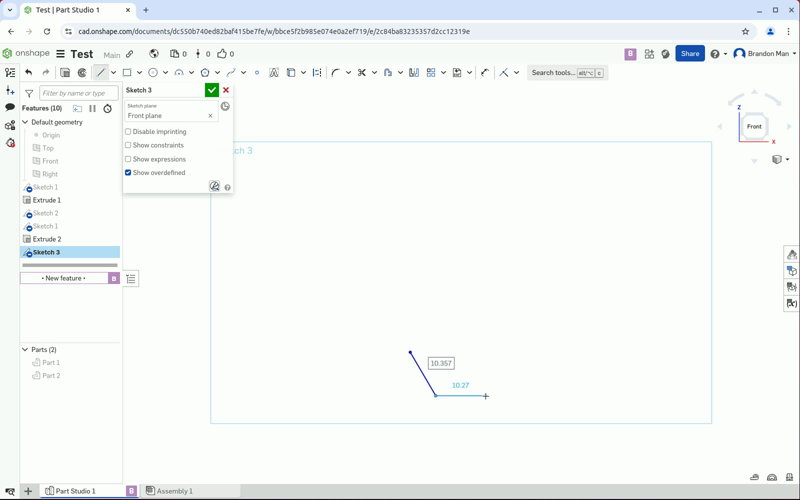
key_up(shift)
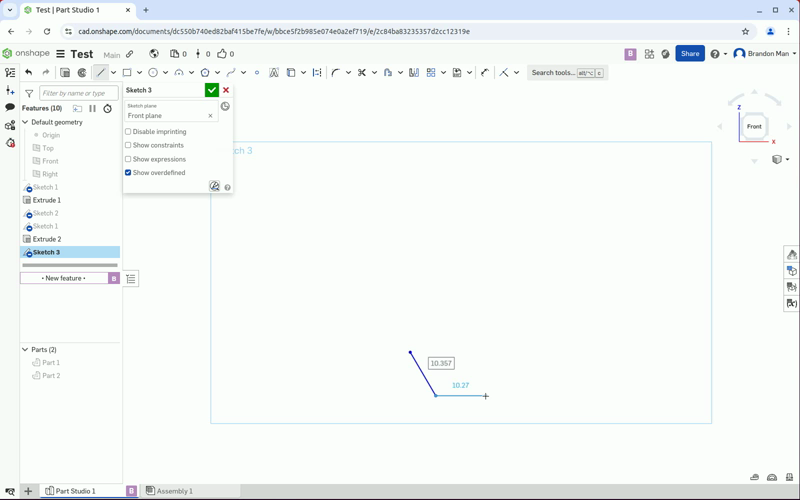
key_down(shift)
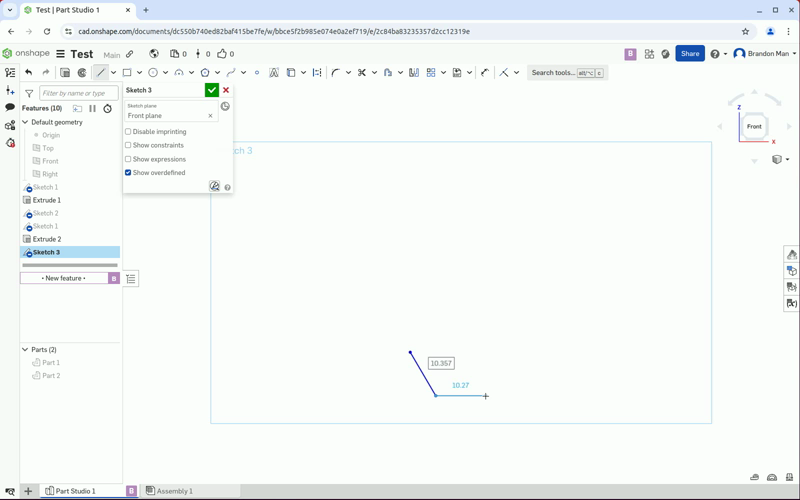
mouse_move(515, 395)
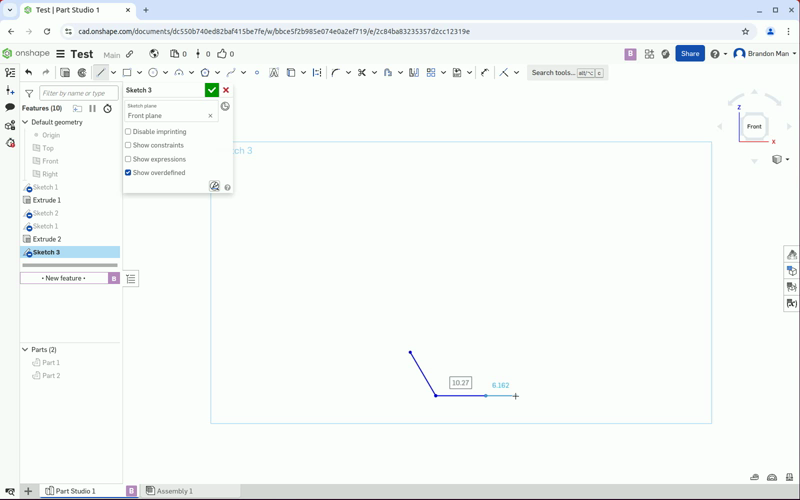
mouse_move(511, 352)
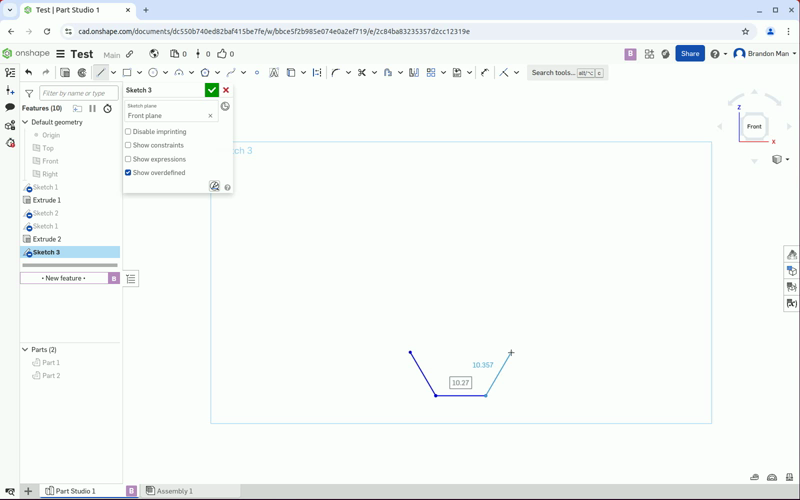
click(511, 352)
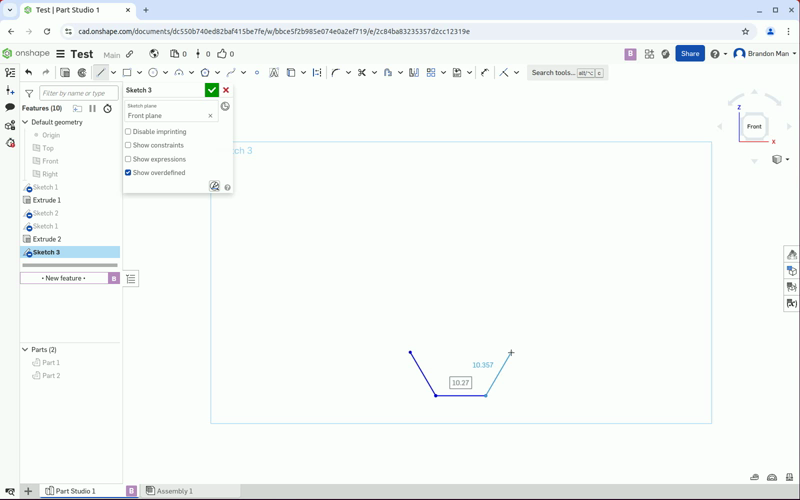
key_up(shift)
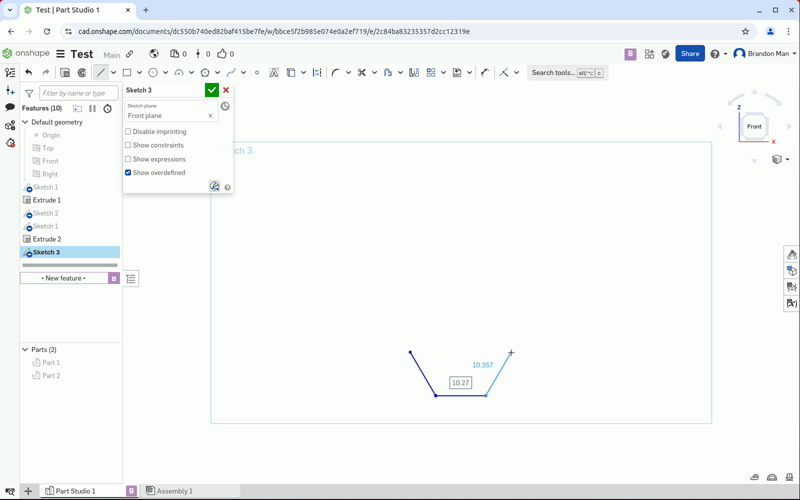
key_down(shift)
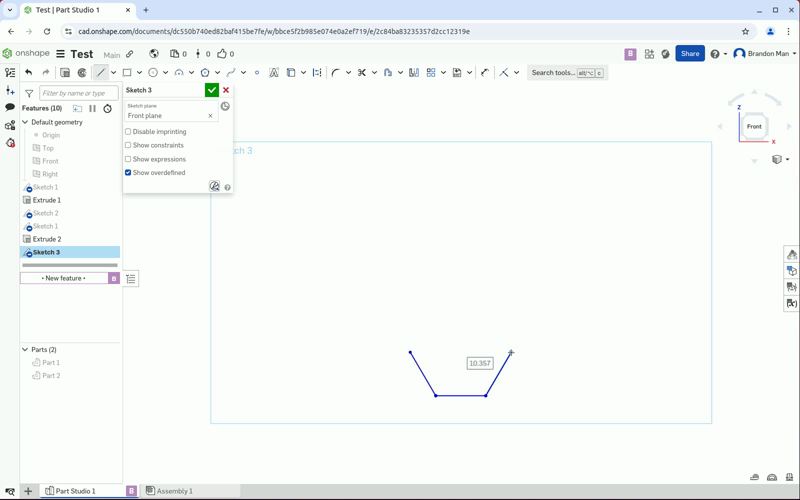
mouse_move(541, 352)
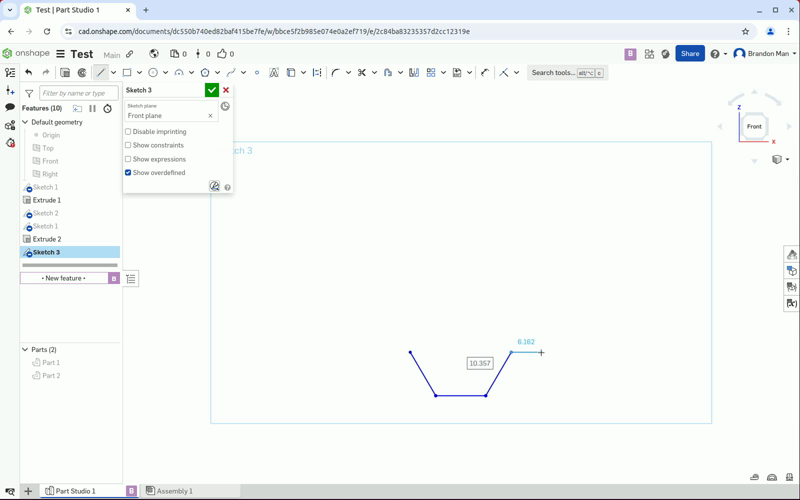
mouse_move(485, 308)
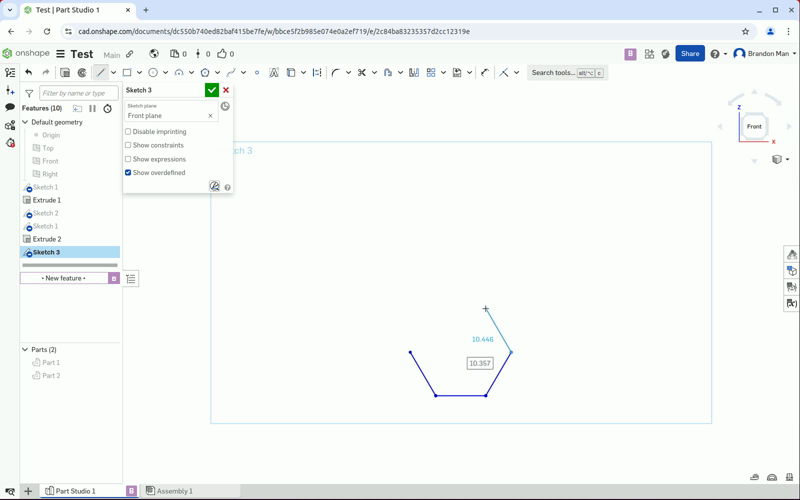
click(485, 308)
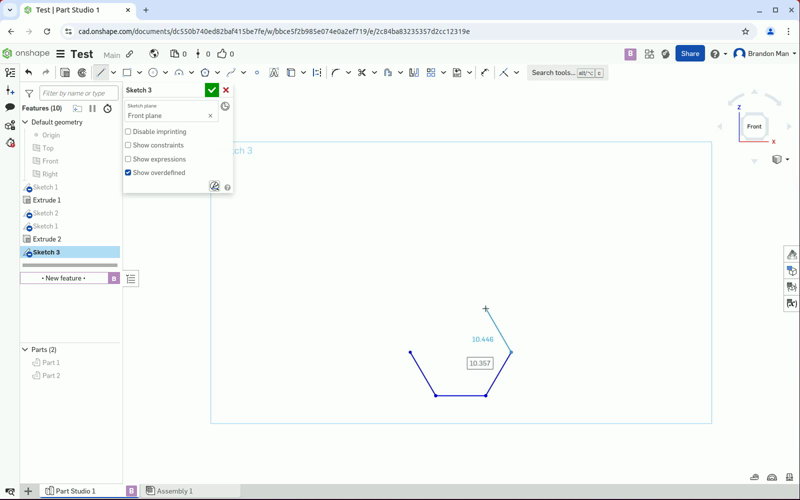
key_up(shift)
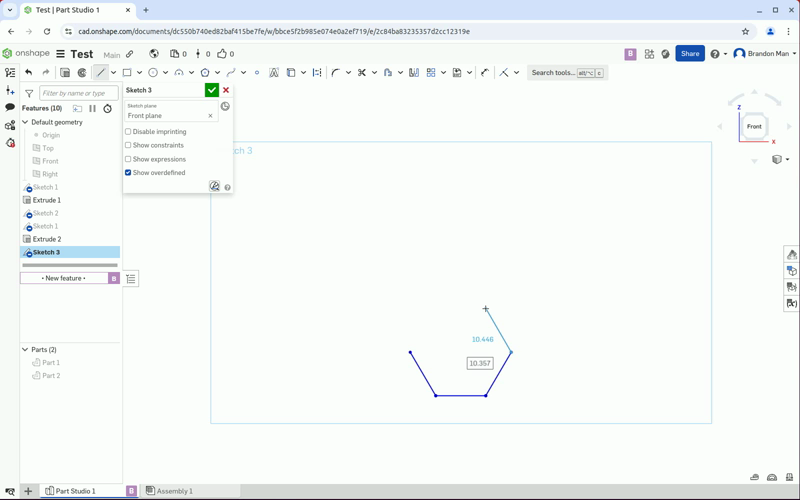
key_down(shift)
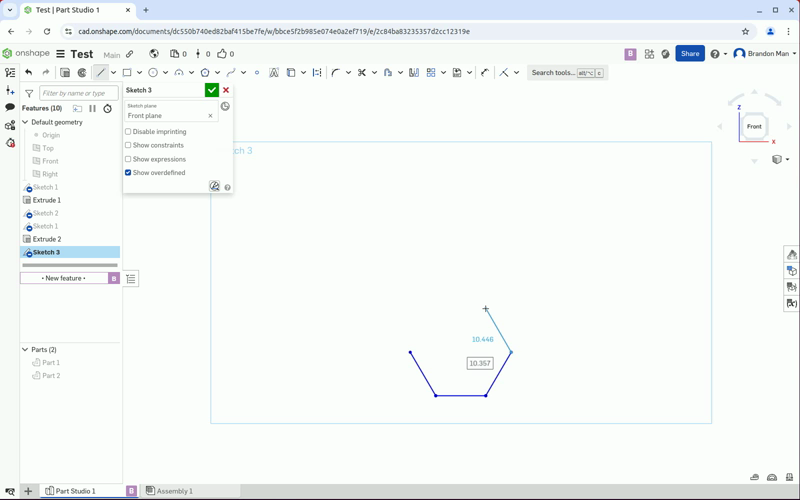
mouse_move(515, 308)
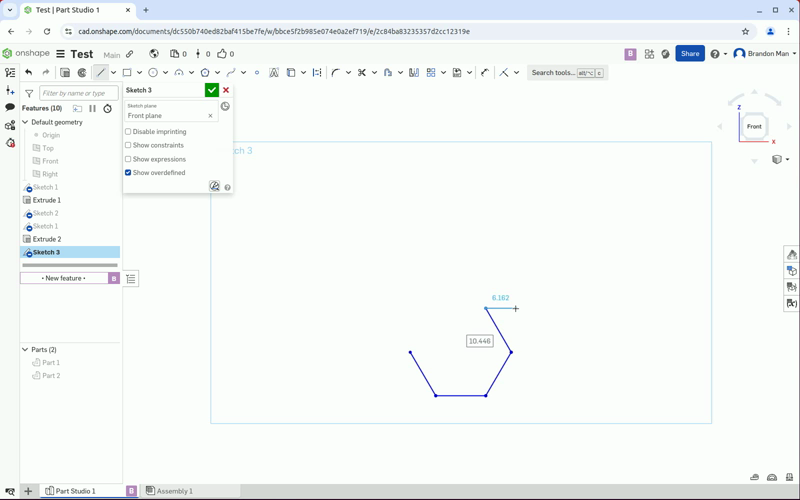
mouse_move(435, 308)
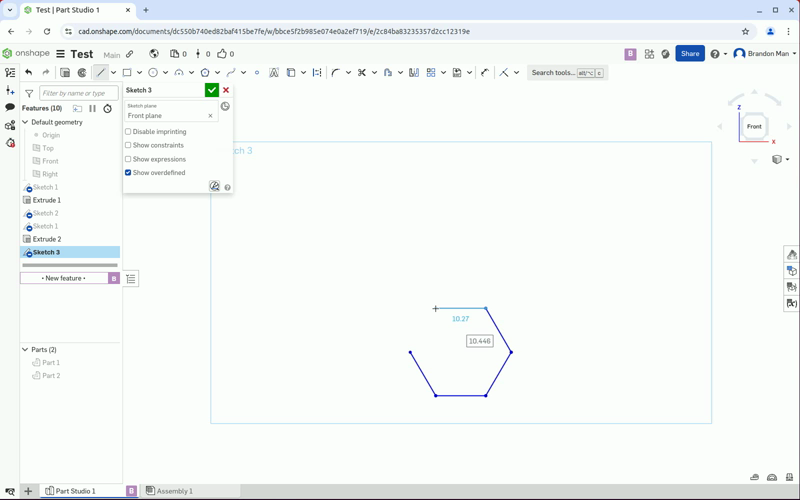
click(435, 308)
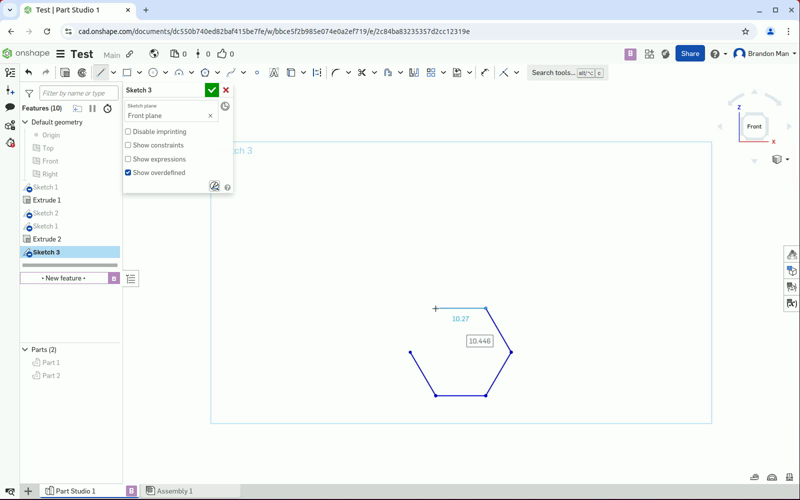
key_up(shift)
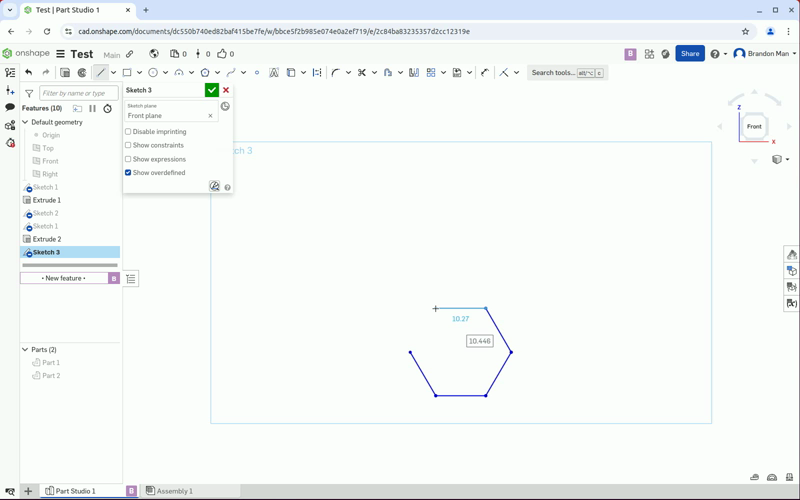
mouse_move(465, 308)
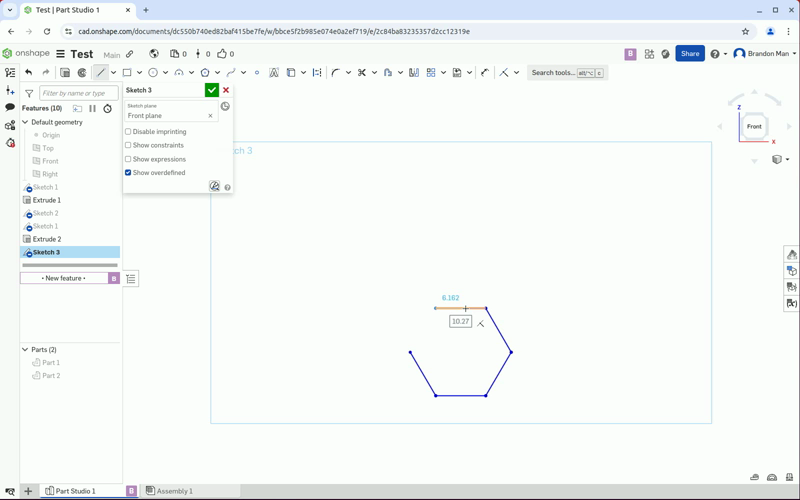
key_down(shift)
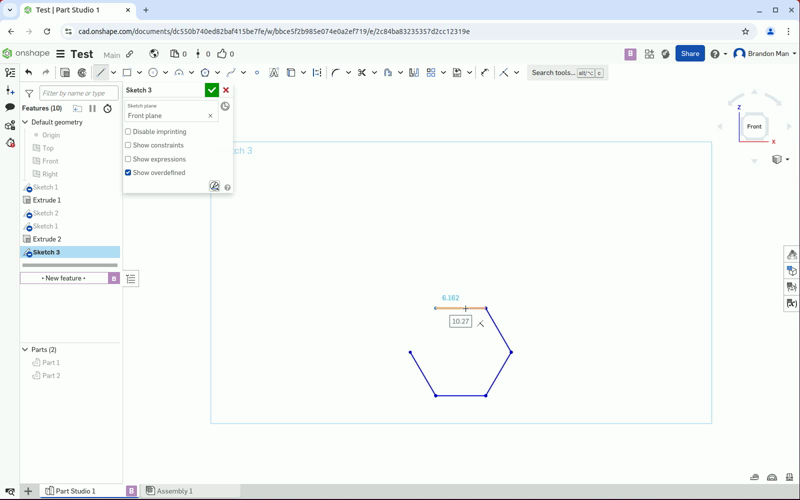
mouse_move(410, 352)
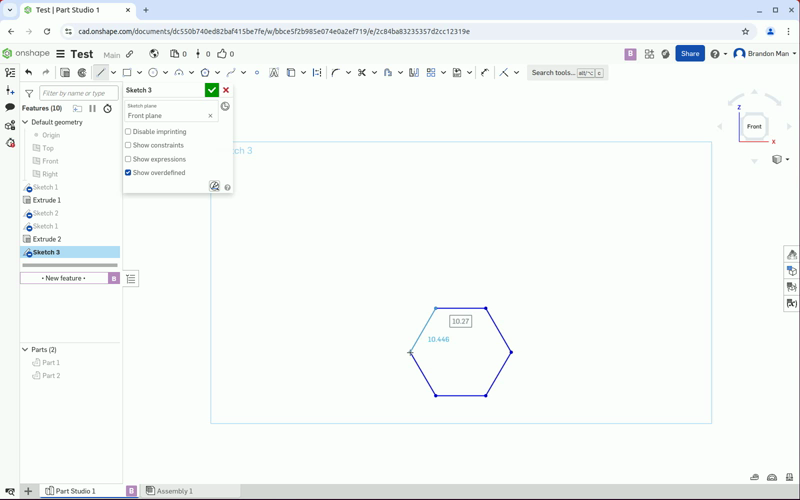
key_up(shift)
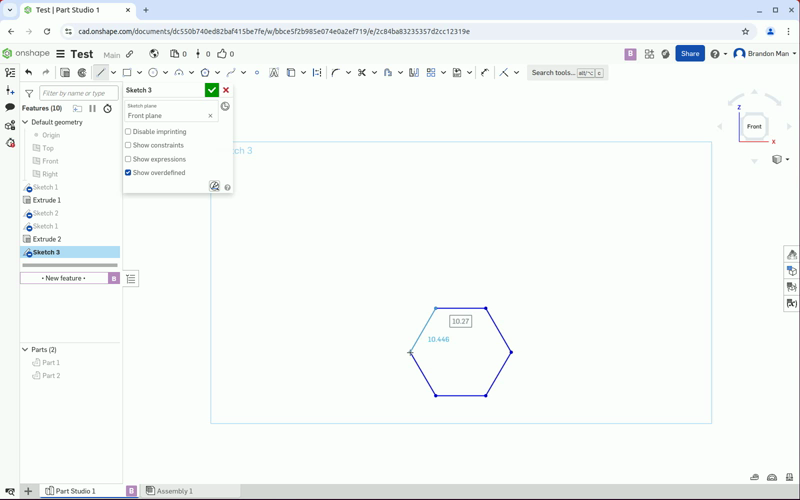
click(410, 352)
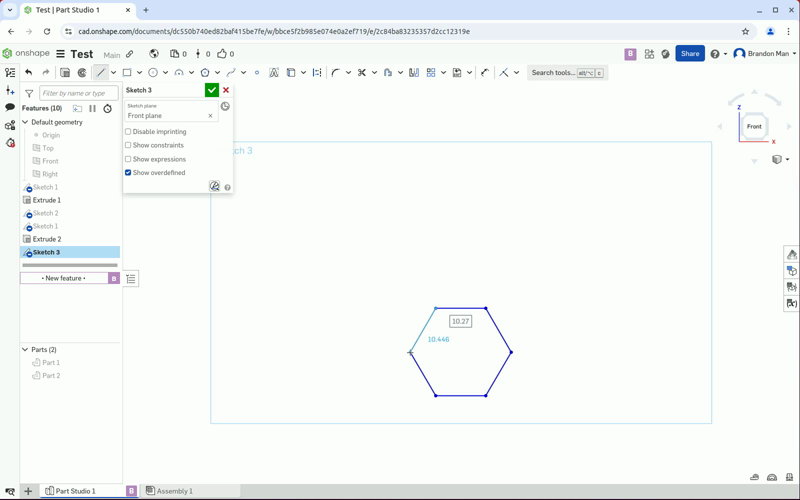
key(esc)
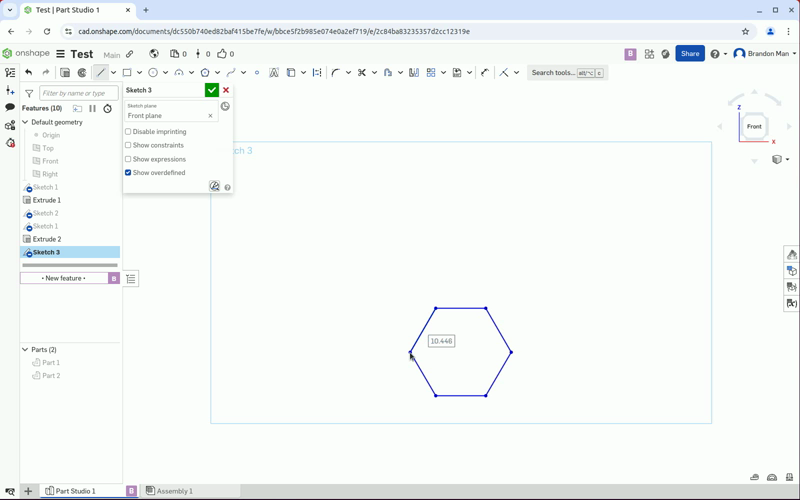
key(l)
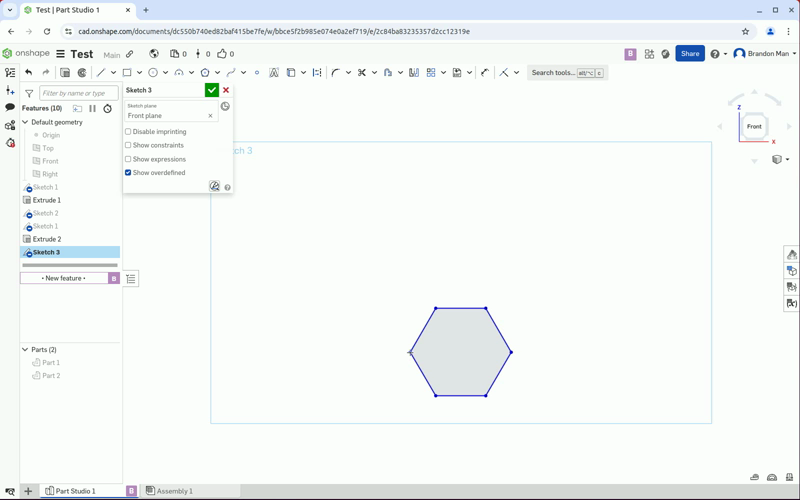
key_down(shift)
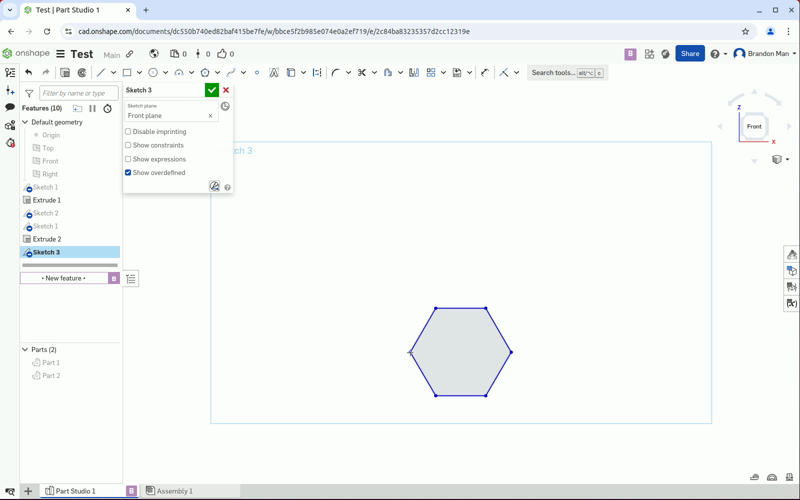
mouse_move(435, 352)
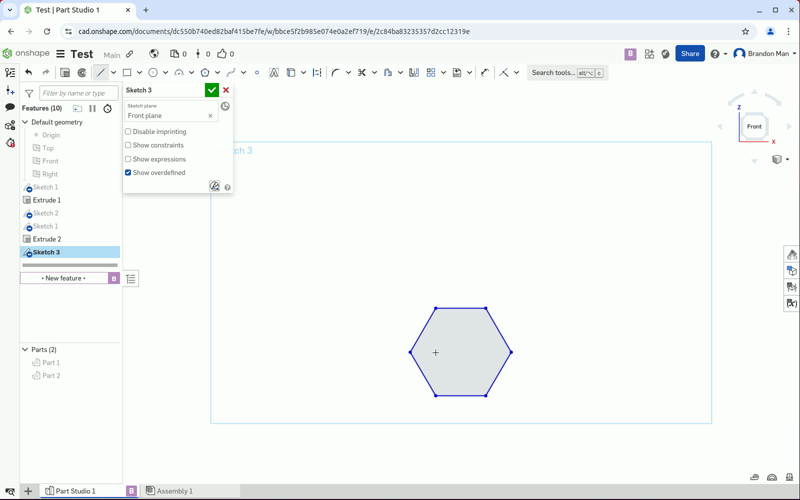
click(435, 352)
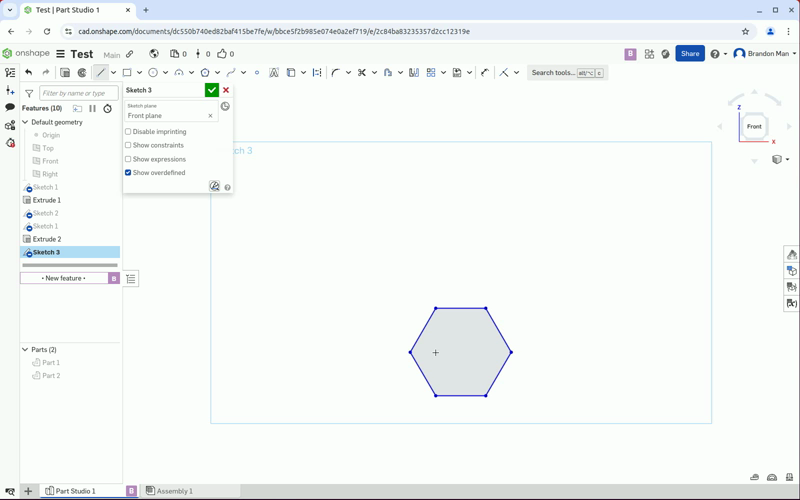
key_up(shift)
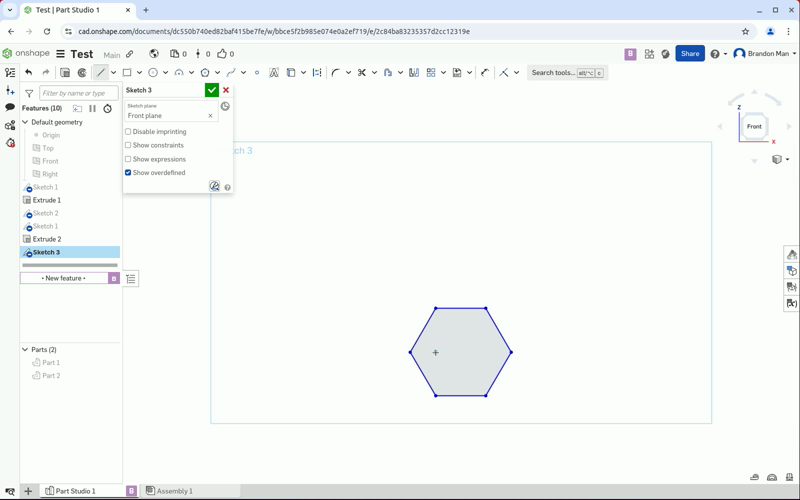
key_down(shift)
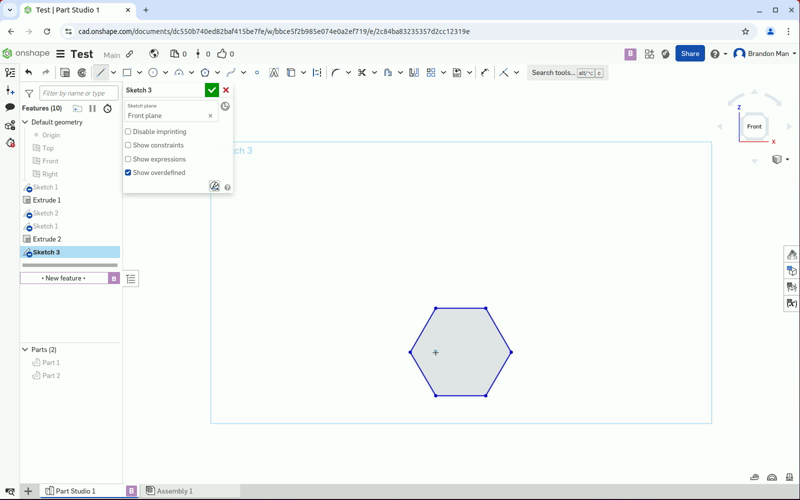
mouse_move(465, 352)
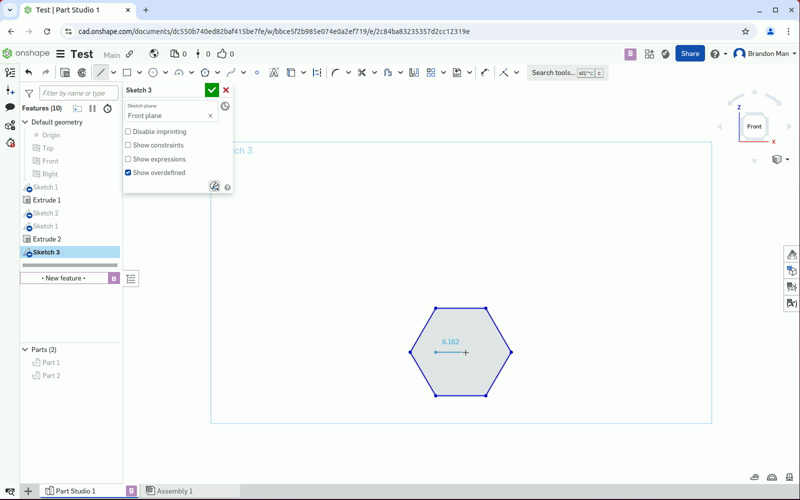
mouse_move(448, 374)
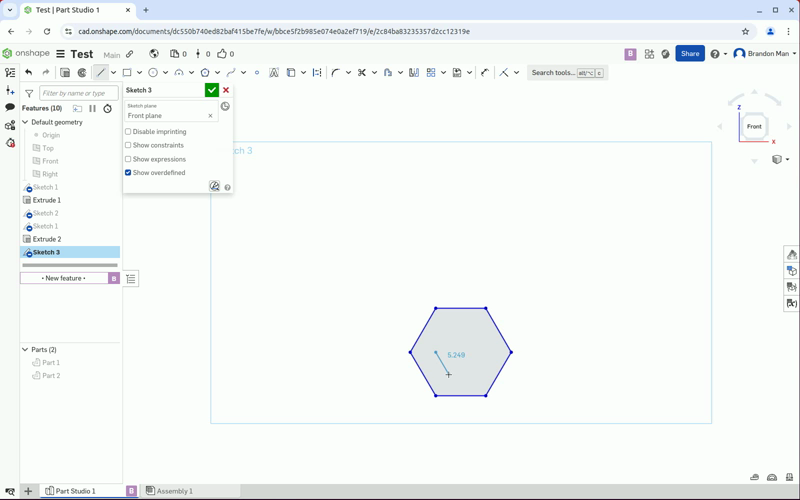
click(448, 374)
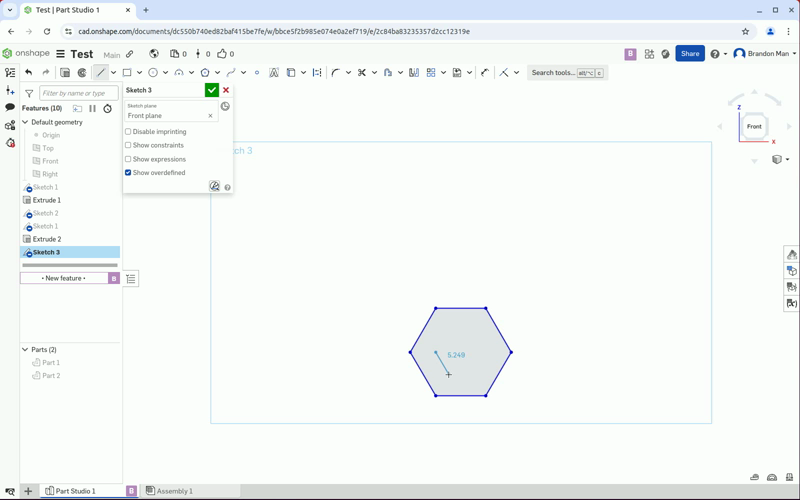
key_up(shift)
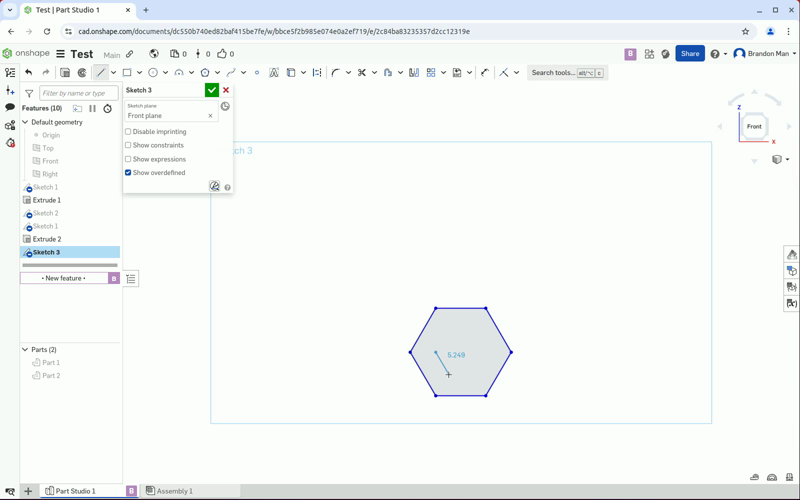
key_down(shift)
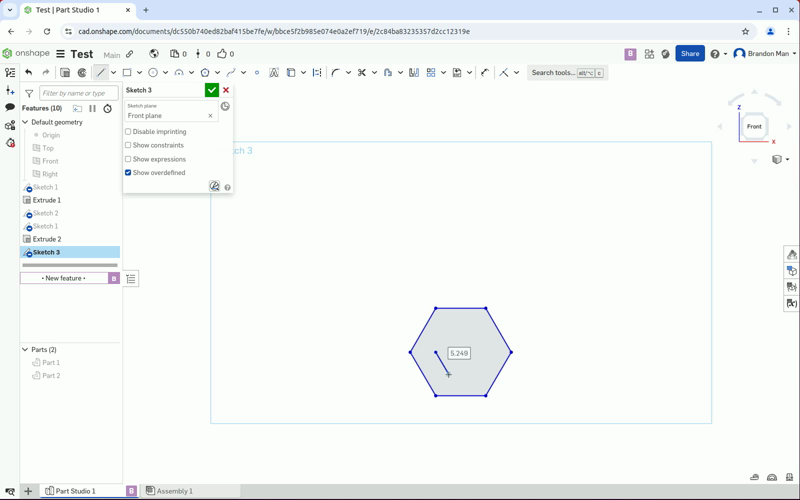
mouse_move(478, 374)
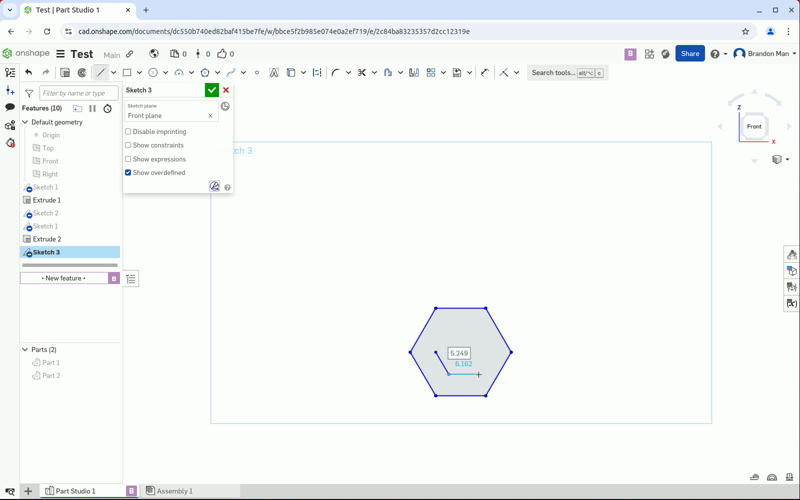
mouse_move(473, 374)
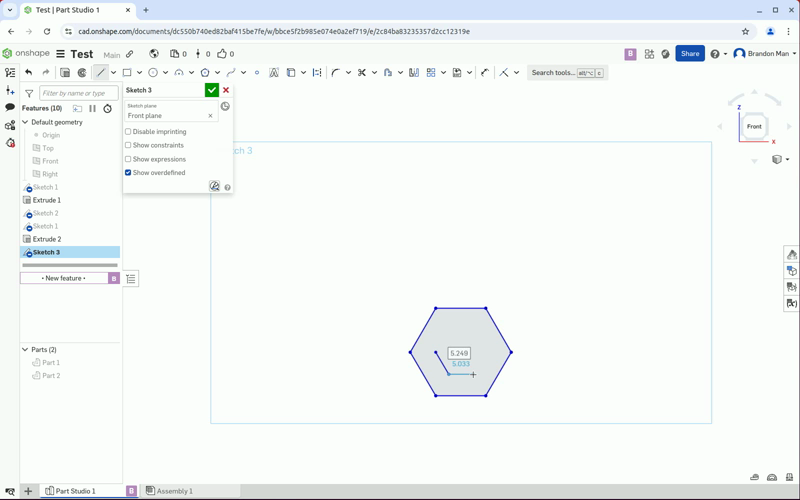
click(473, 374)
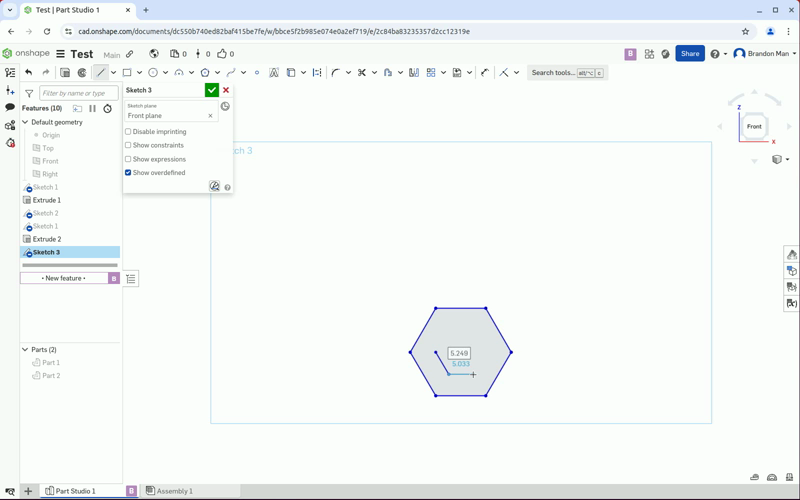
key_up(shift)
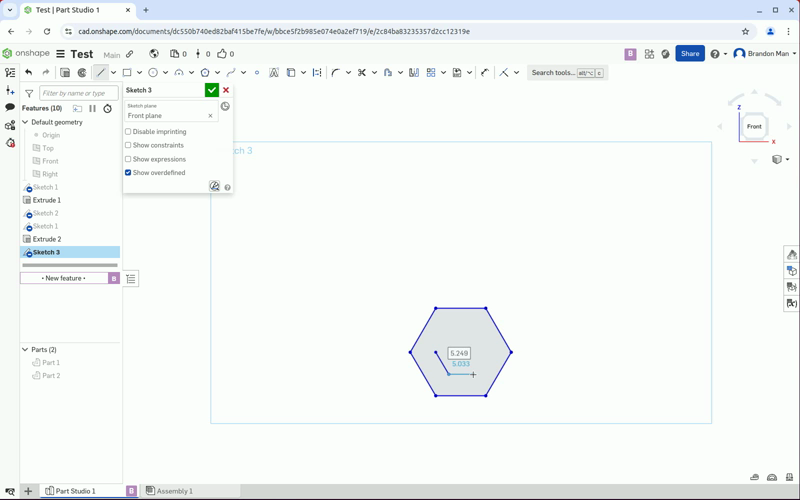
key_down(shift)
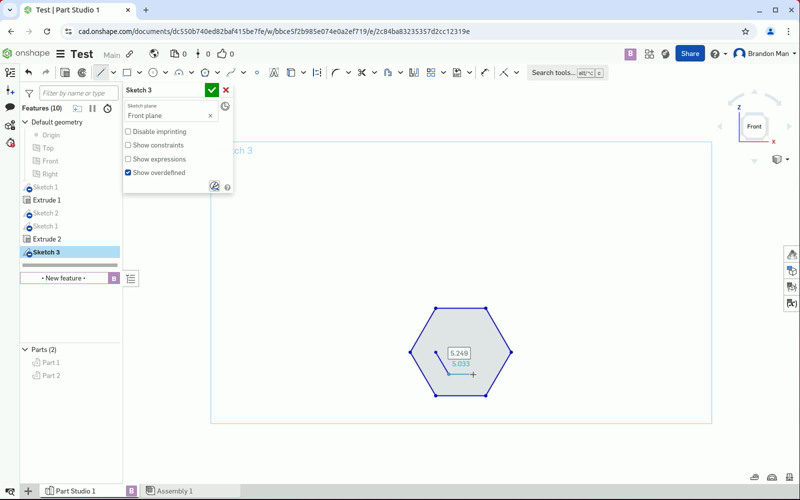
mouse_move(503, 374)
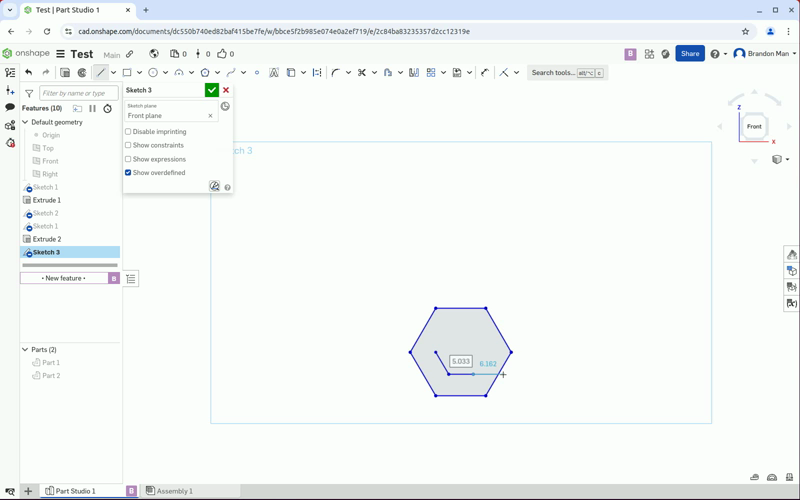
mouse_move(485, 352)
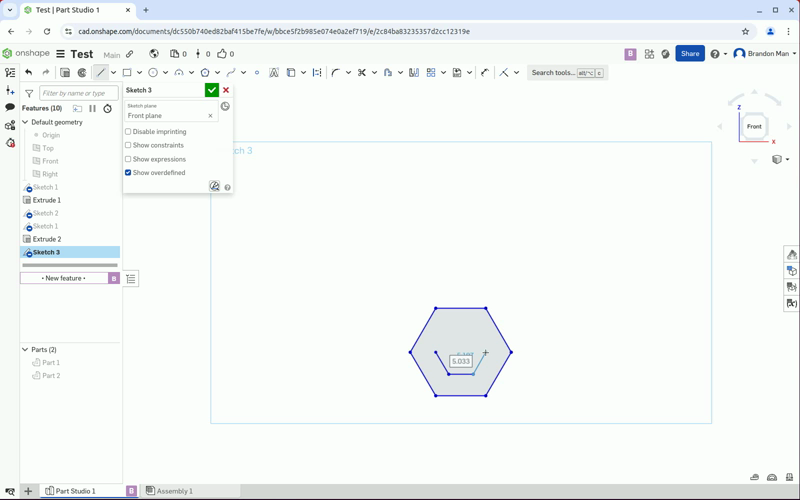
click(485, 352)
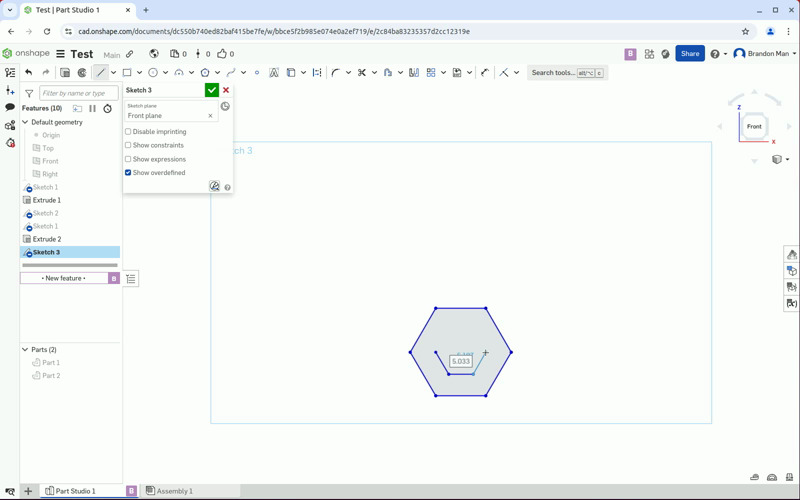
key_up(shift)
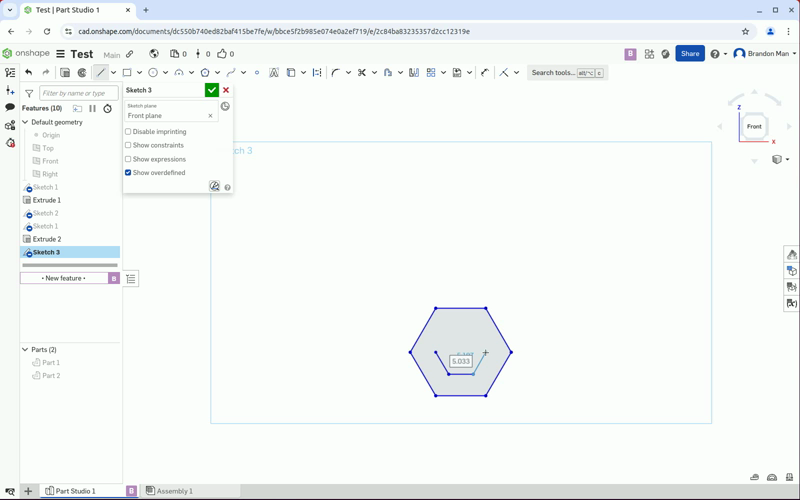
key_down(shift)
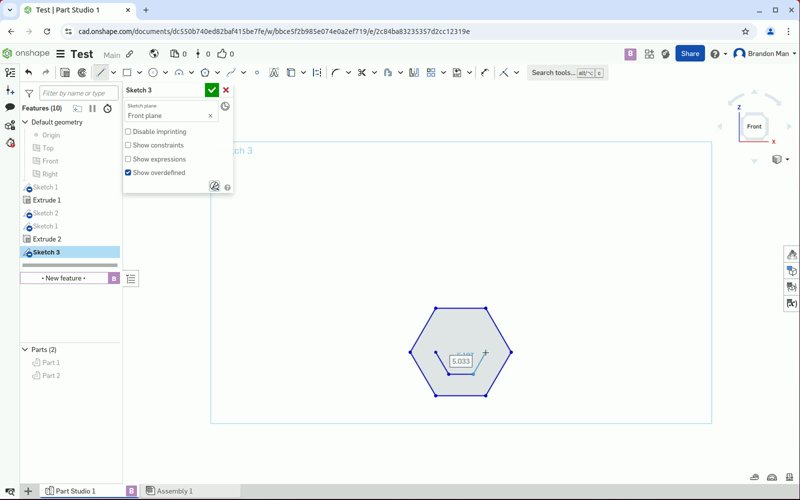
mouse_move(515, 352)
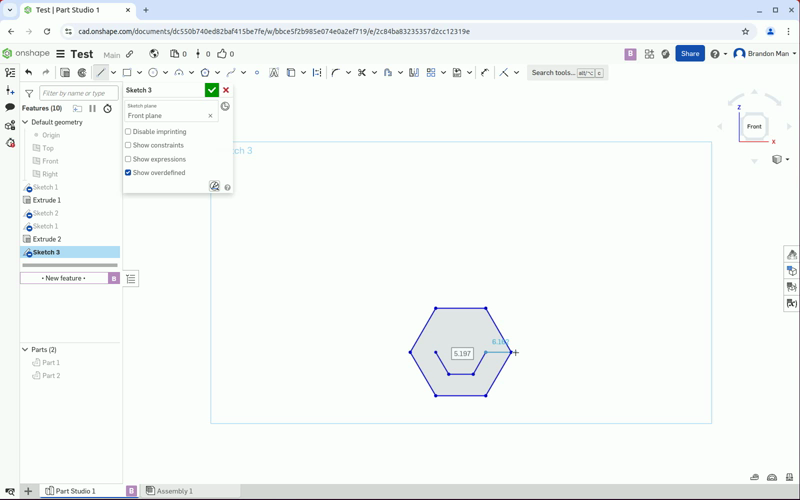
mouse_move(473, 329)
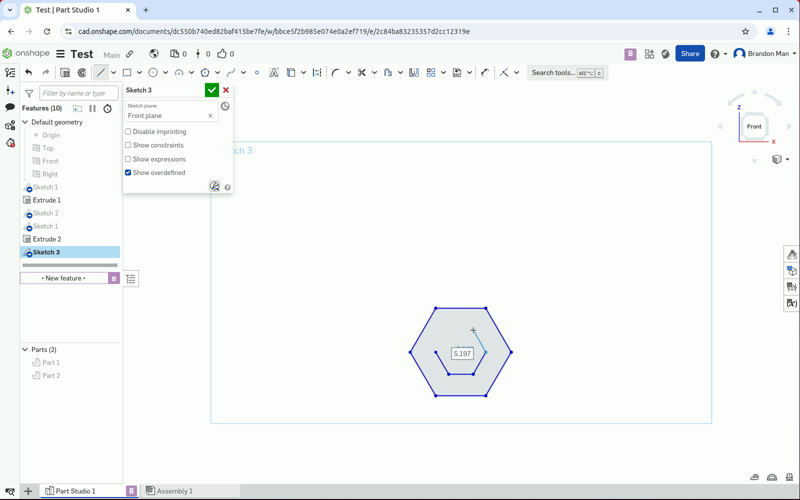
click(473, 329)
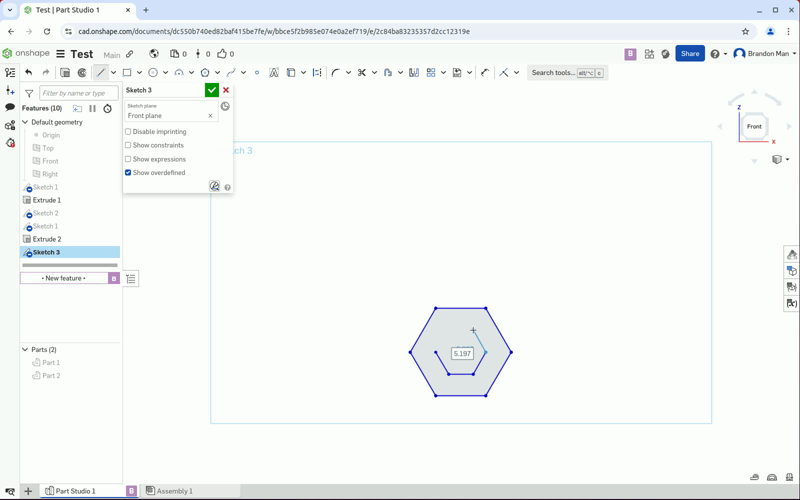
key_up(shift)
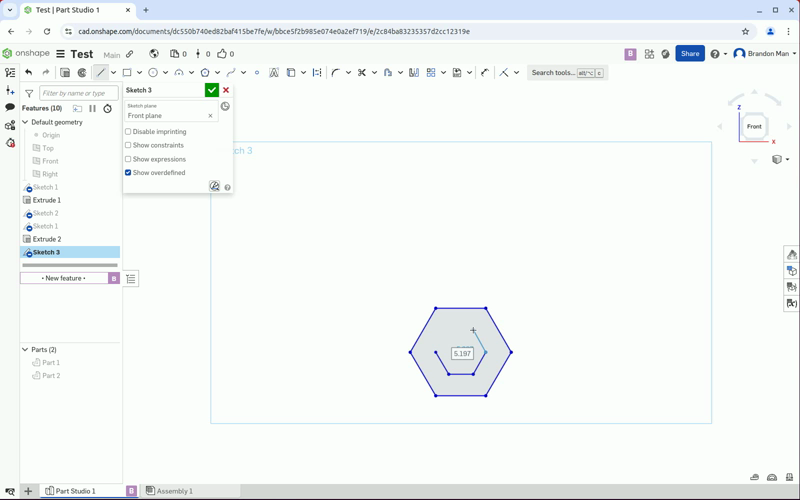
key_down(shift)
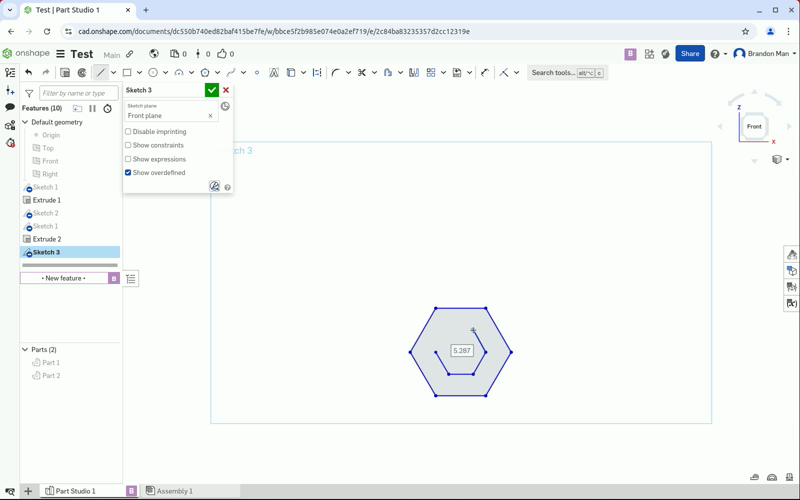
mouse_move(503, 329)
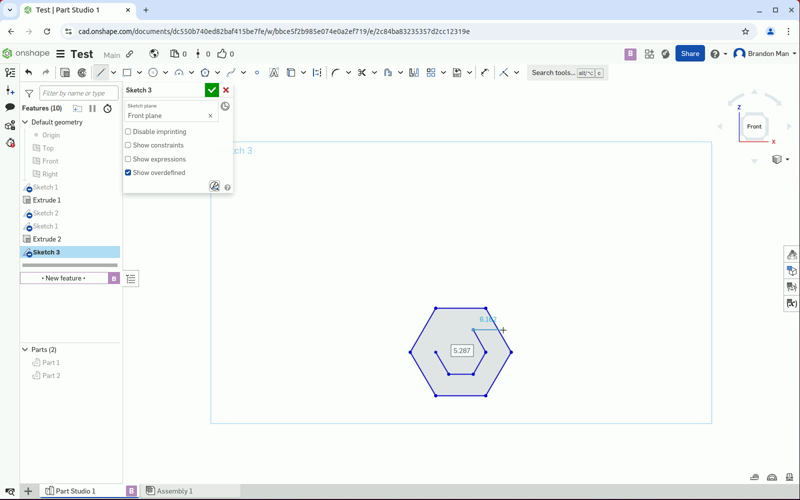
mouse_move(448, 329)
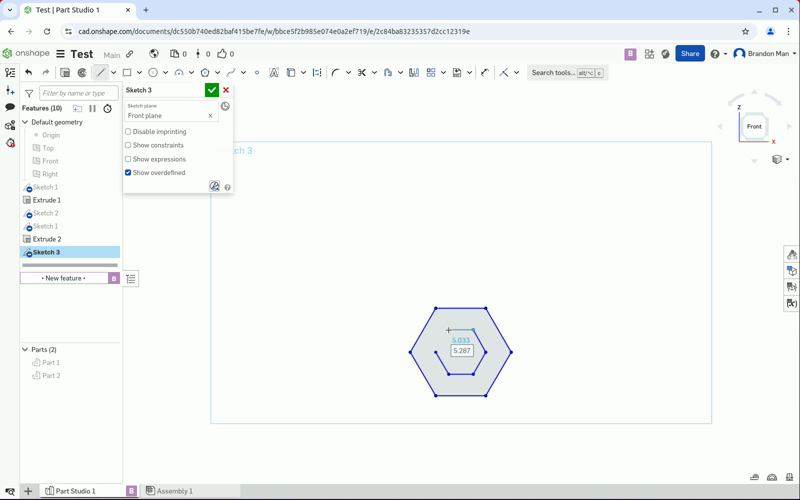
click(448, 329)
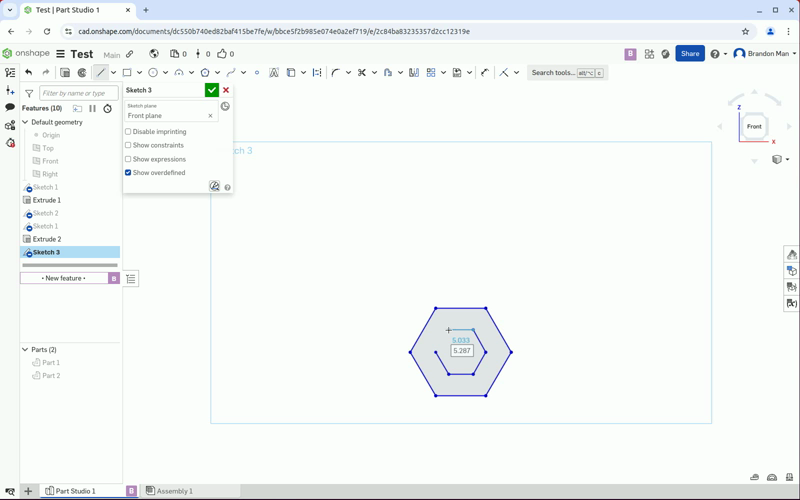
key_up(shift)
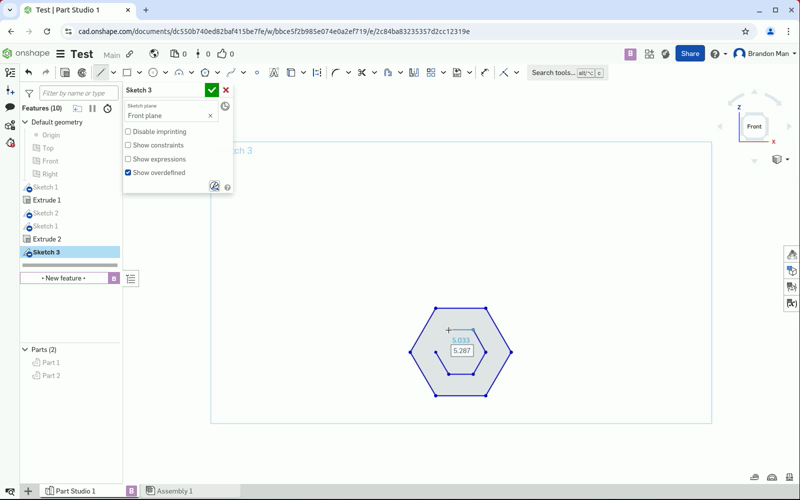
mouse_move(478, 329)
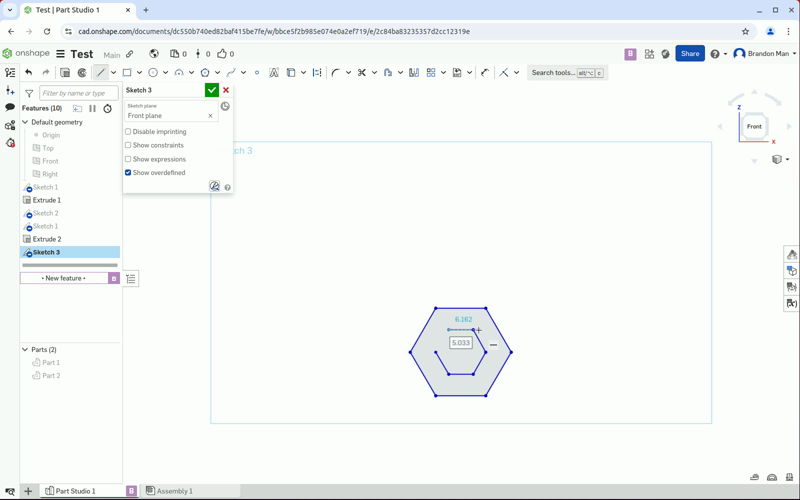
key_down(shift)
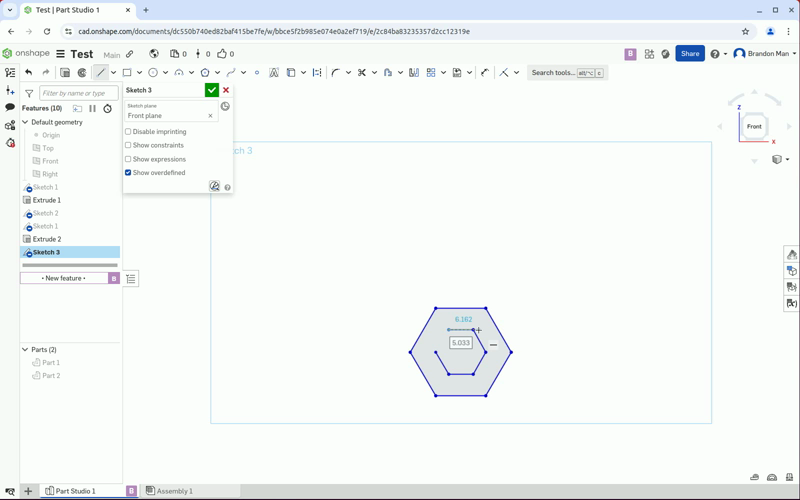
mouse_move(435, 352)
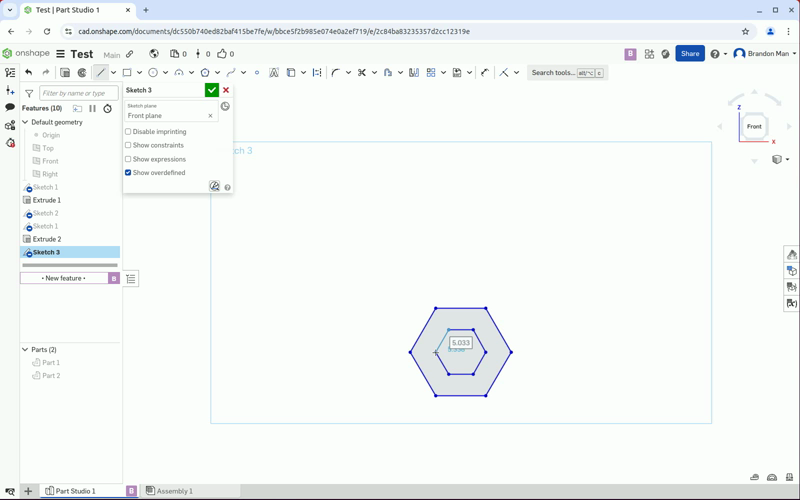
key_up(shift)
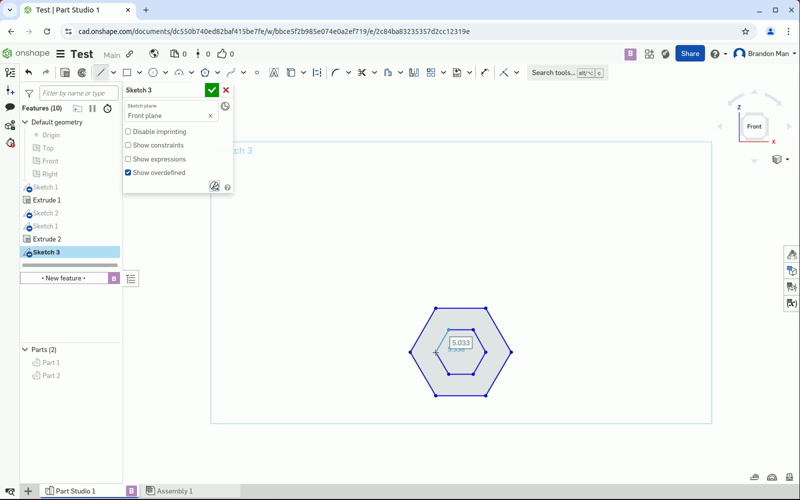
click(435, 352)
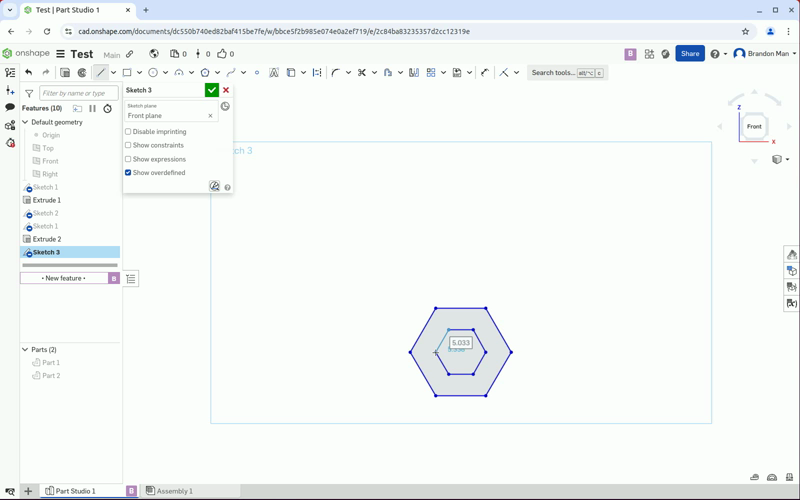
key(esc)
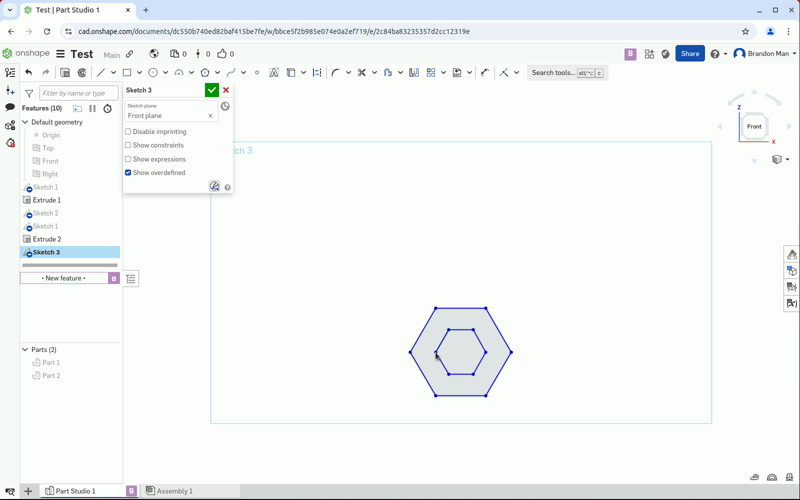
mouse_move(480, 388)
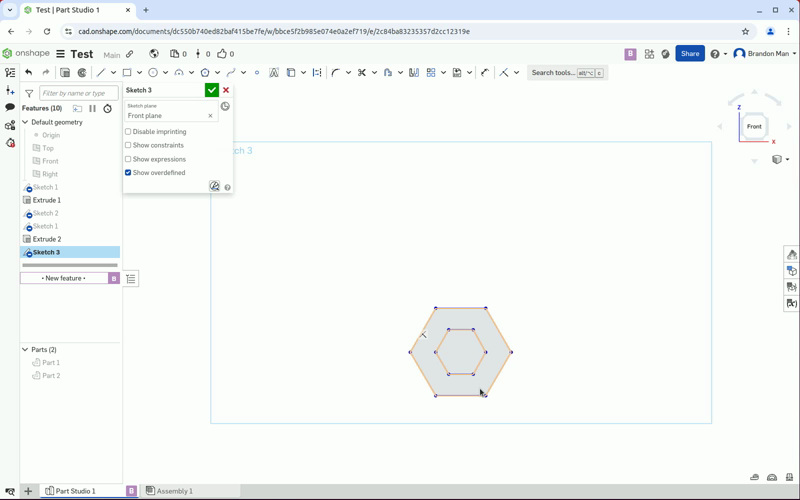
click(480, 388)
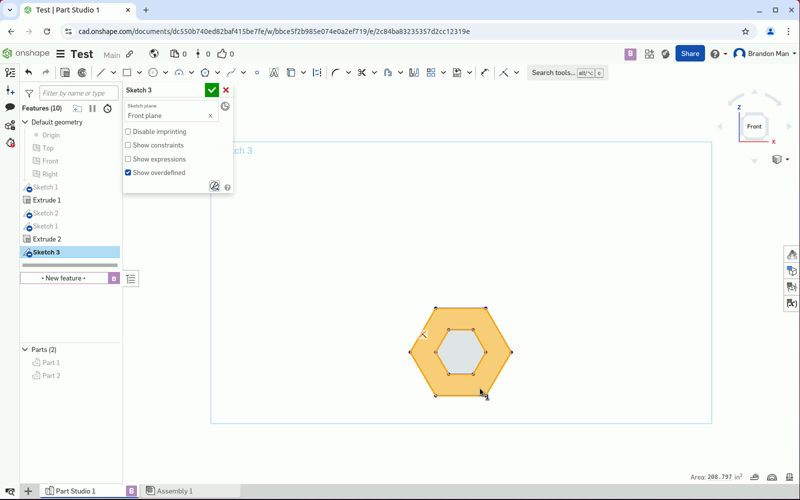
mouse_move(73, 352)
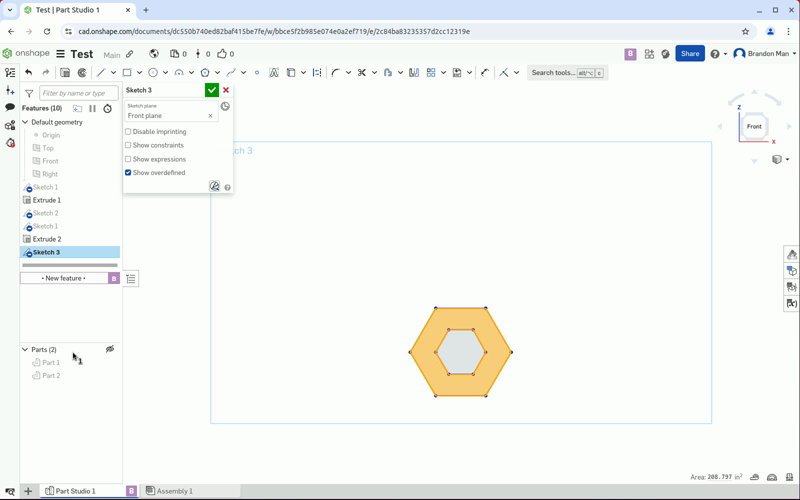
key(shift+y)
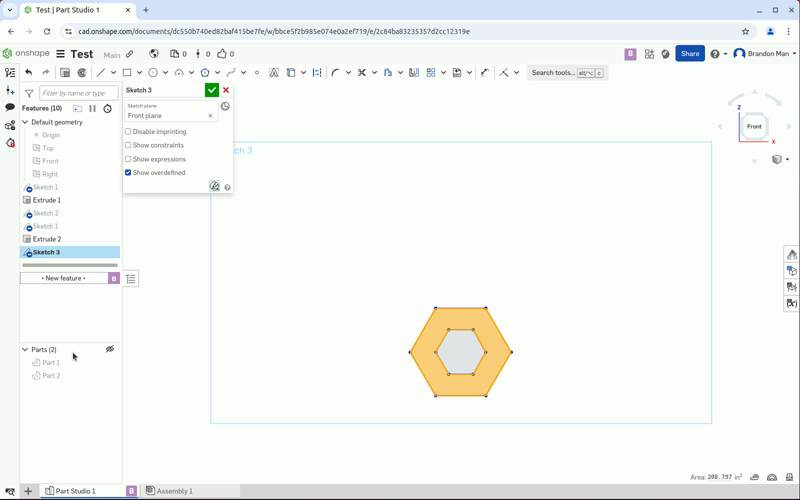
key(shift+e)
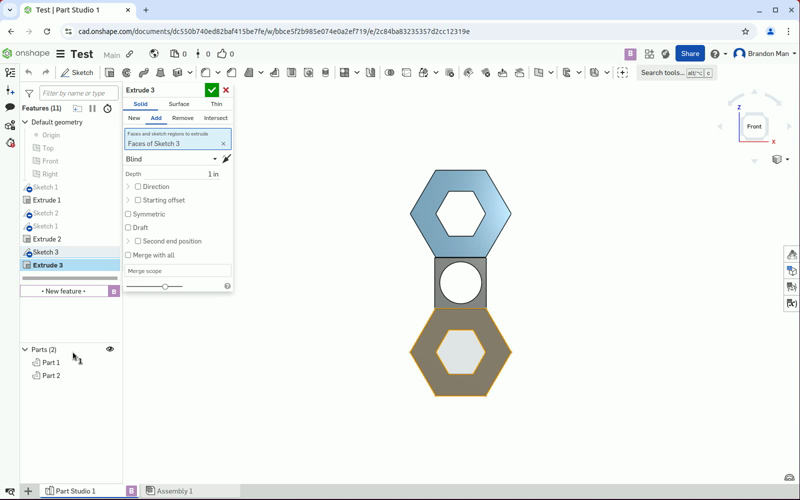
mouse_move(143, 106)
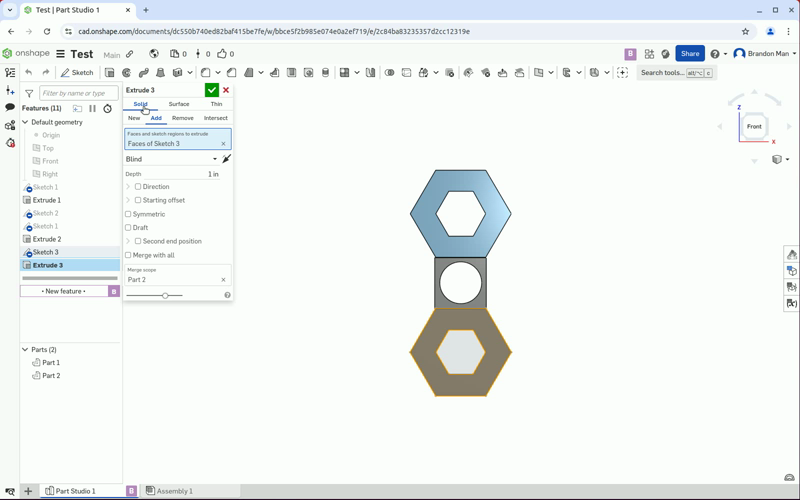
click(143, 106)
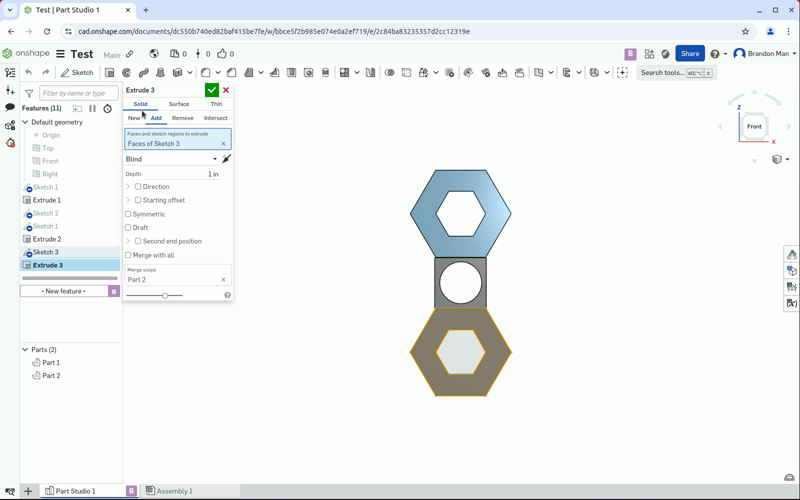
mouse_move(137, 120)
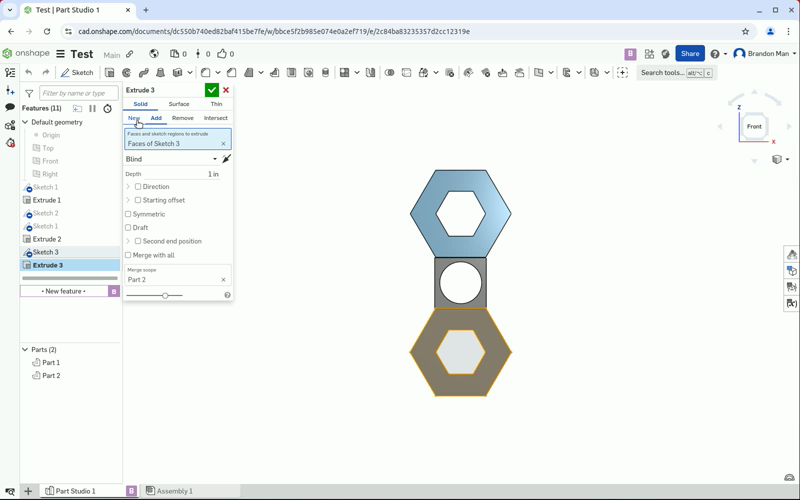
click(137, 120)
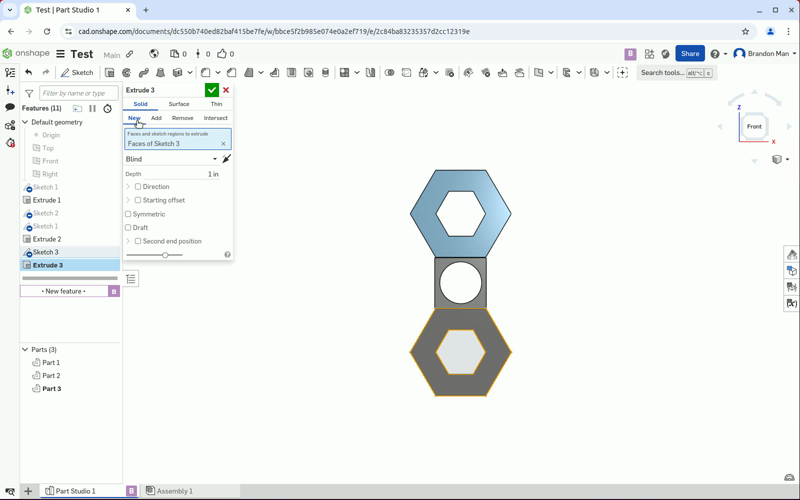
key(tab, 4)
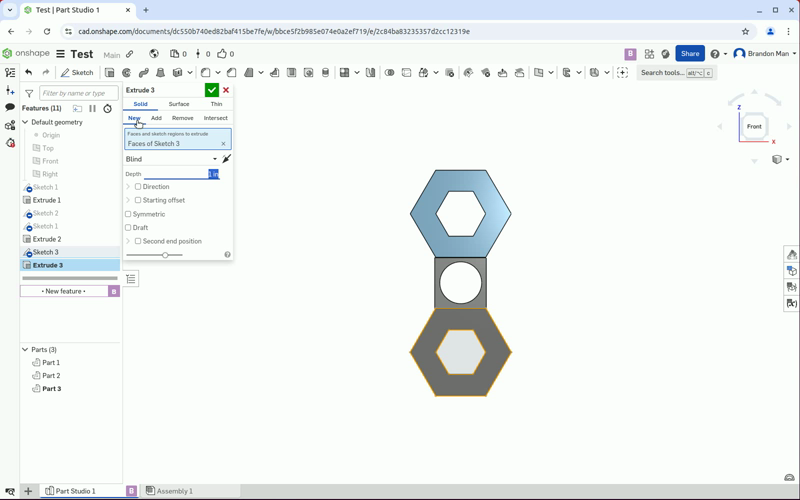
text(3.129)
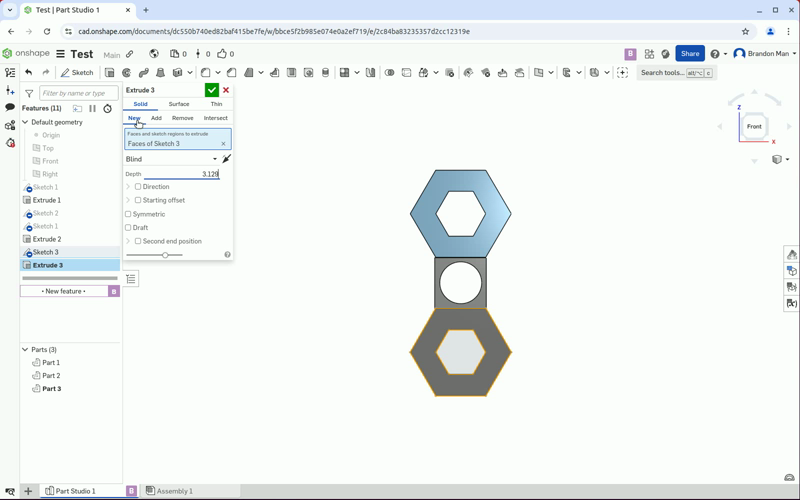
key(enter)
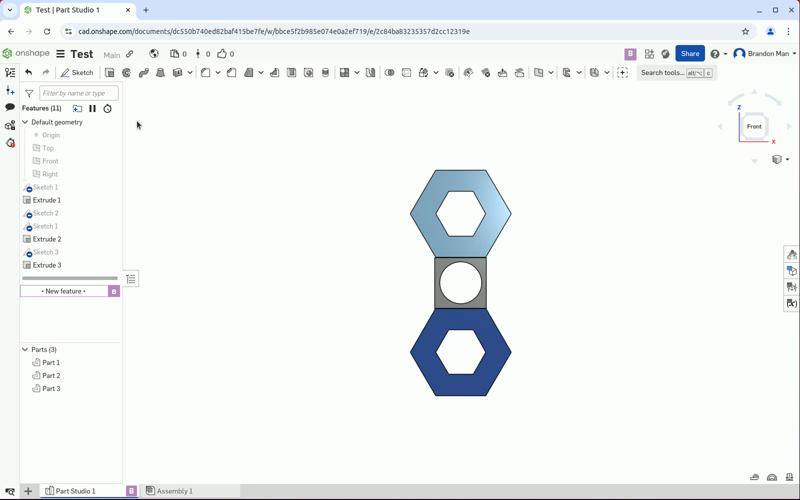
key(shift+h)
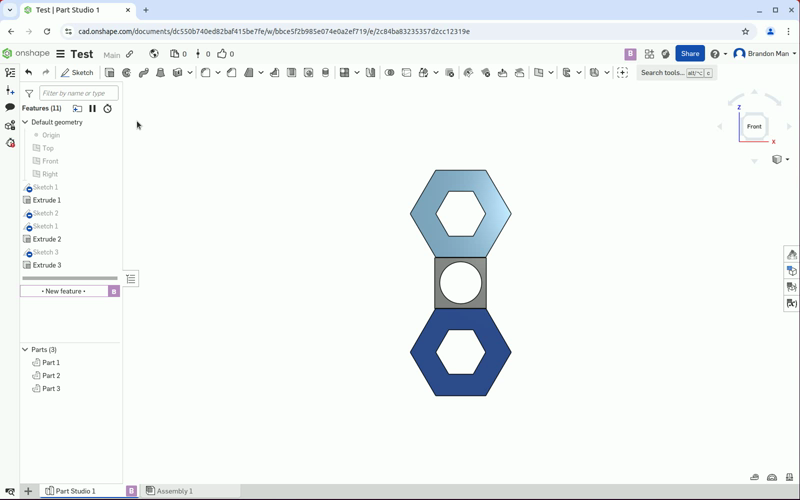
key(shift+h)
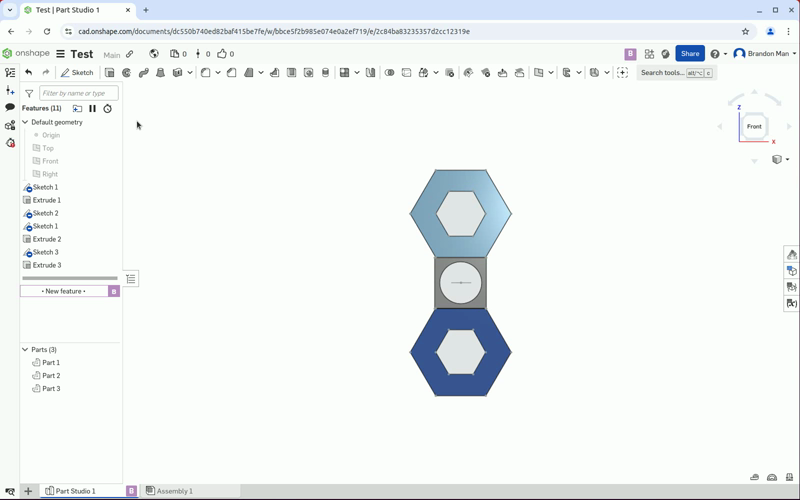
key(shift+7)
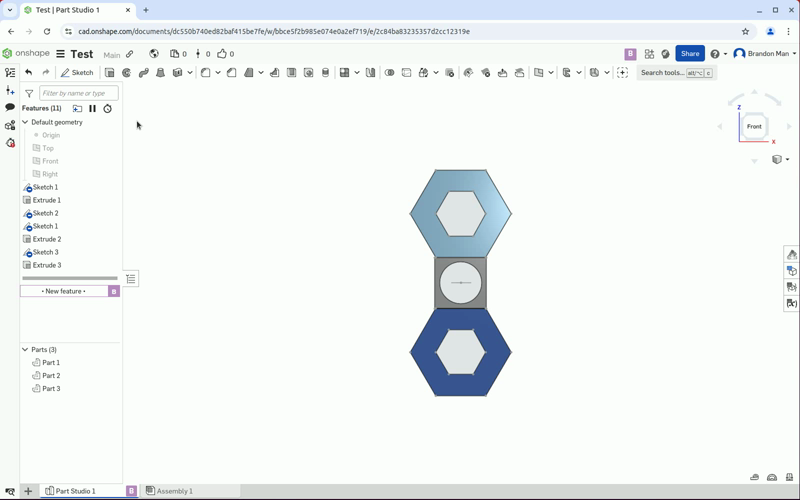
key(left, 2)
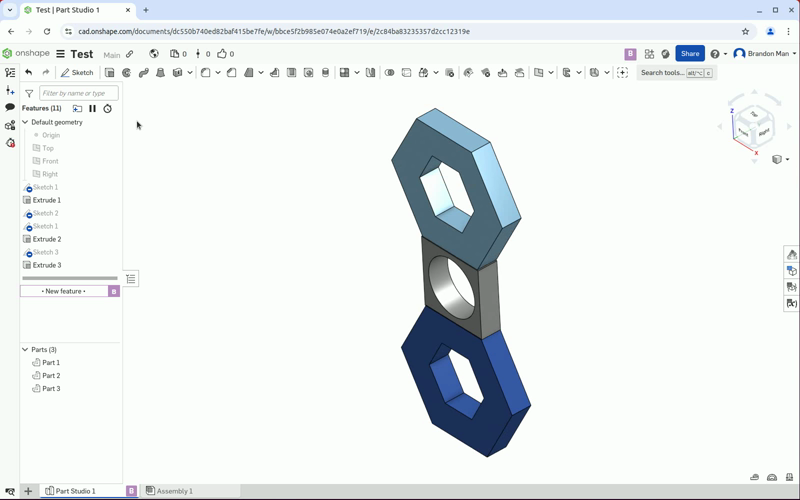
key(down, 2)
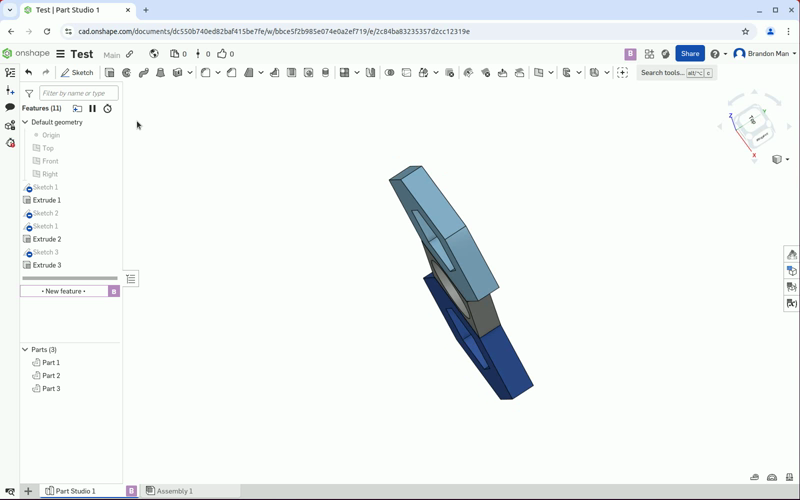
key(up, 2)
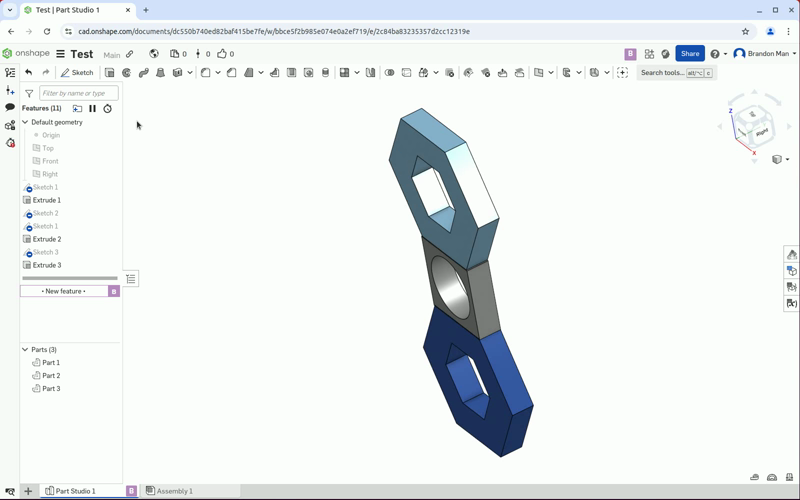
key(right, 2)
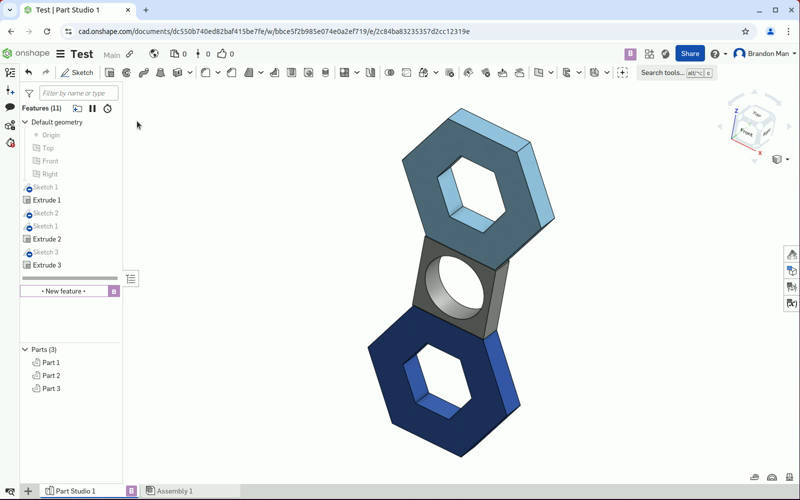
mouse_move(73, 189)
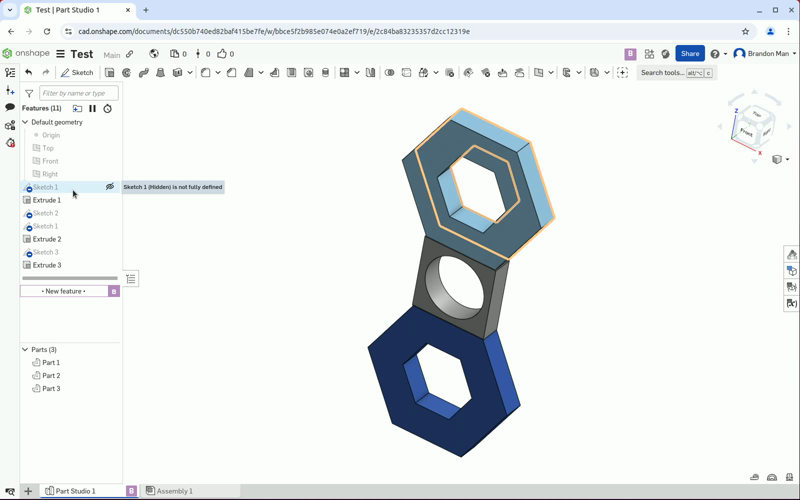
click(73, 189)